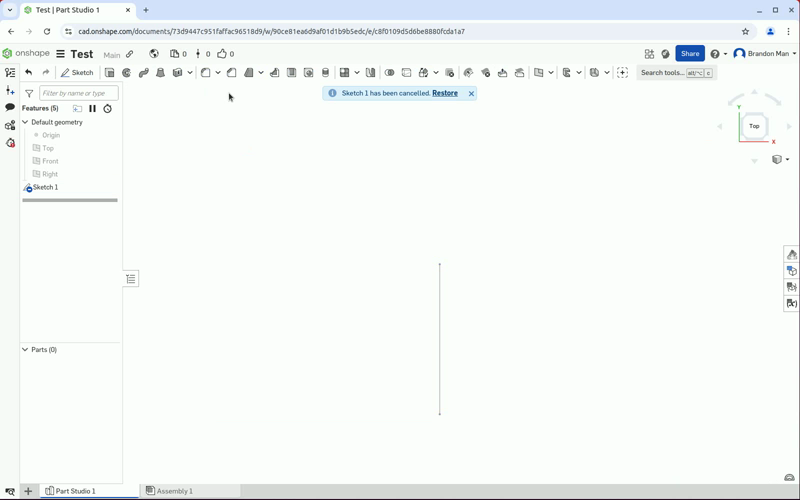
key(shift+h)
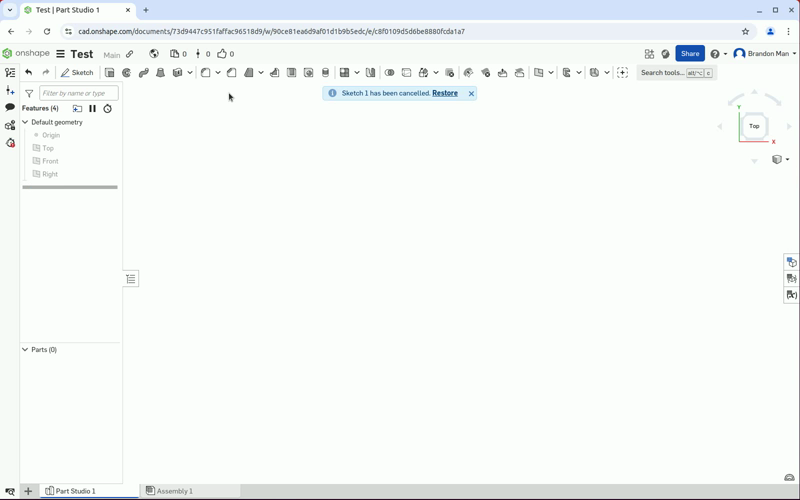
mouse_move(73, 352)
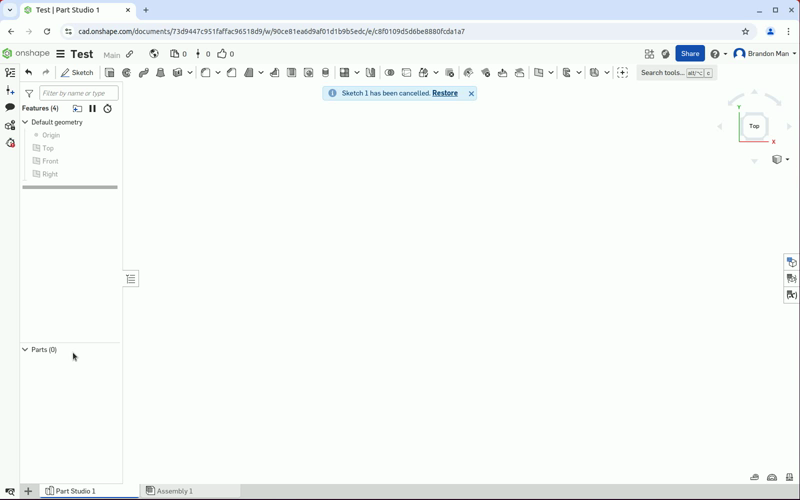
key(y)
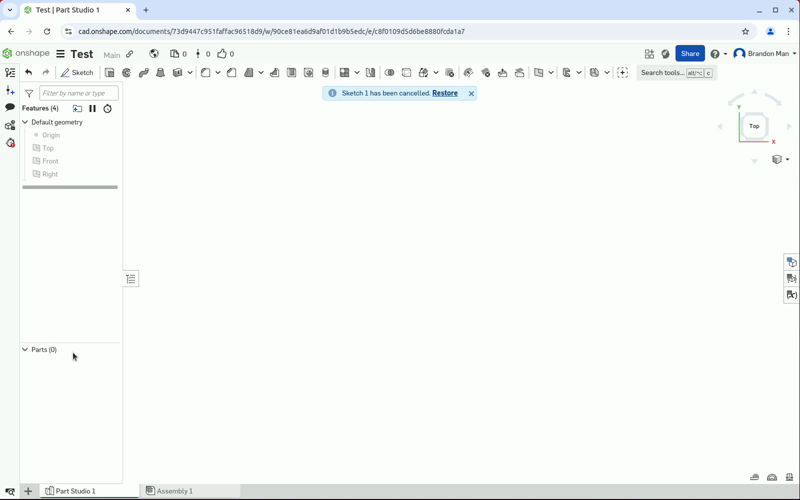
key(shift+p)
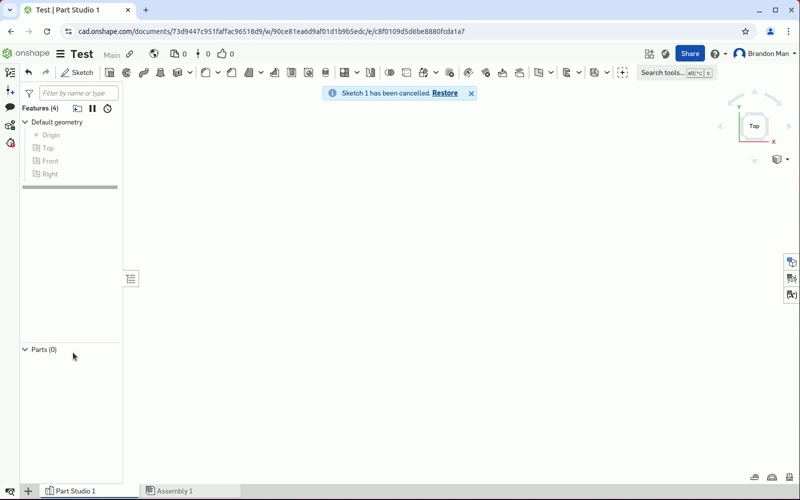
key(space)
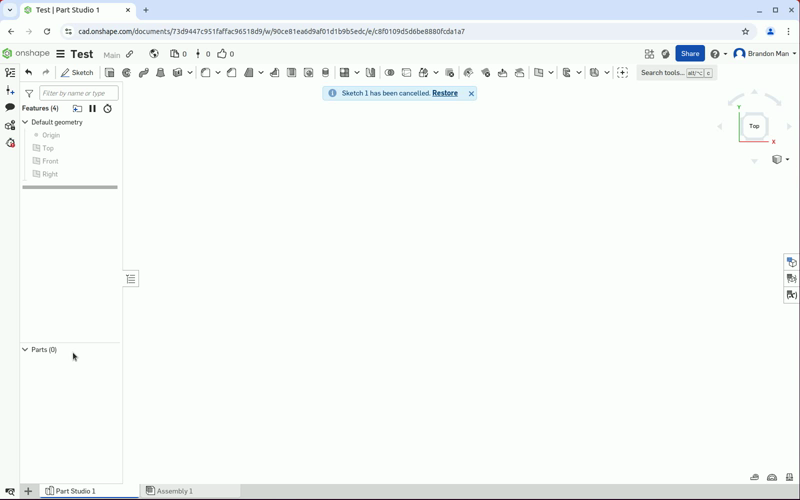
key_down(shift)
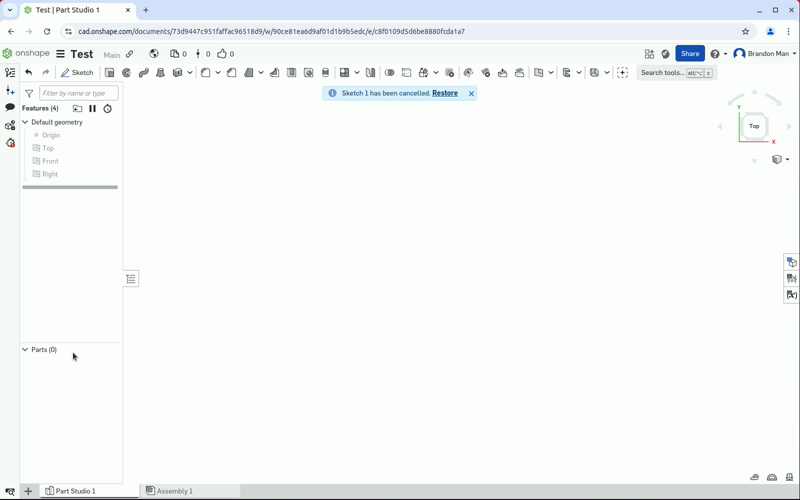
key(up)
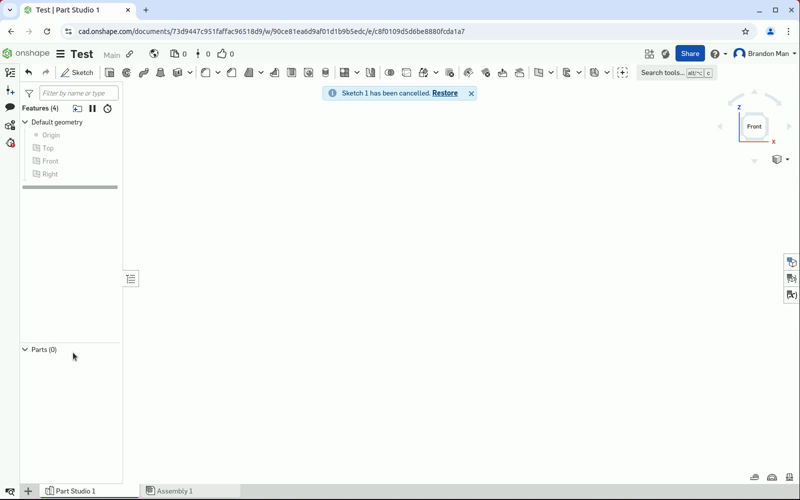
key_up(shift)
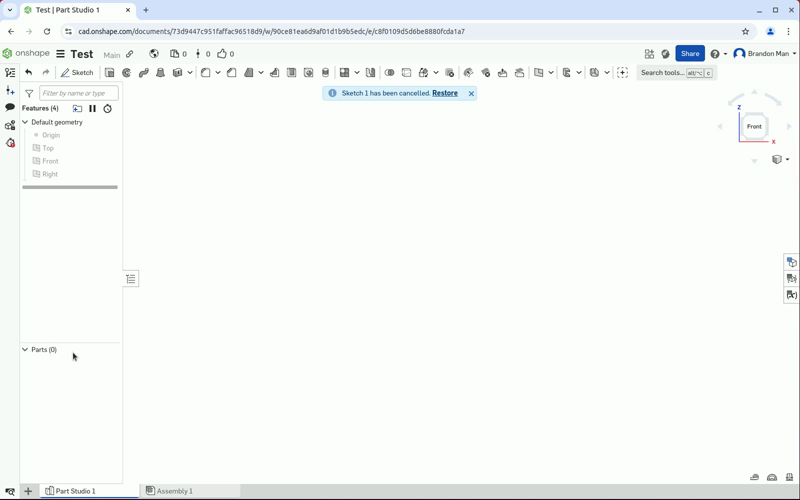
mouse_move(73, 352)
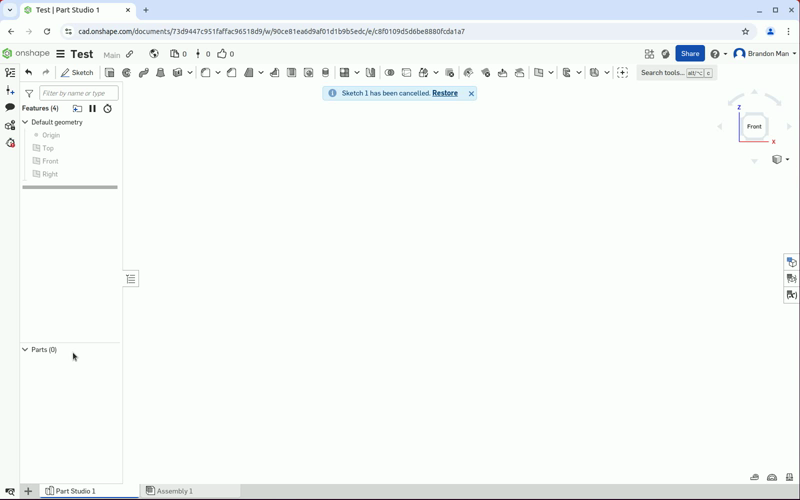
key(shift+y)
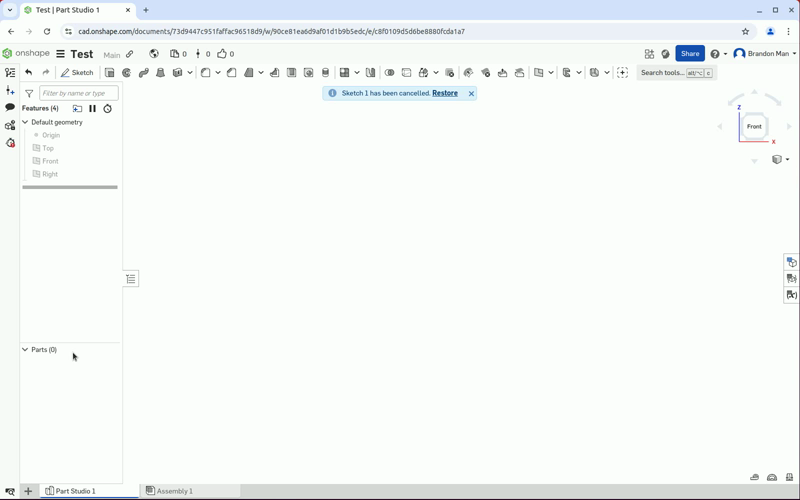
key(shift+s)
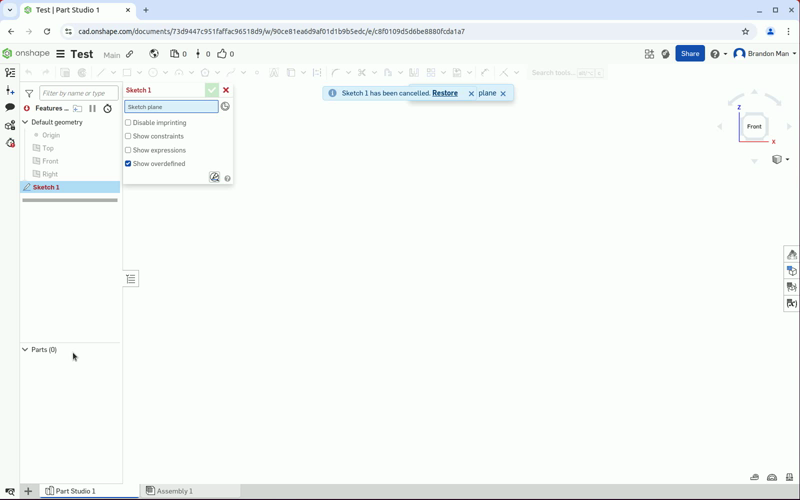
mouse_move(73, 163)
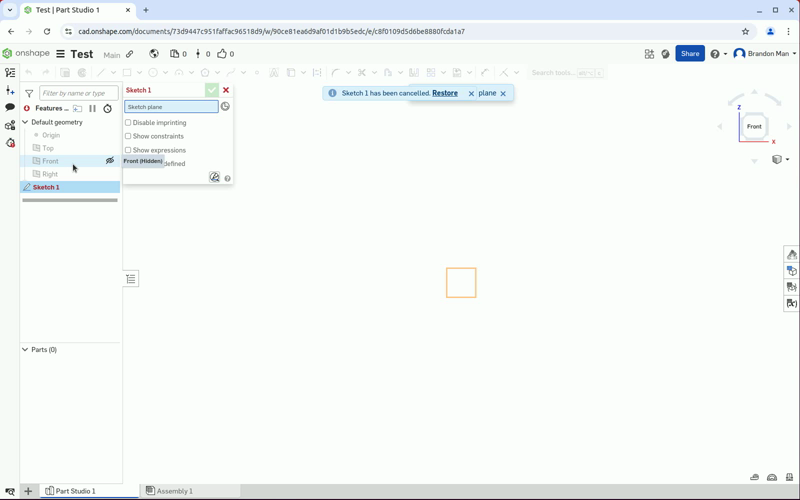
click(73, 163)
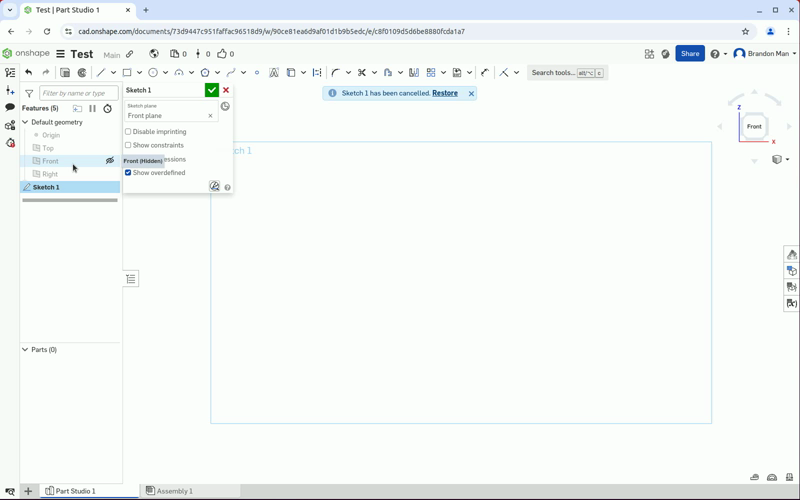
mouse_move(73, 352)
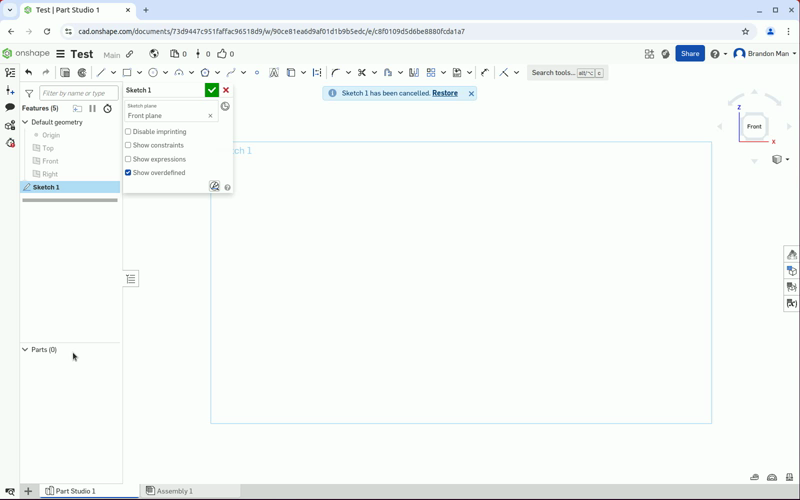
key(y)
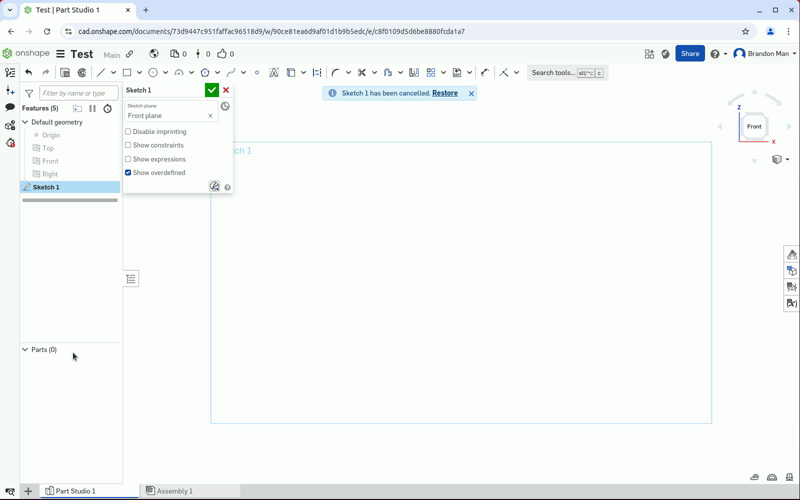
key(l)
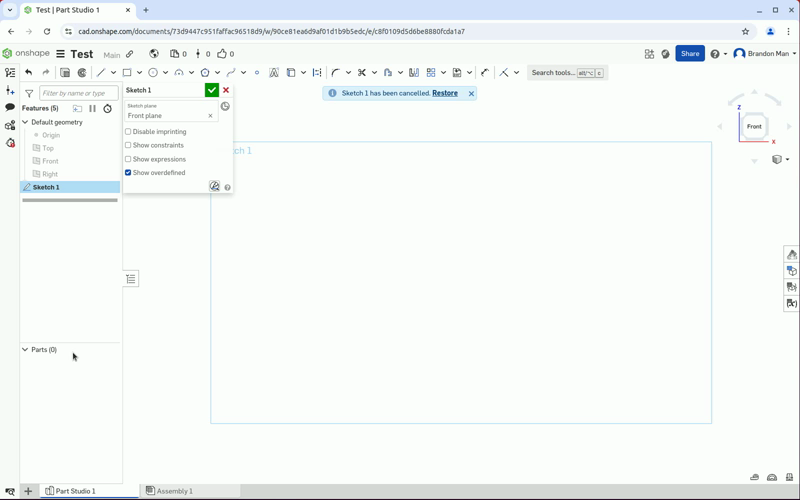
key_down(shift)
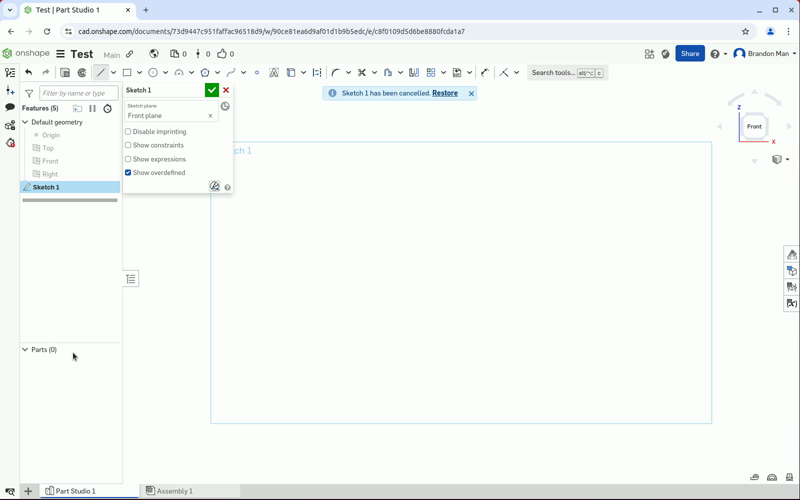
mouse_move(369, 215)
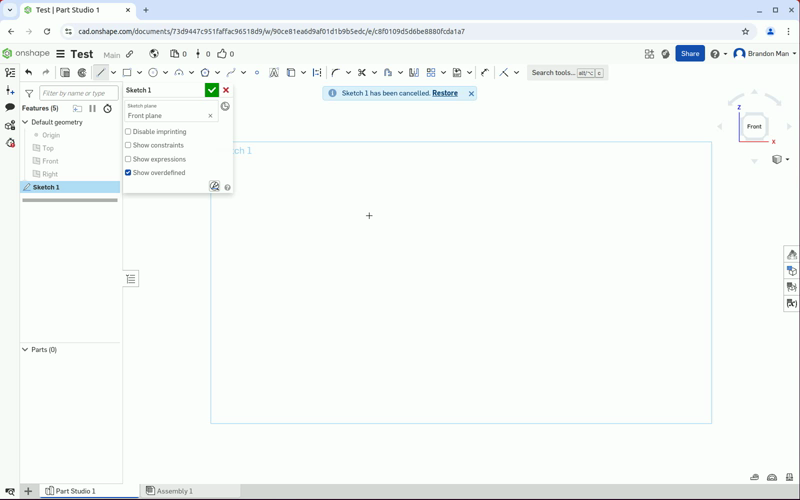
click(369, 215)
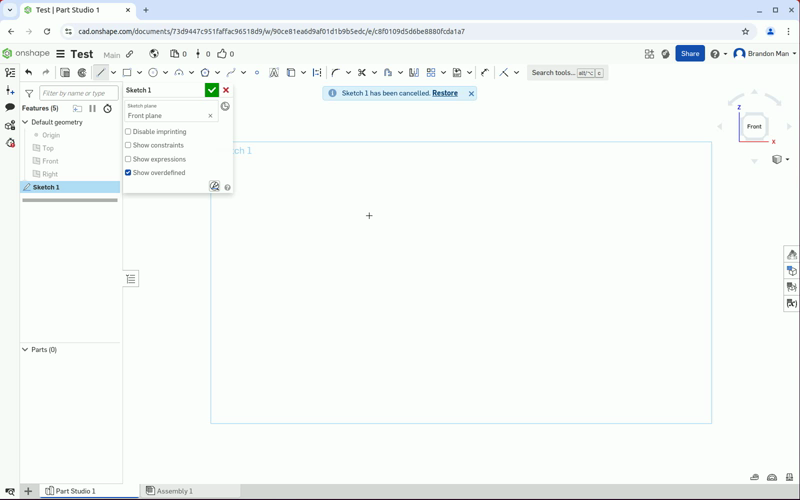
key_up(shift)
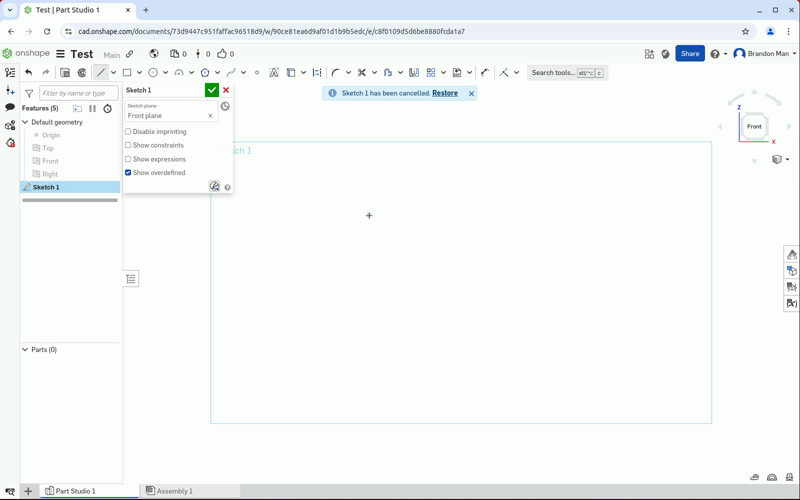
key_down(shift)
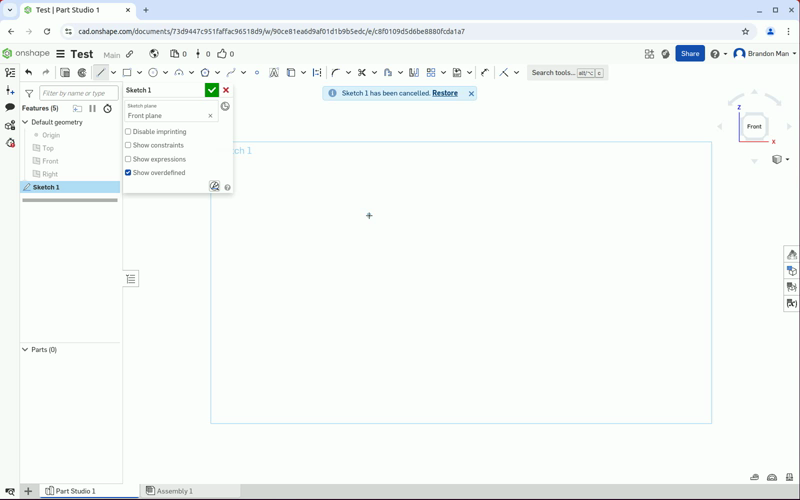
mouse_move(427, 251)
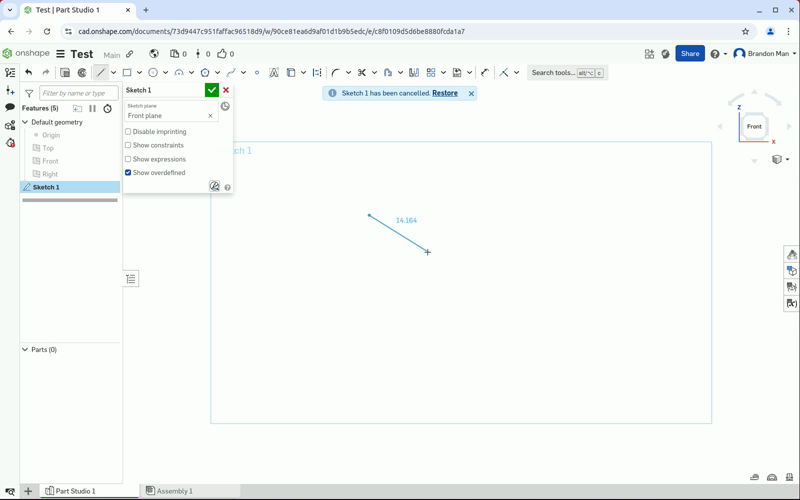
click(427, 251)
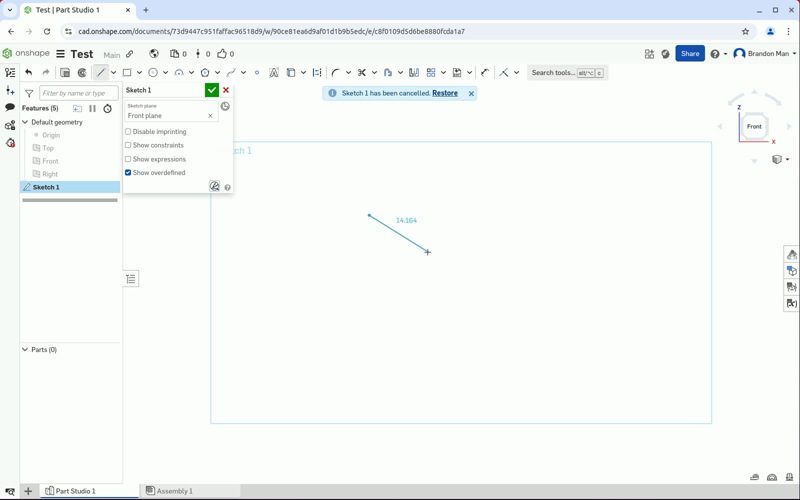
key_up(shift)
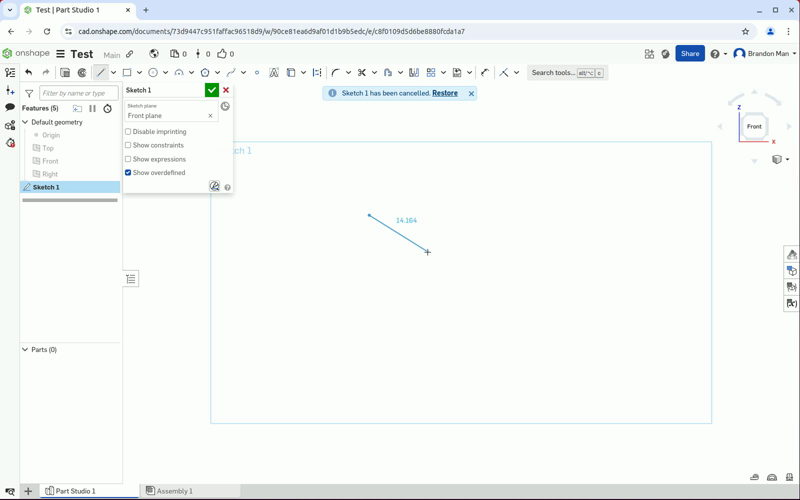
key_down(shift)
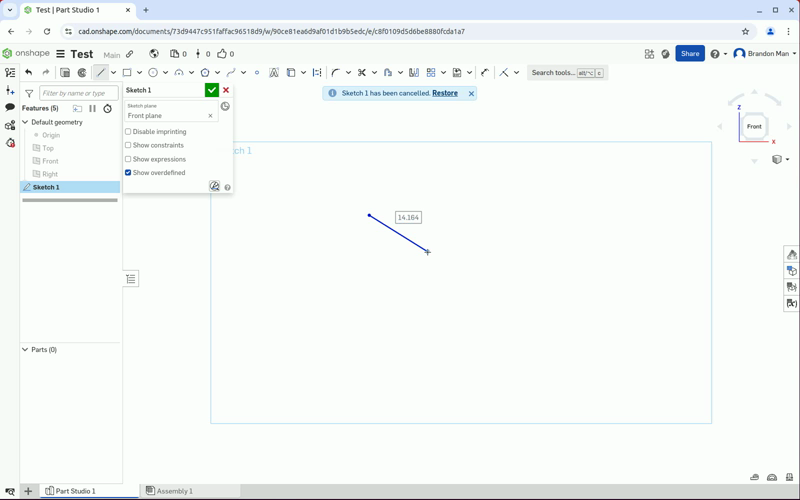
mouse_move(457, 251)
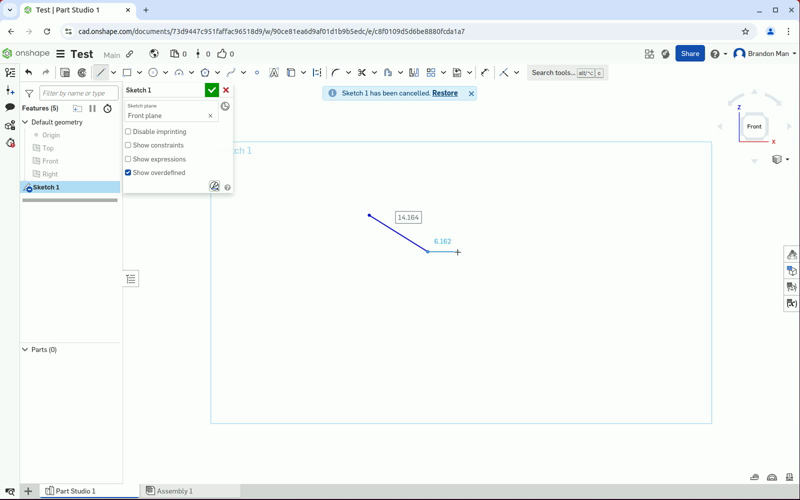
mouse_move(423, 215)
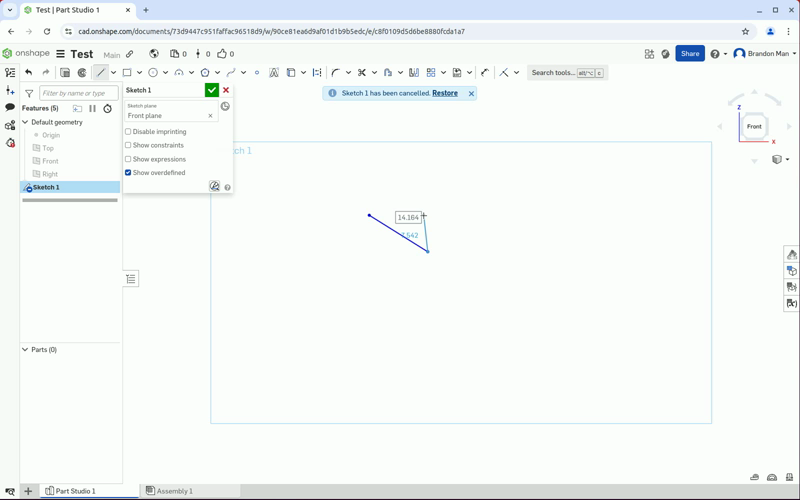
click(423, 215)
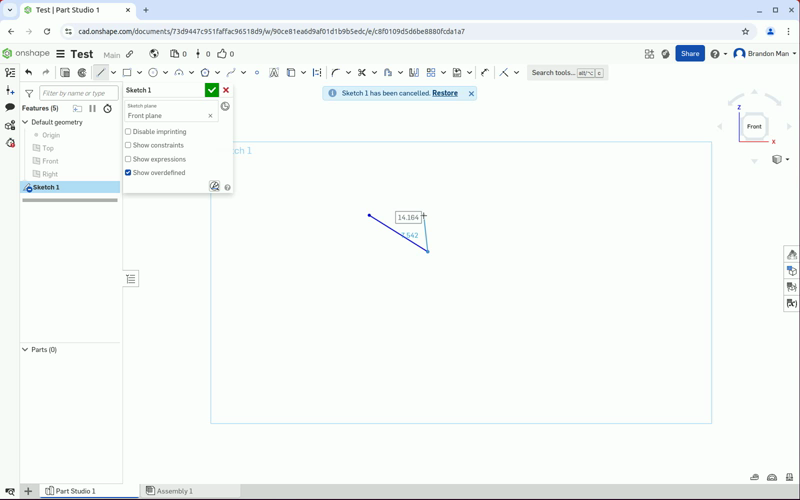
key_up(shift)
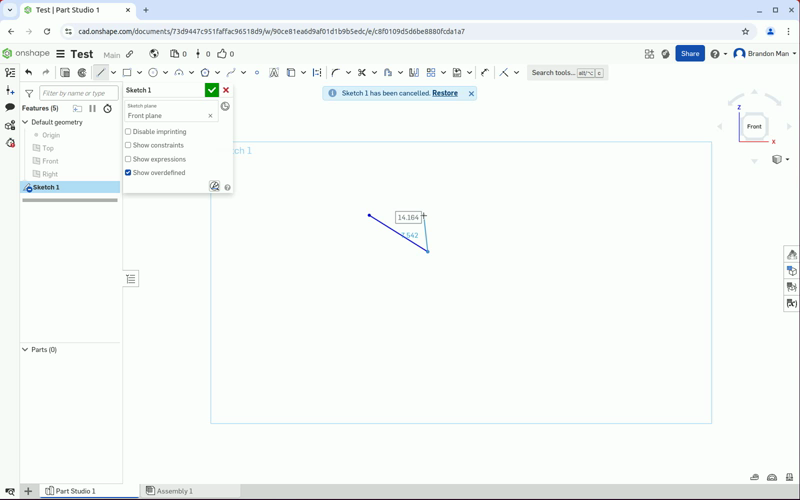
mouse_move(453, 215)
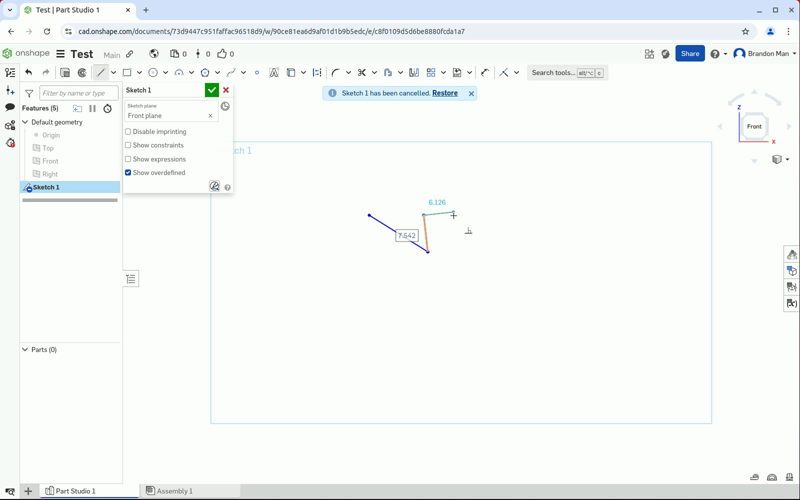
key_down(shift)
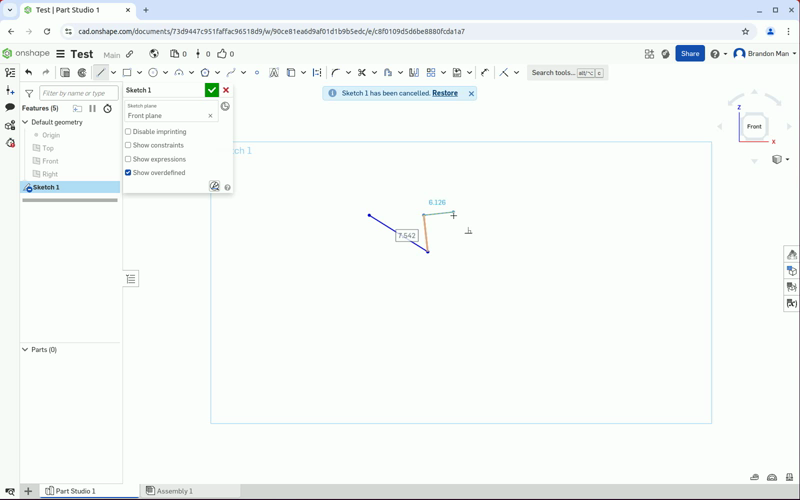
mouse_move(369, 215)
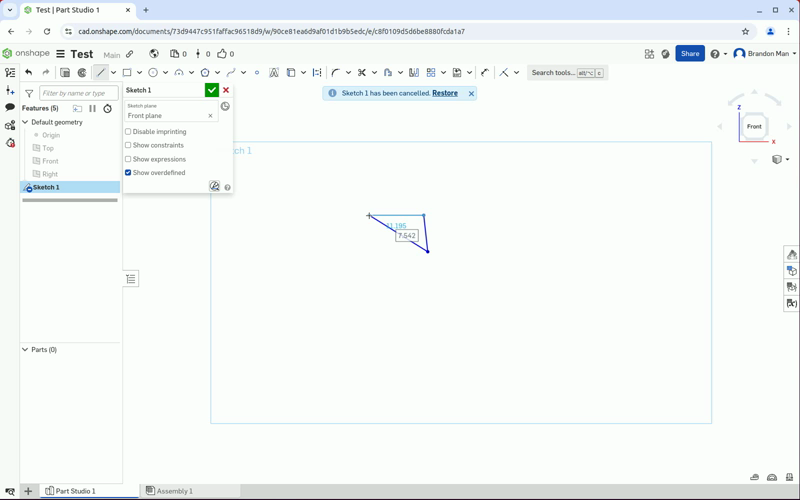
key_up(shift)
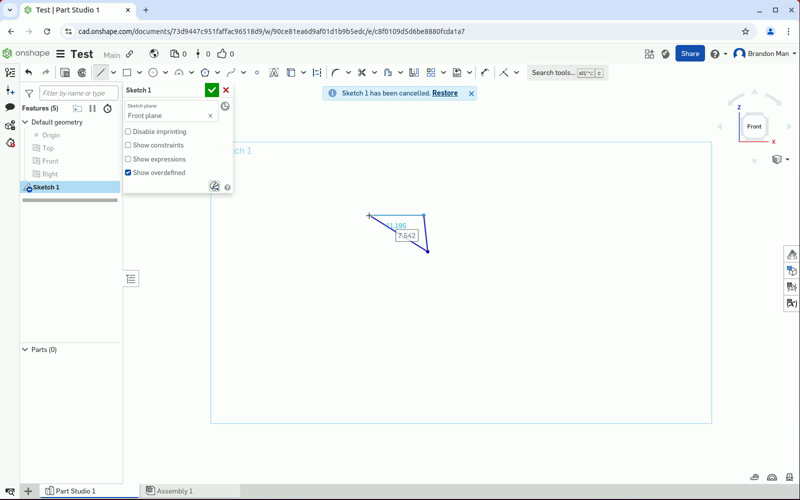
click(369, 215)
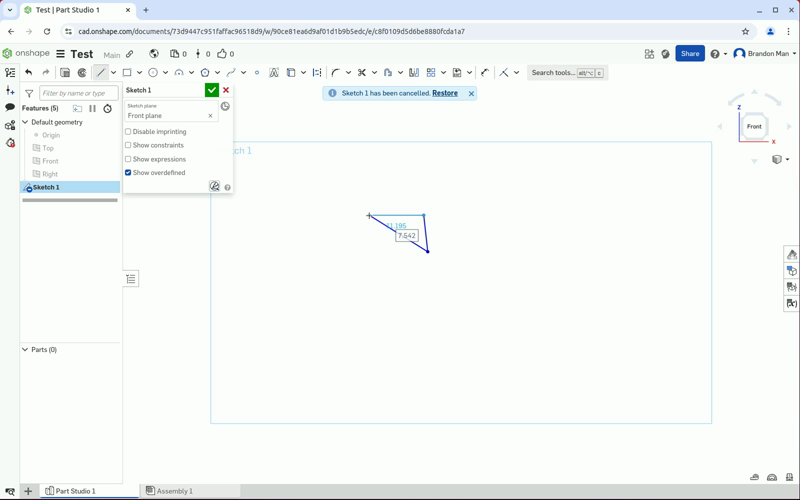
key(esc)
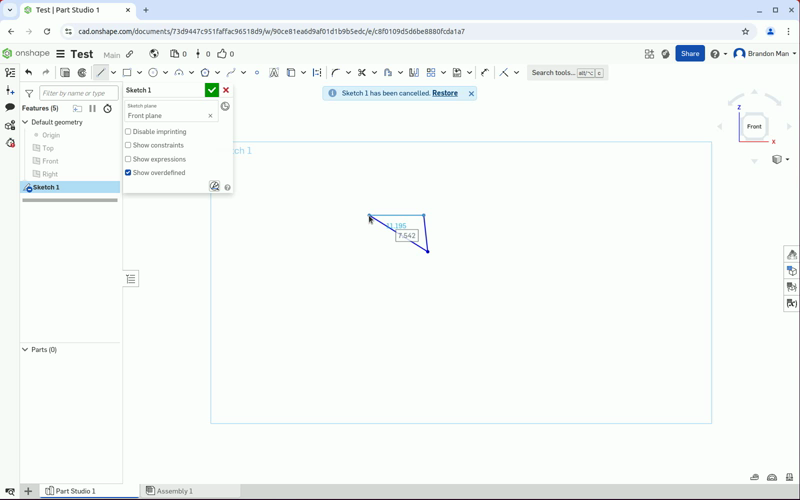
mouse_move(402, 231)
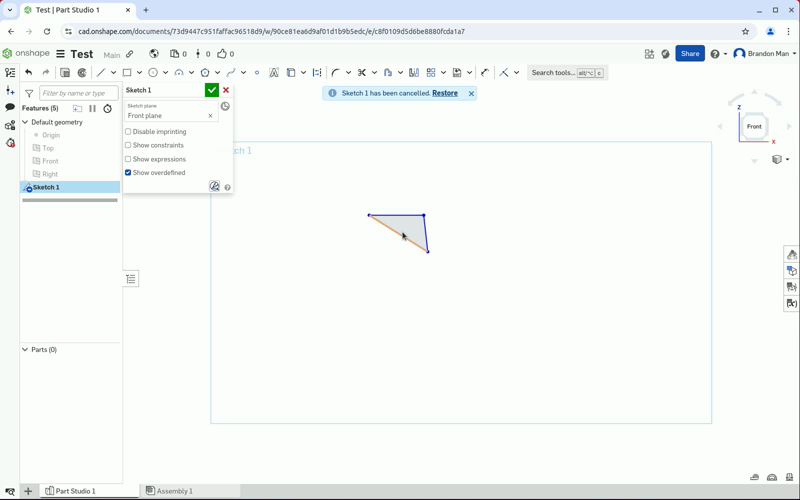
scroll(6)
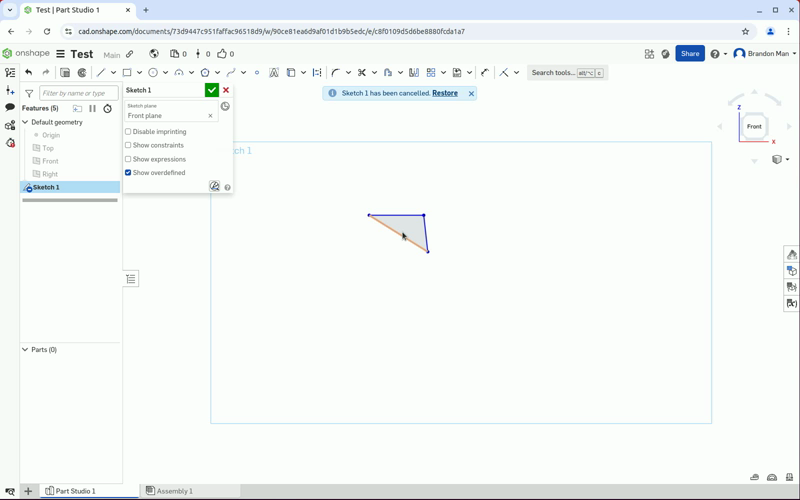
scroll(6)
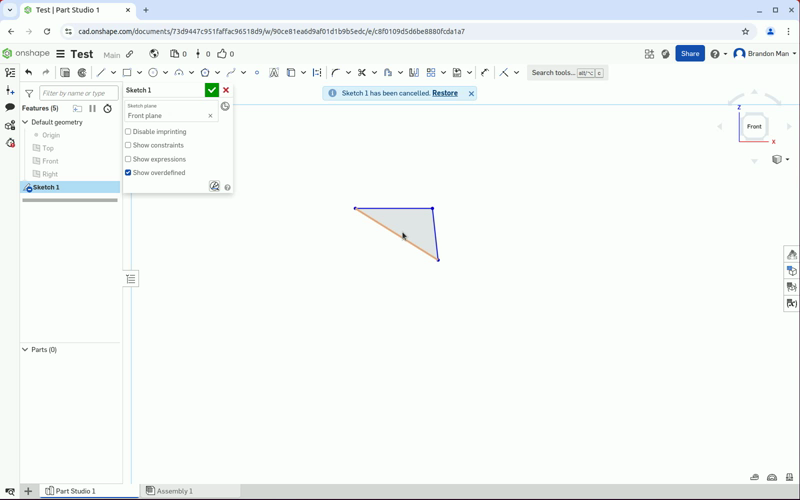
scroll(6)
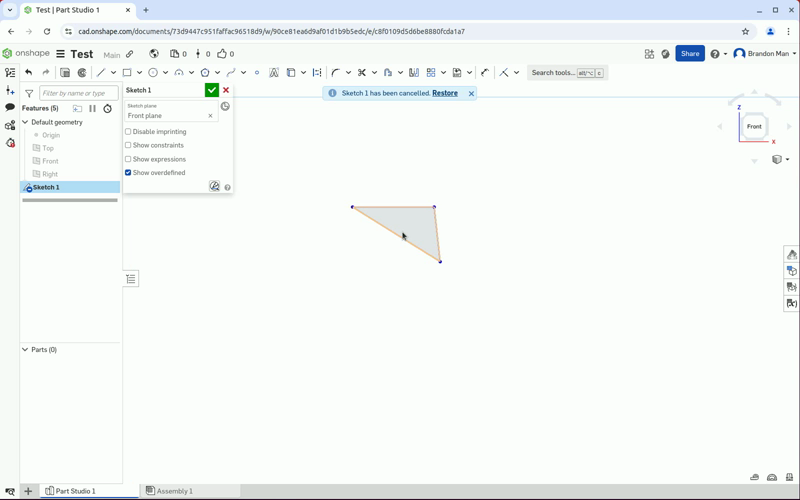
scroll(6)
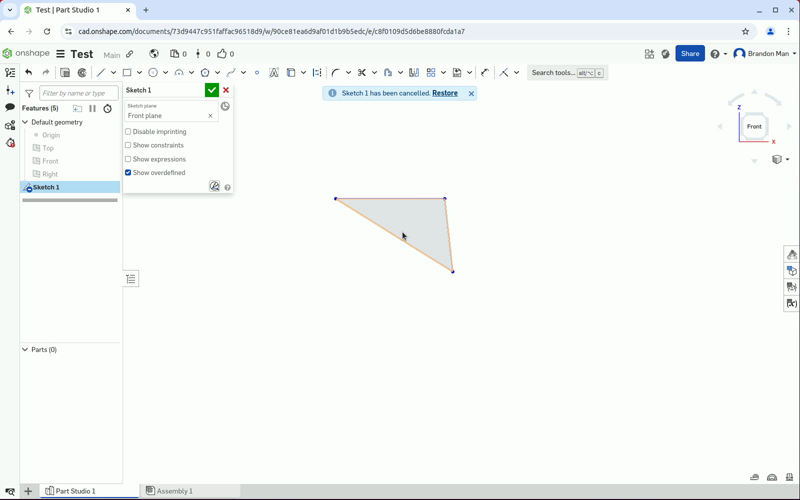
scroll(6)
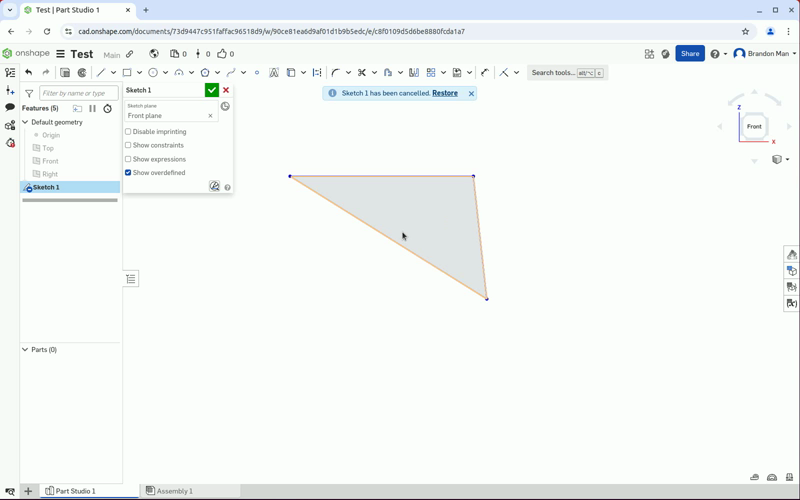
scroll(6)
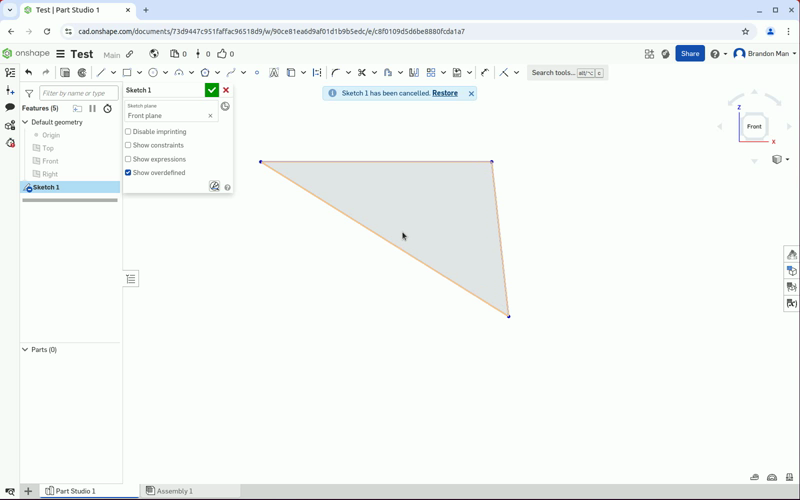
scroll(6)
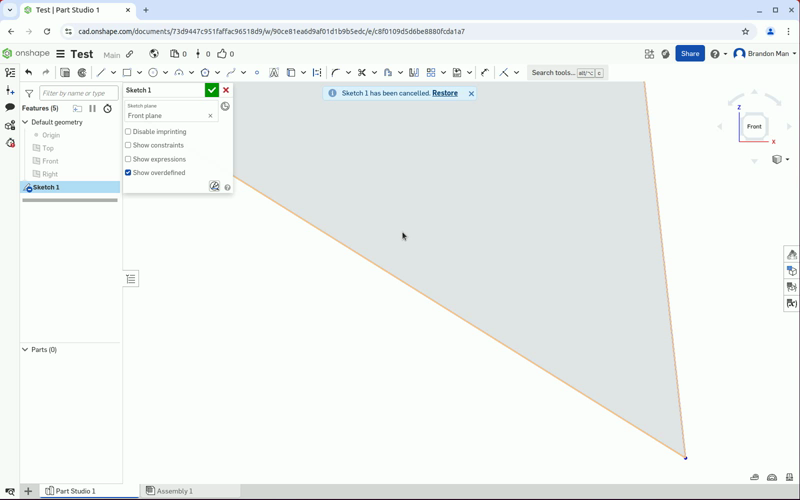
click(402, 231)
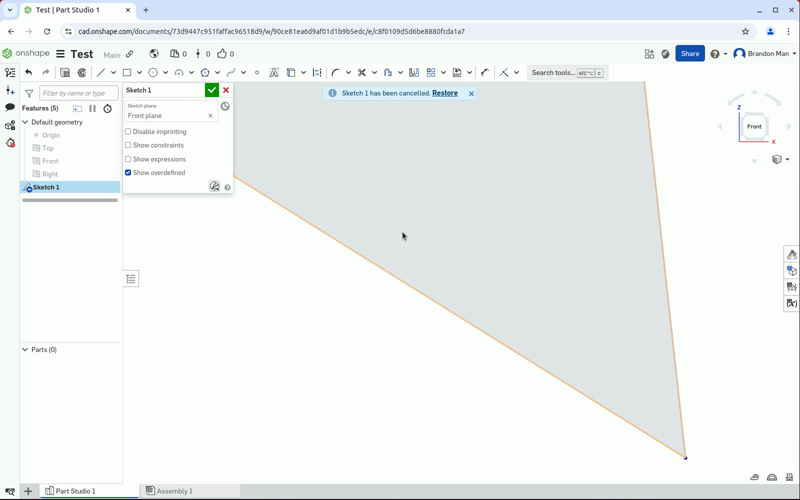
scroll(-6)
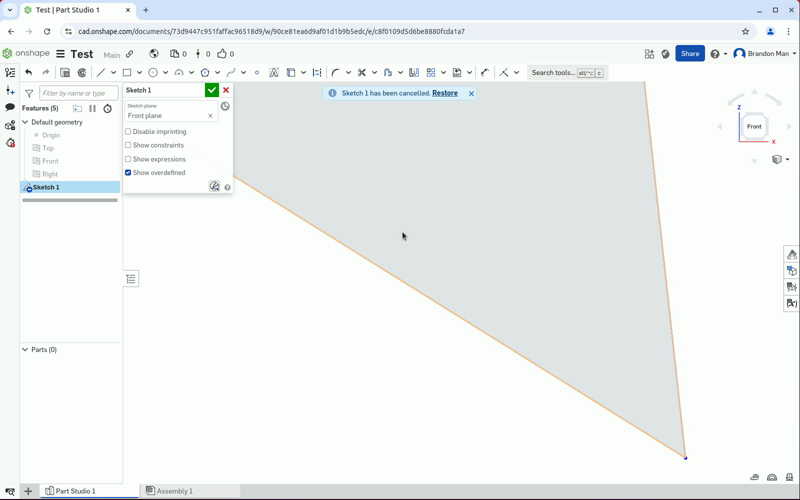
scroll(-6)
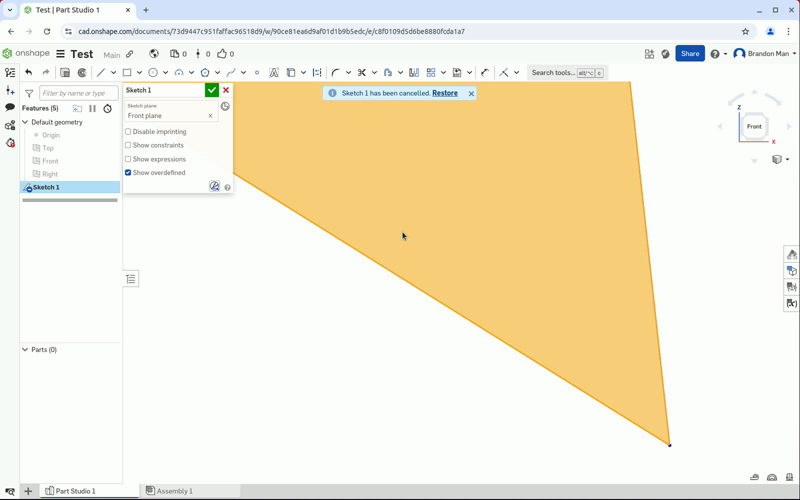
scroll(-6)
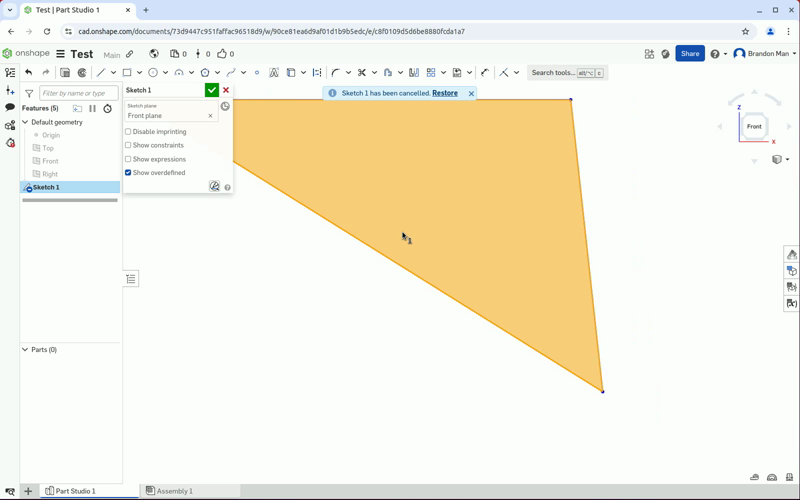
scroll(-6)
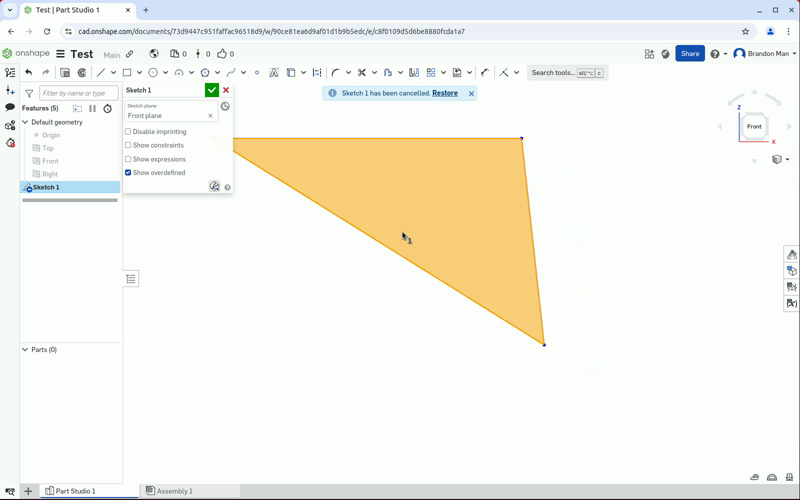
scroll(-6)
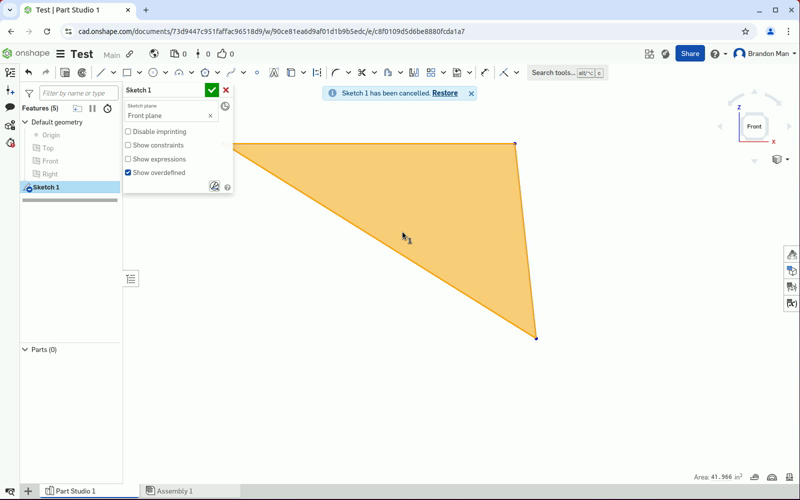
scroll(-6)
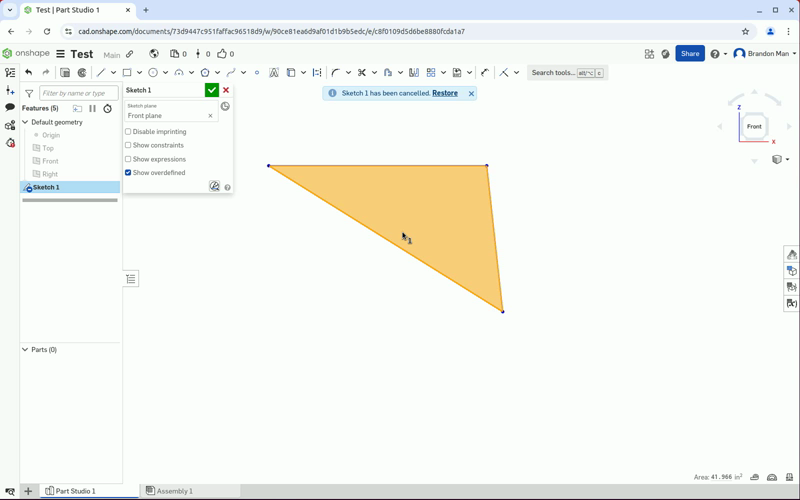
scroll(-6)
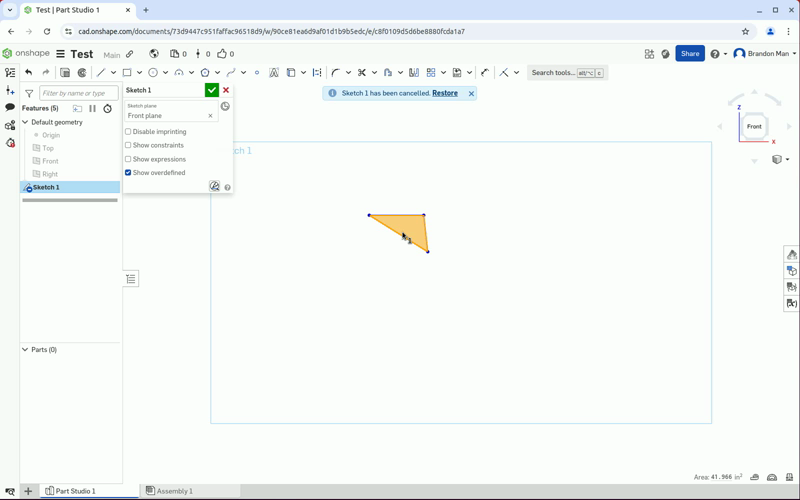
mouse_move(73, 352)
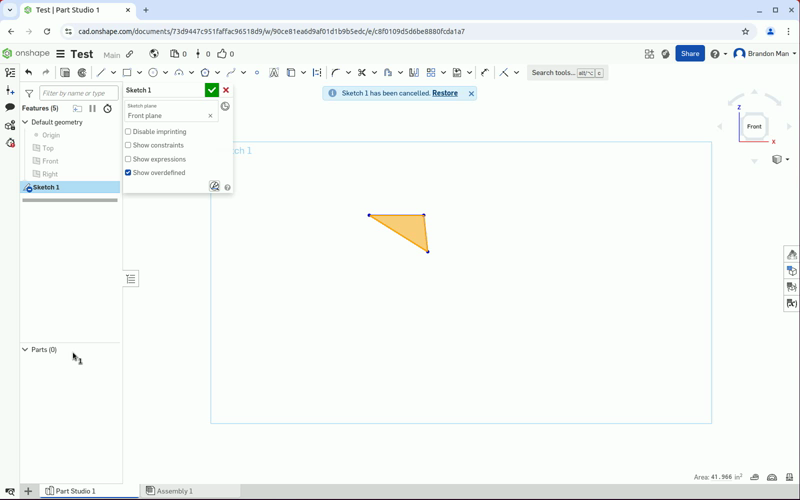
key(shift+y)
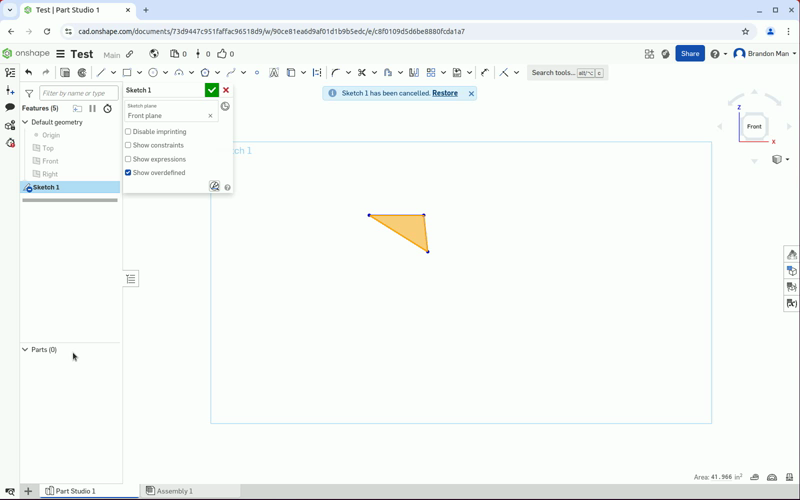
key(shift+e)
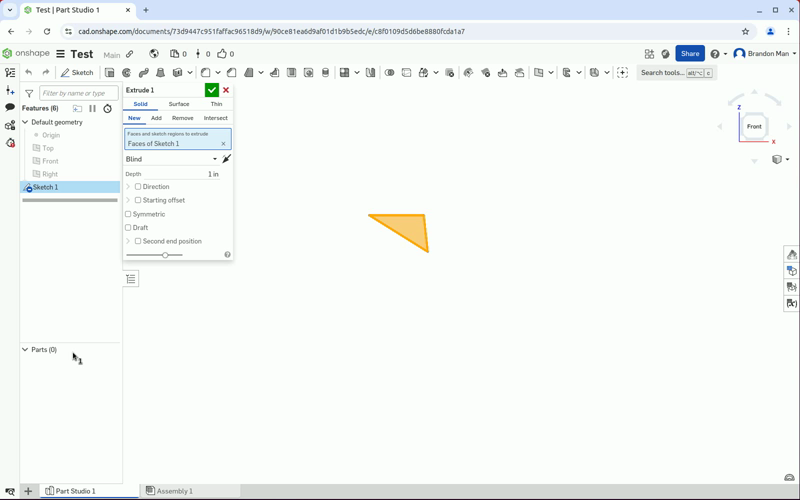
mouse_move(143, 106)
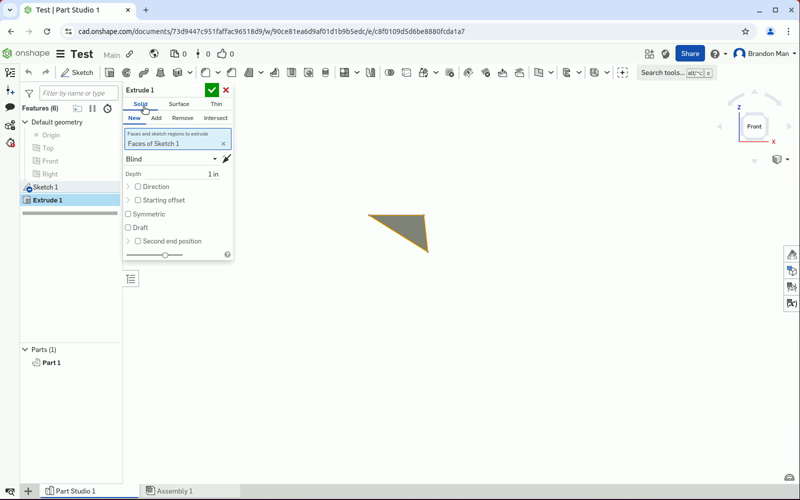
click(143, 106)
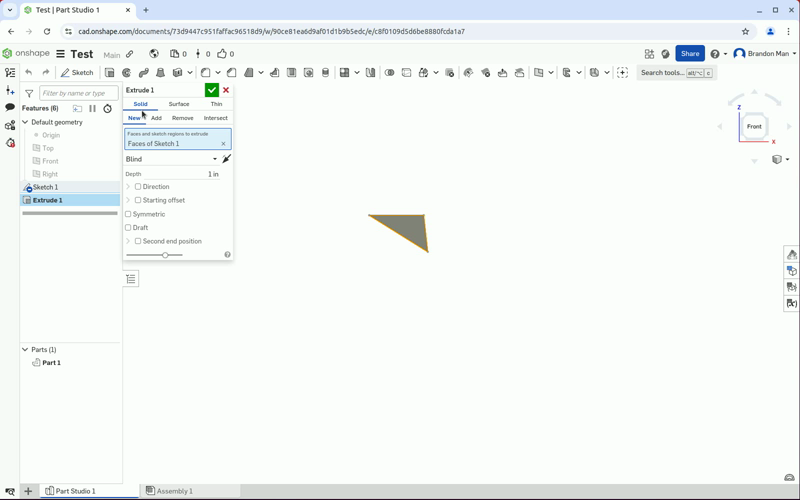
mouse_move(137, 120)
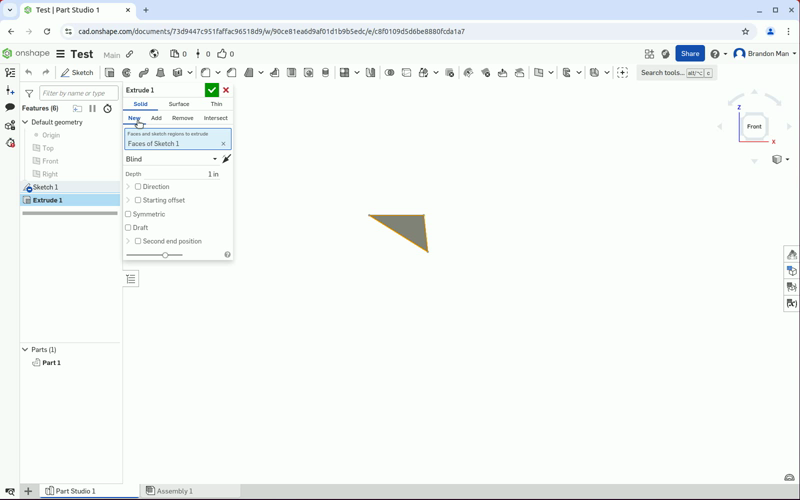
click(137, 120)
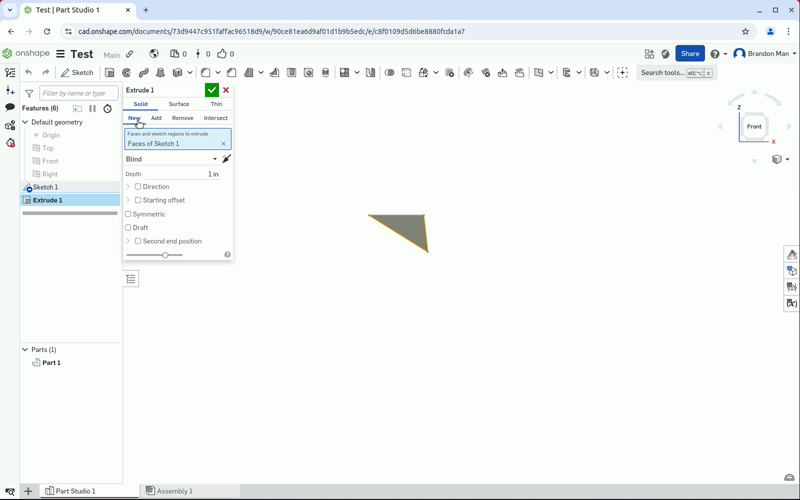
key(tab, 4)
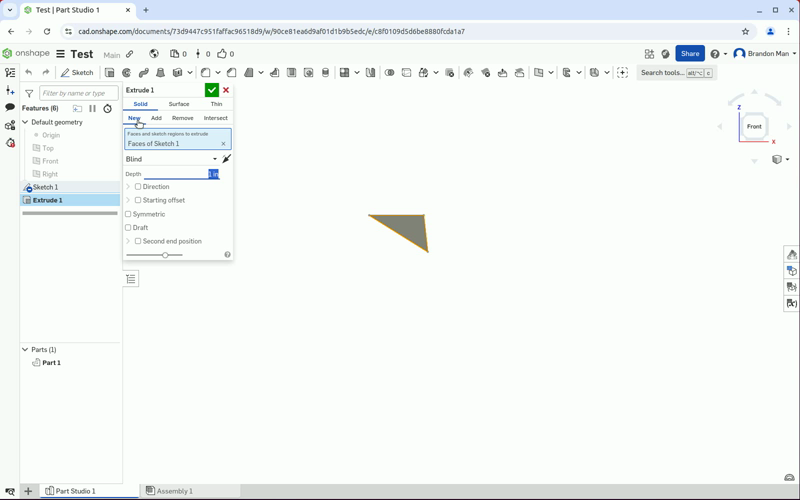
text(23.108)
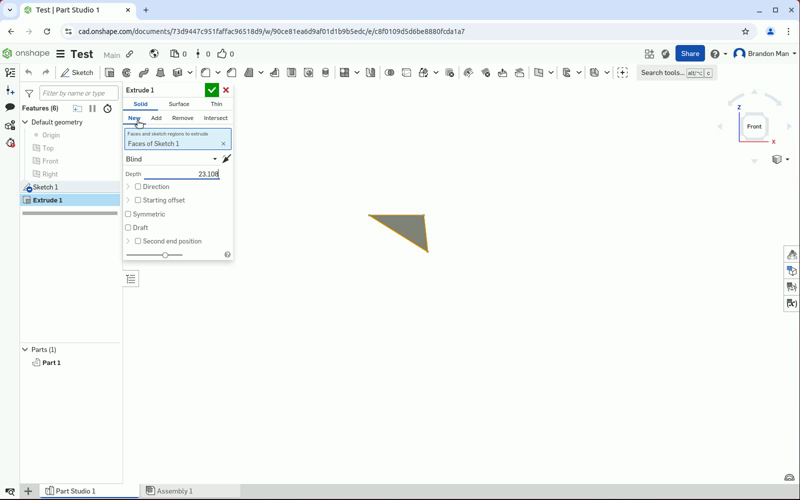
key(enter)
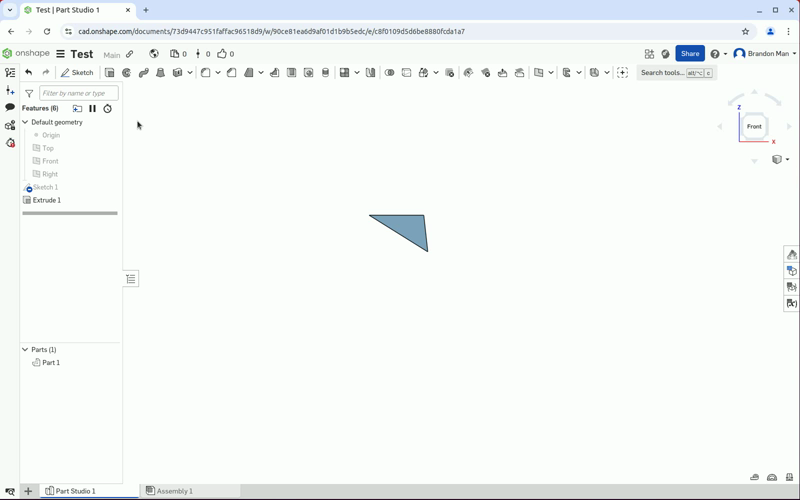
key(shift+h)
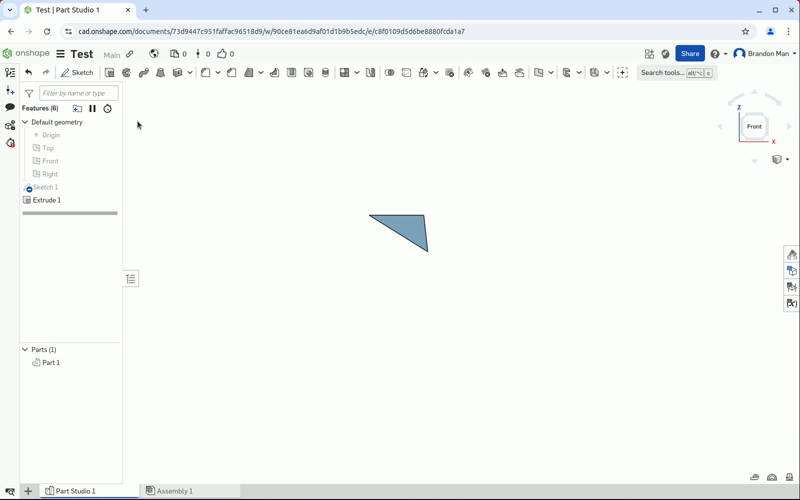
key(shift+h)
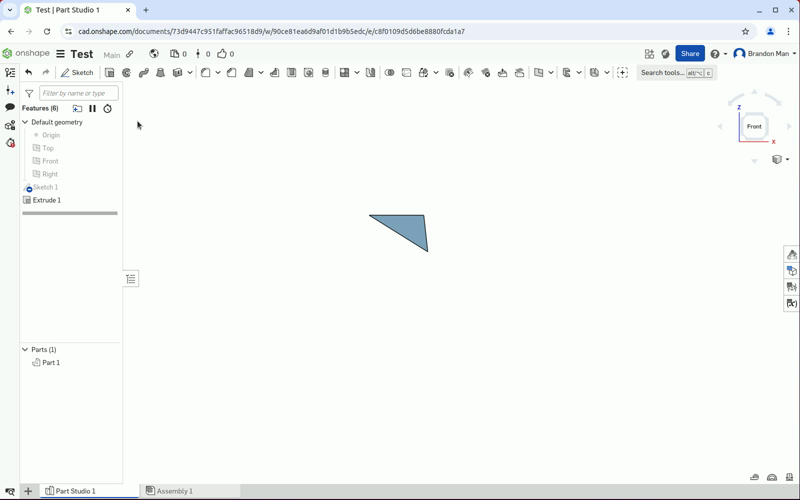
mouse_move(73, 189)
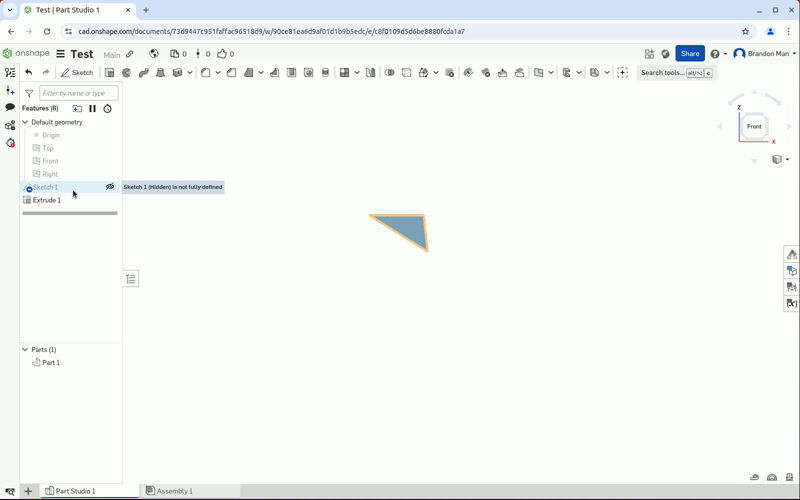
click(73, 189)
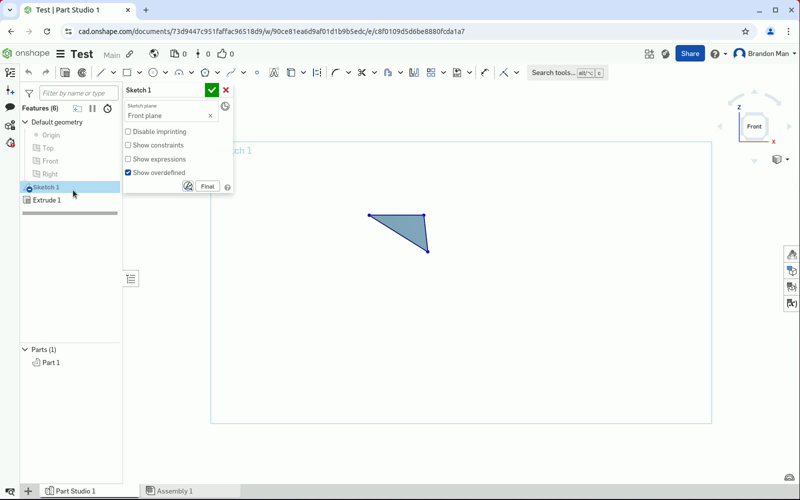
mouse_move(229, 92)
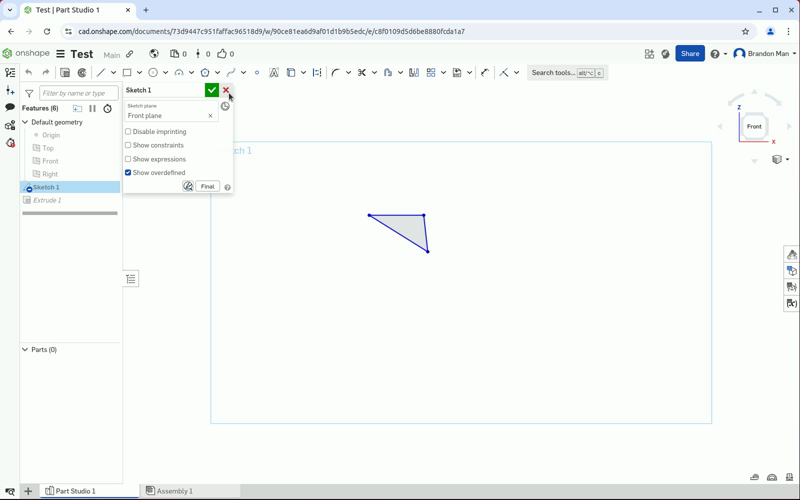
click(229, 92)
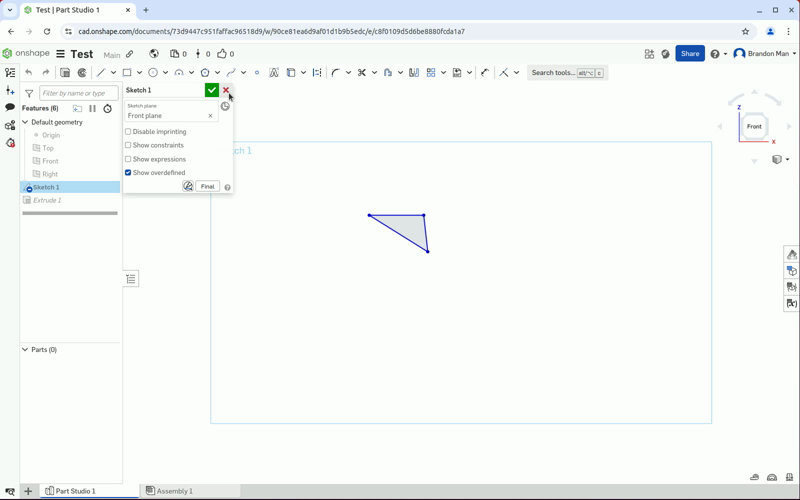
key(shift+s)
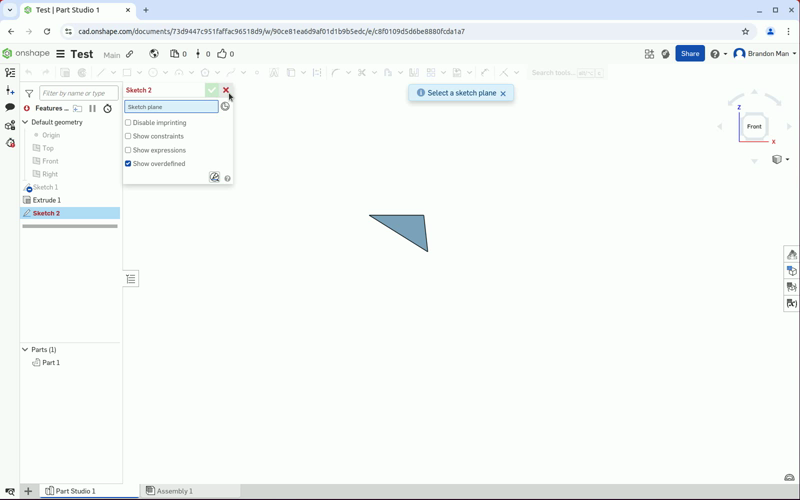
mouse_move(73, 163)
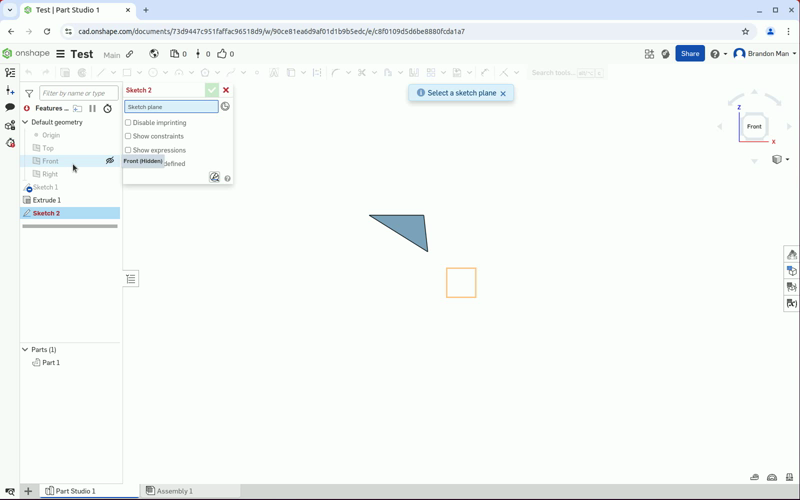
click(73, 163)
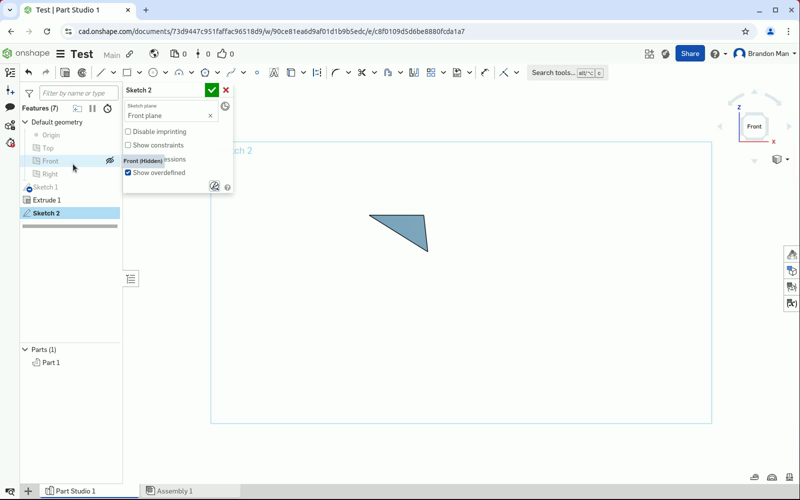
mouse_move(73, 352)
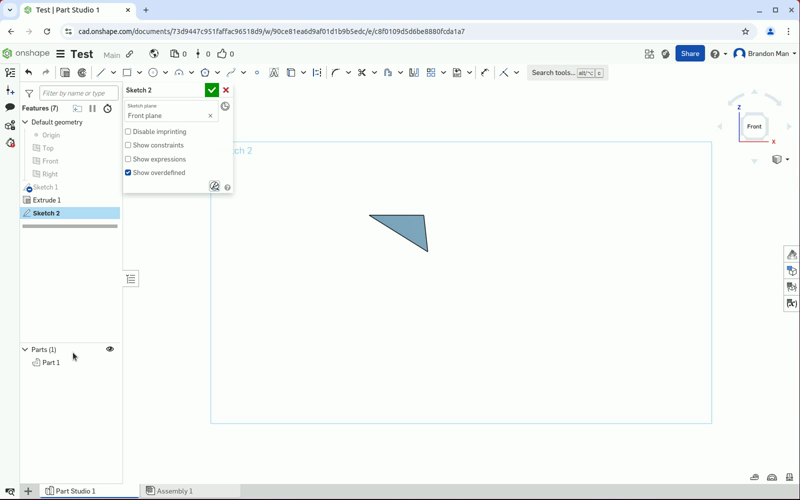
key(y)
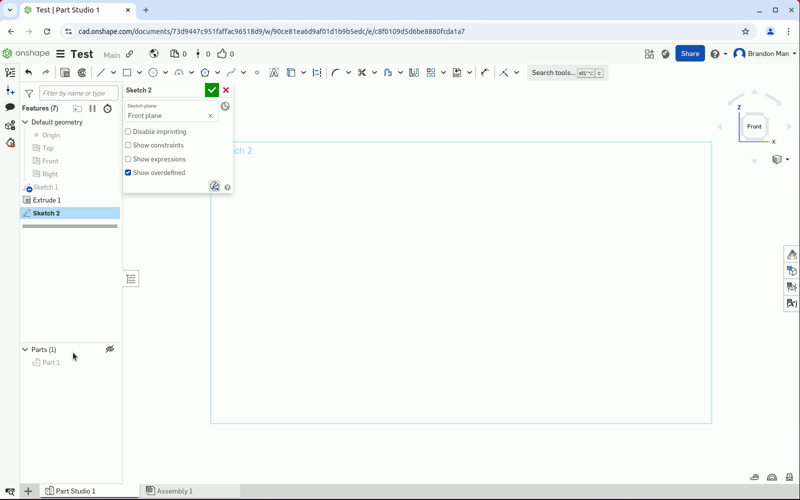
key(l)
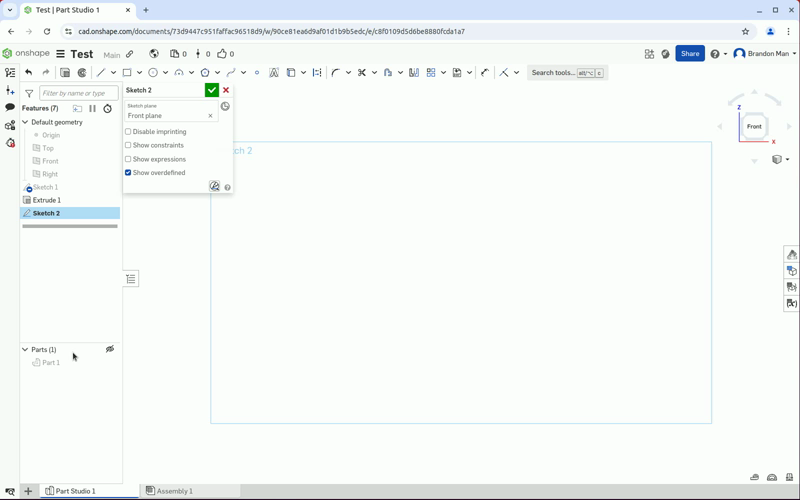
key_down(shift)
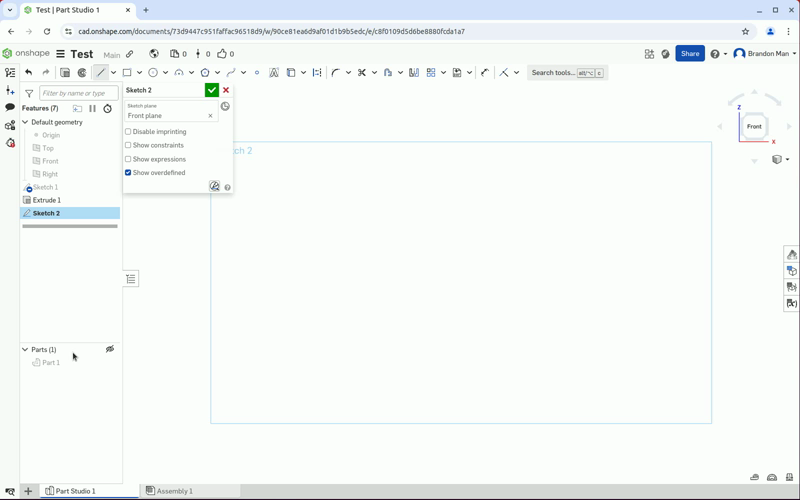
mouse_move(379, 272)
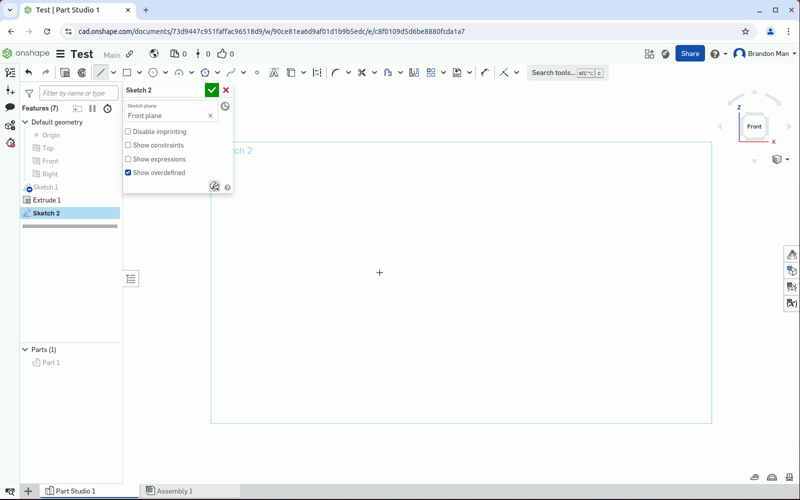
click(379, 272)
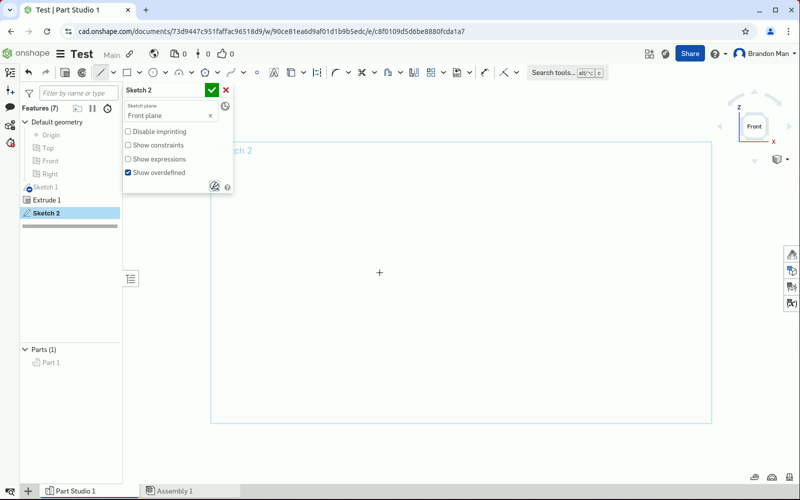
key_up(shift)
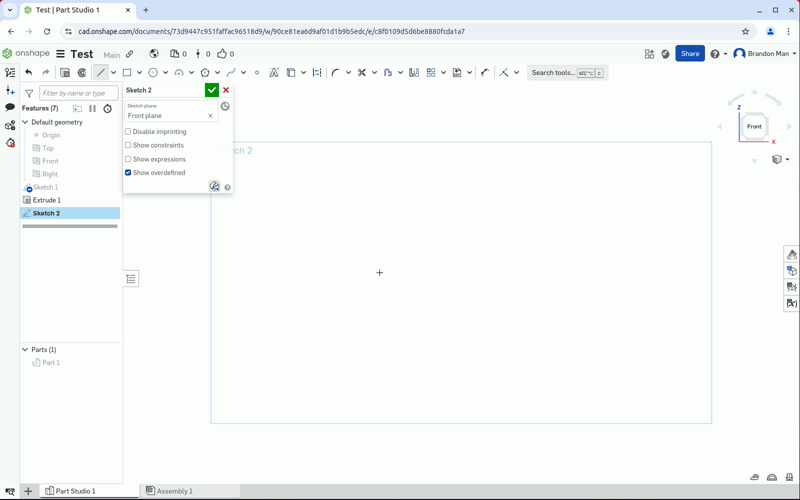
key_down(shift)
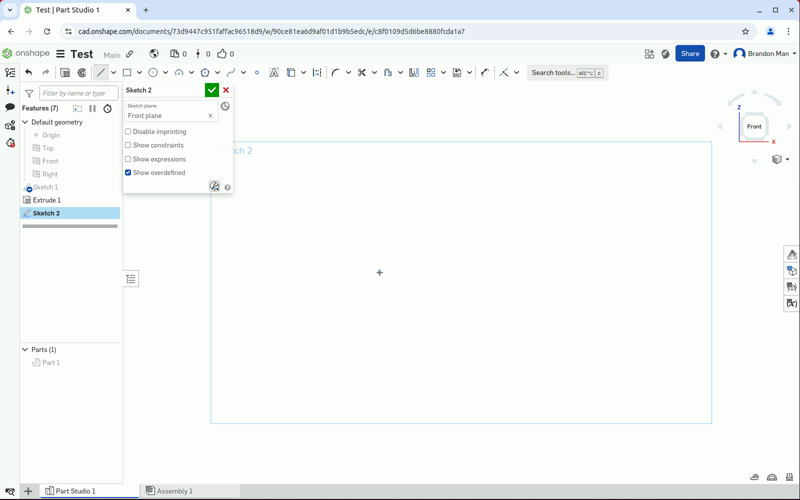
mouse_move(409, 272)
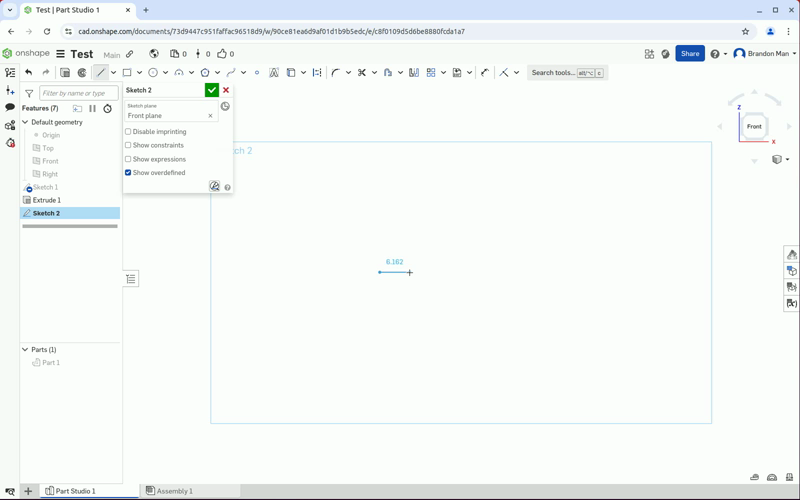
mouse_move(391, 298)
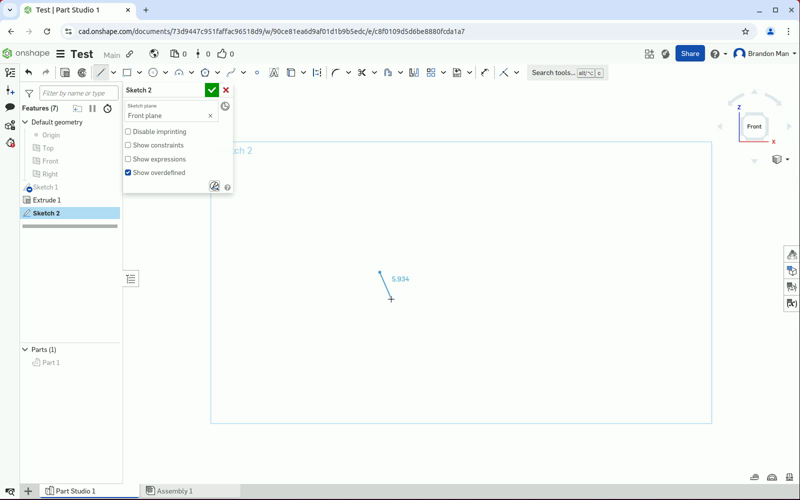
click(391, 298)
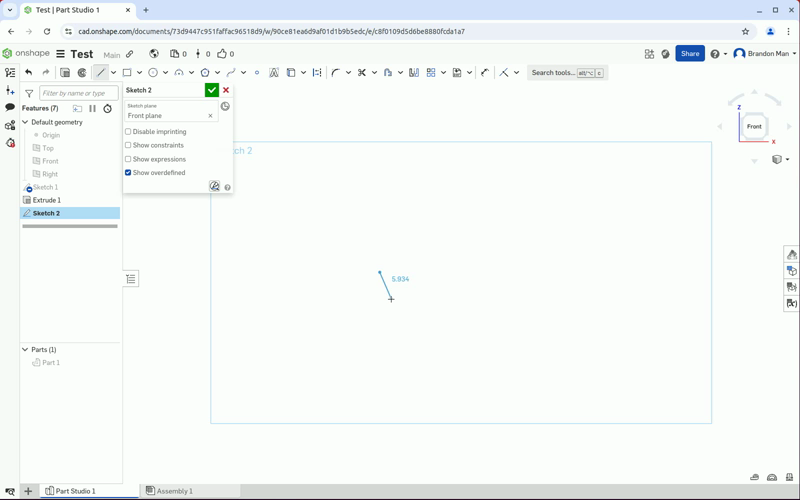
key_up(shift)
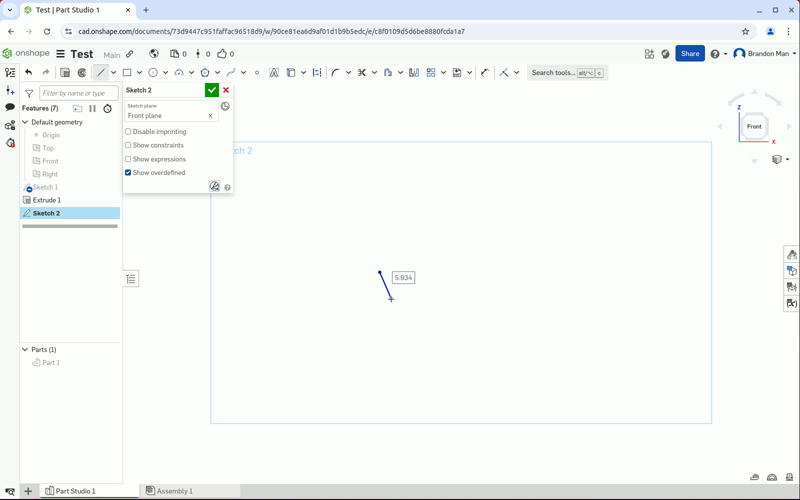
key_down(shift)
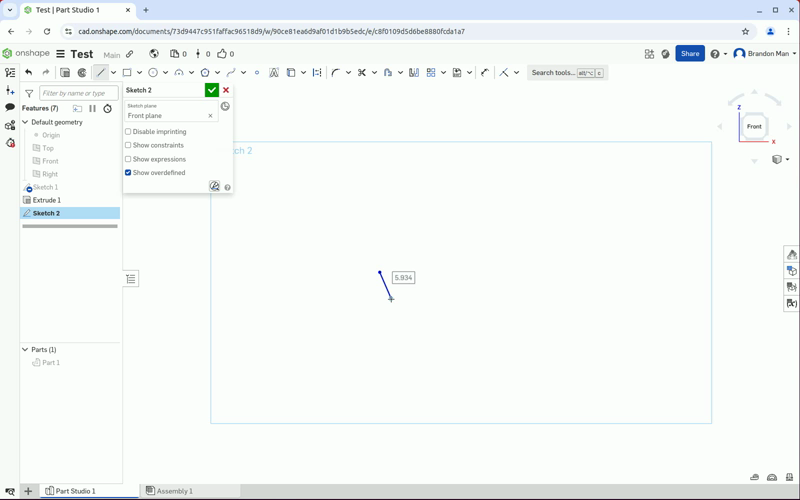
mouse_move(421, 298)
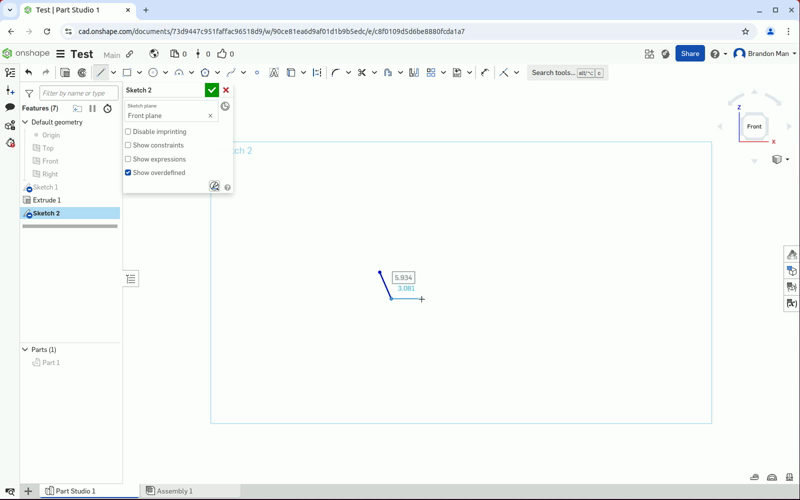
mouse_move(427, 251)
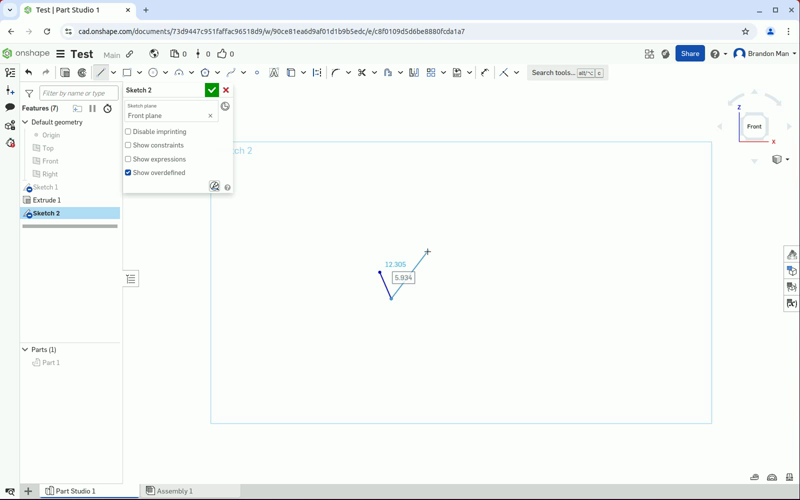
click(427, 251)
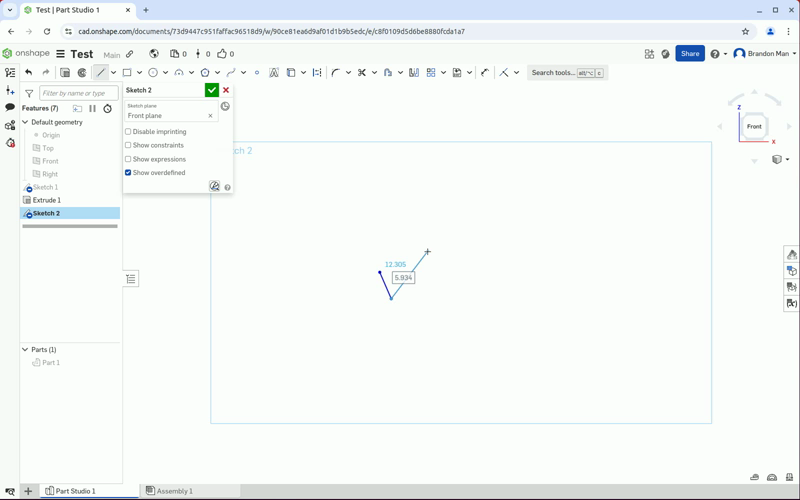
key_up(shift)
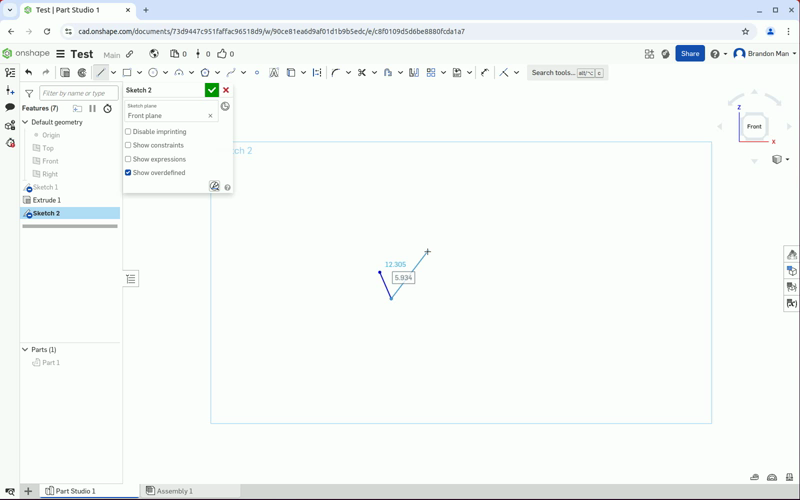
mouse_move(457, 251)
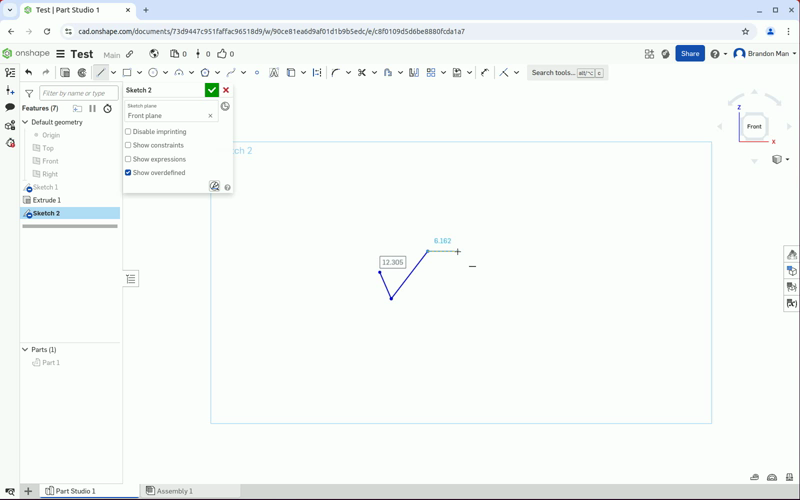
key_down(shift)
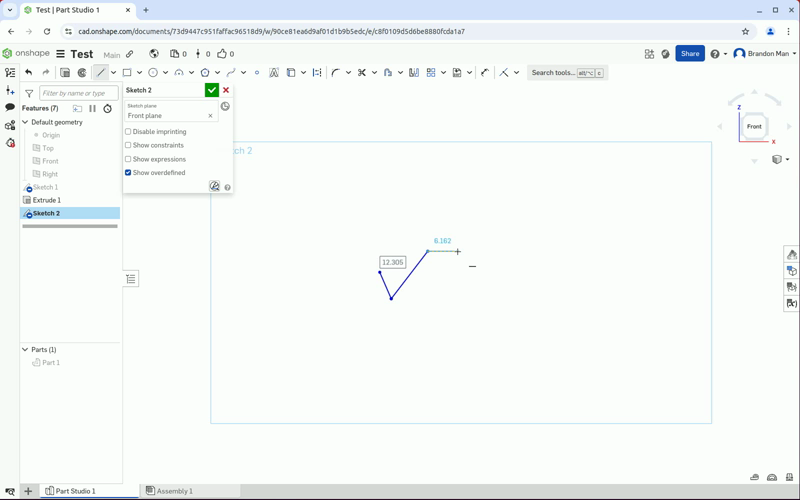
mouse_move(379, 272)
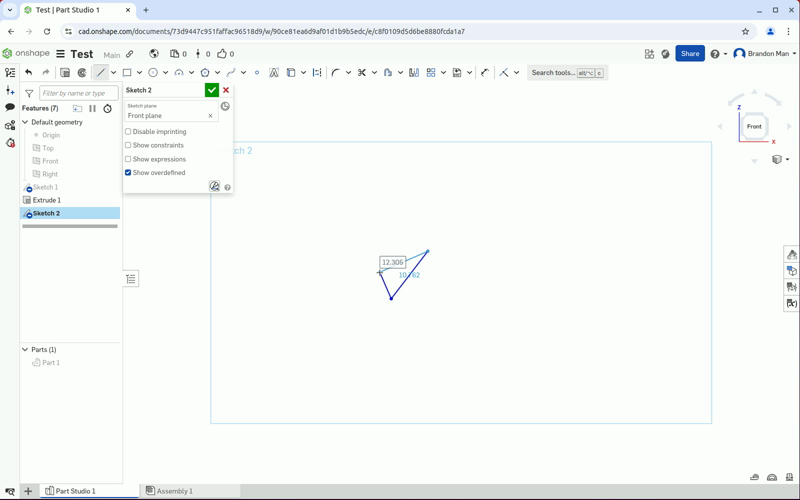
key_up(shift)
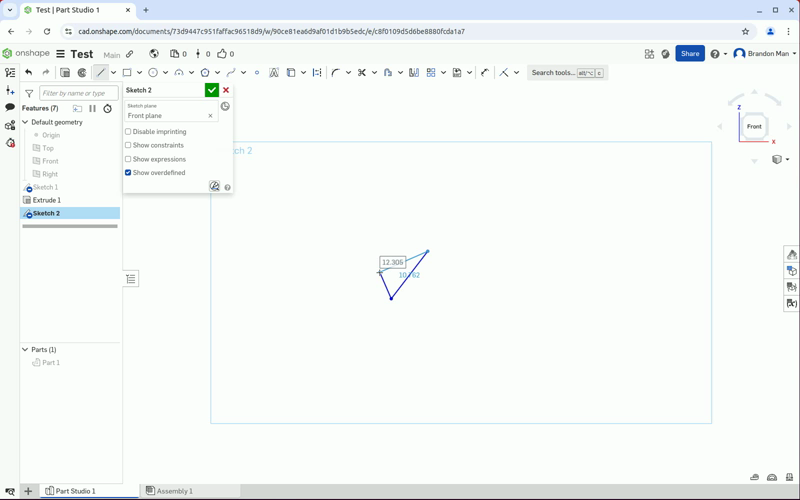
click(379, 272)
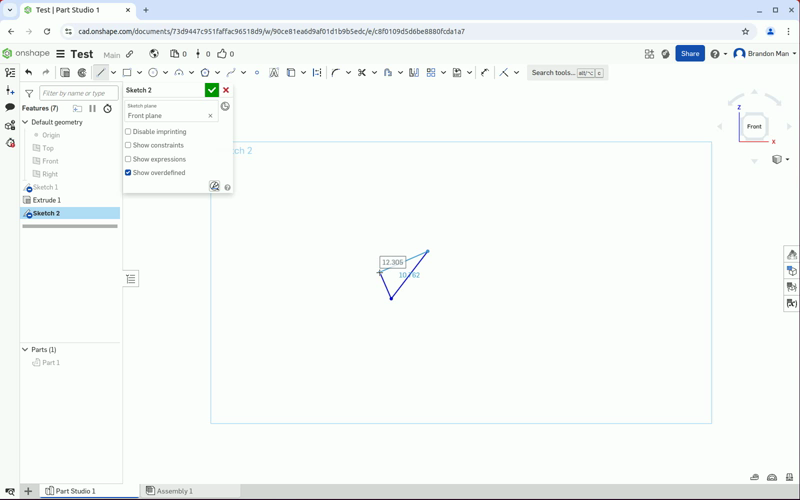
key(esc)
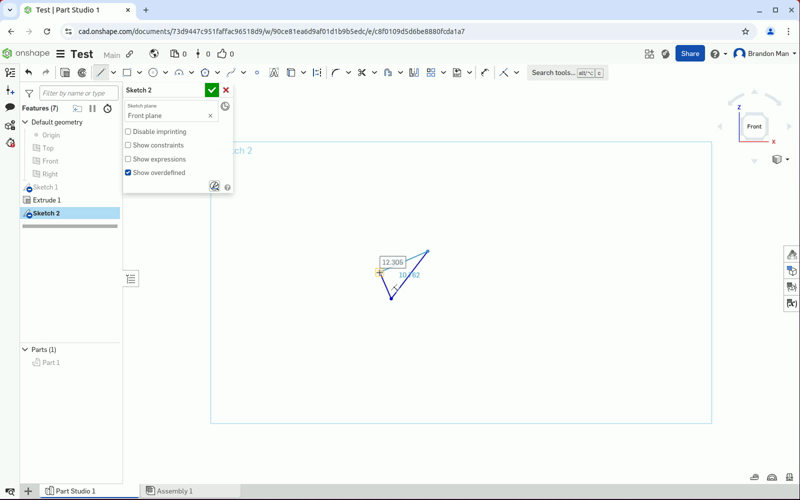
mouse_move(399, 266)
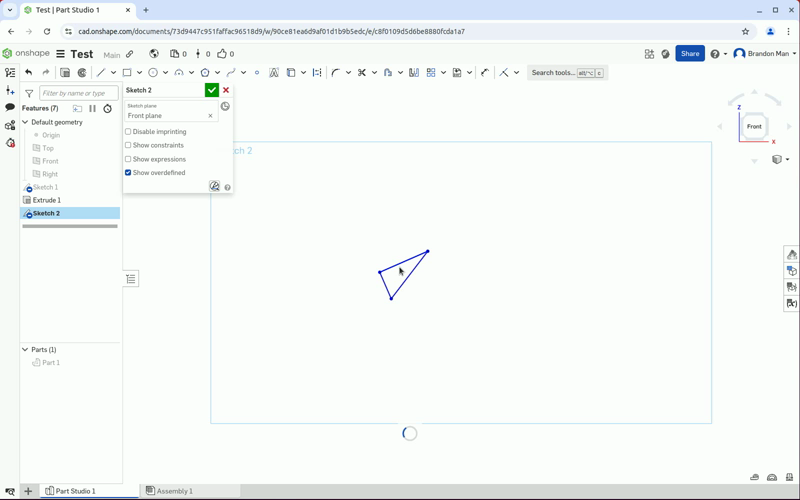
scroll(6)
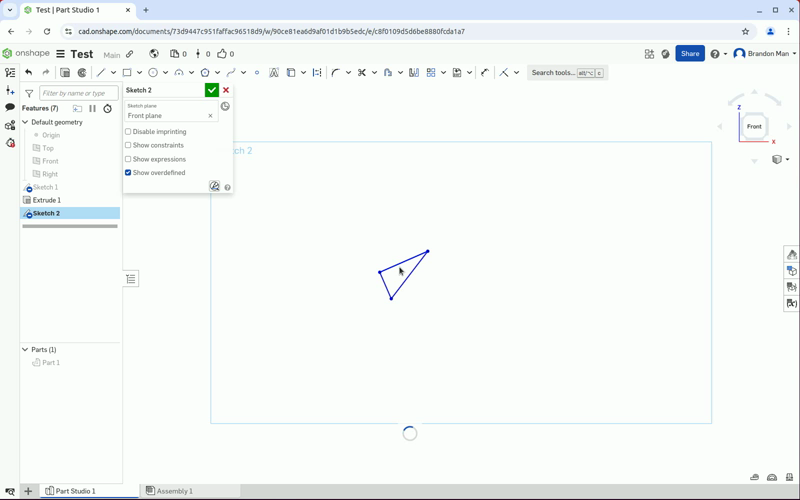
scroll(6)
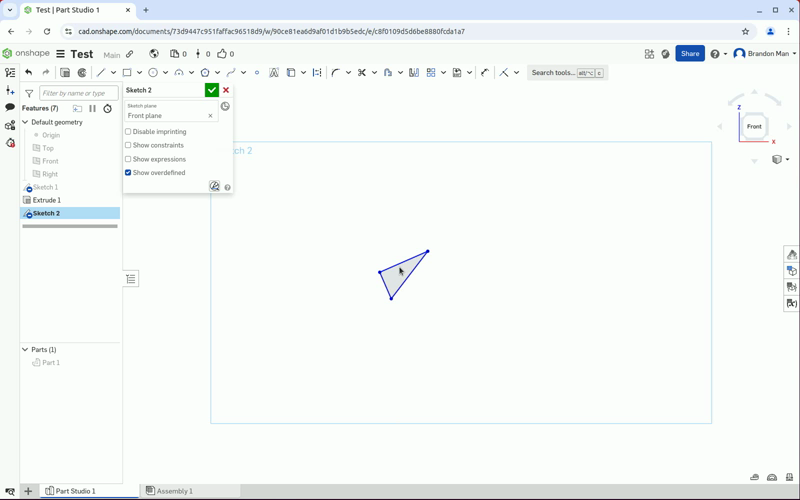
scroll(6)
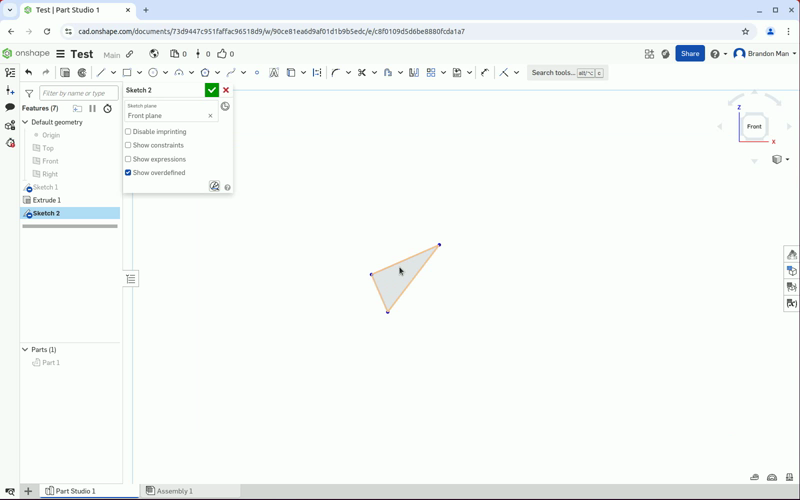
scroll(6)
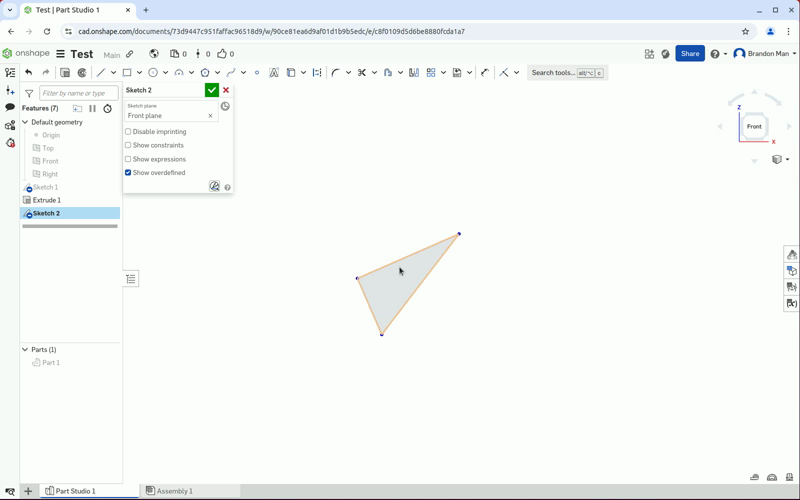
scroll(6)
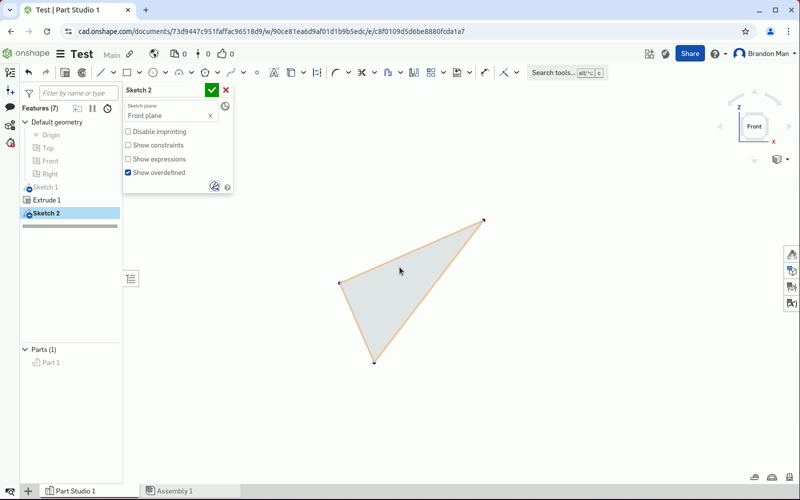
scroll(6)
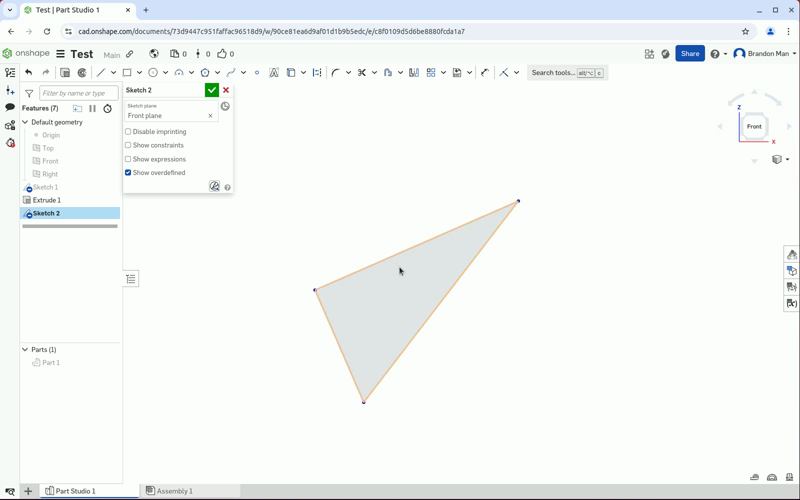
scroll(6)
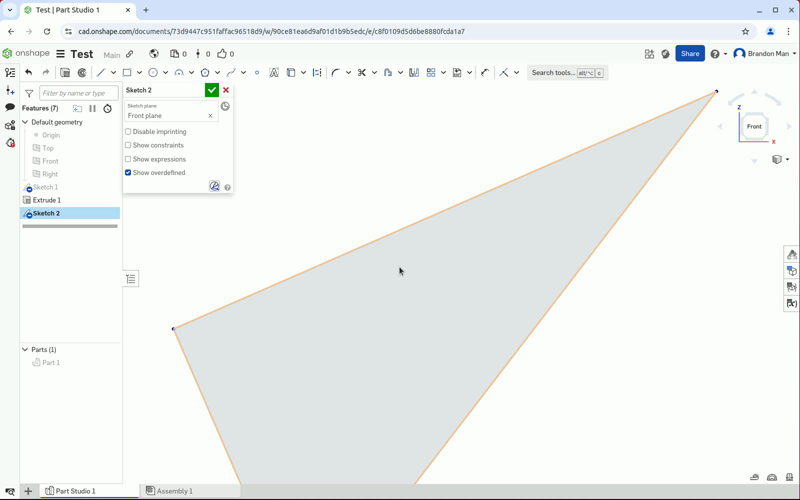
click(399, 266)
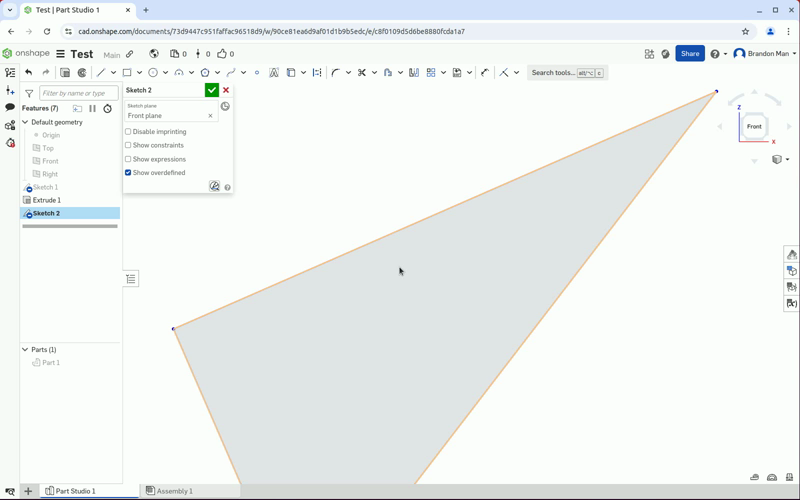
scroll(-6)
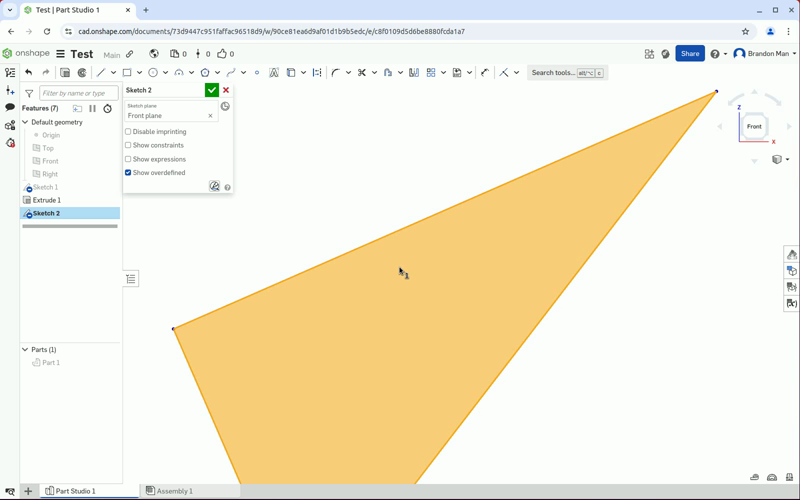
scroll(-6)
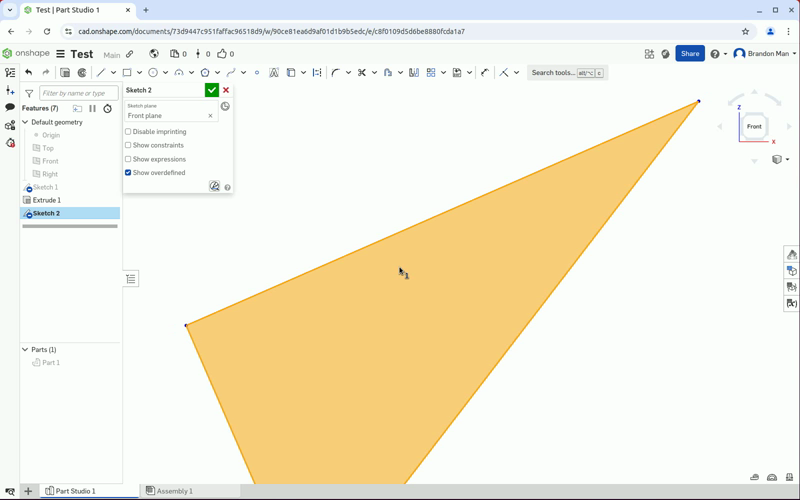
scroll(-6)
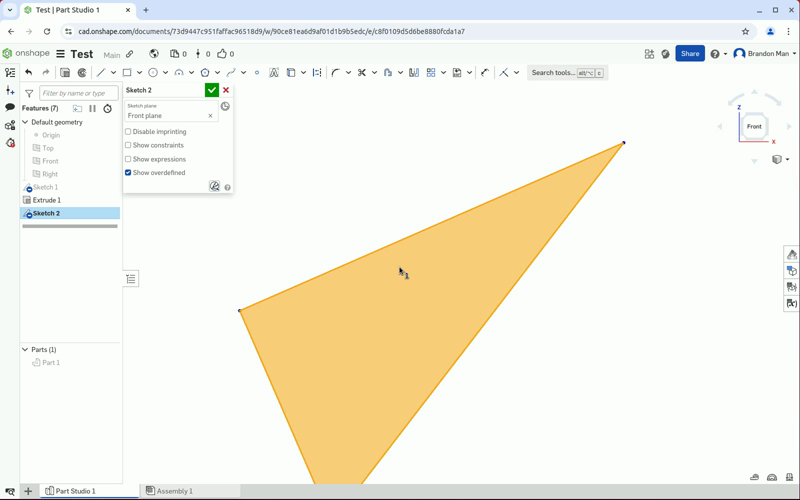
scroll(-6)
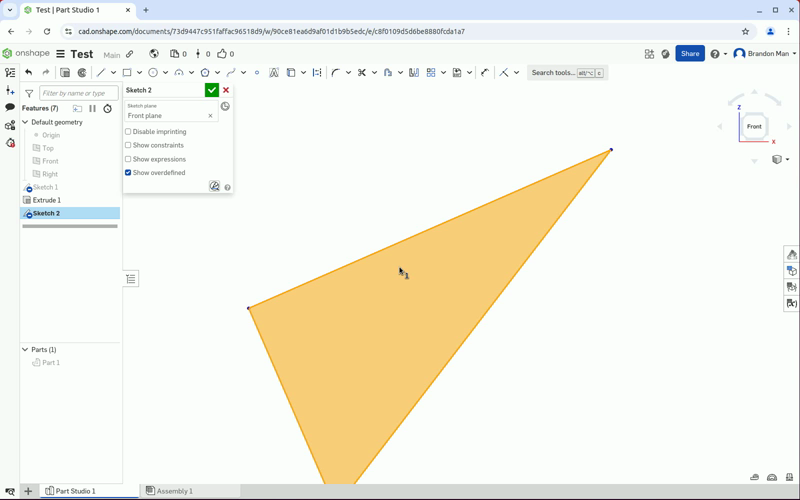
scroll(-6)
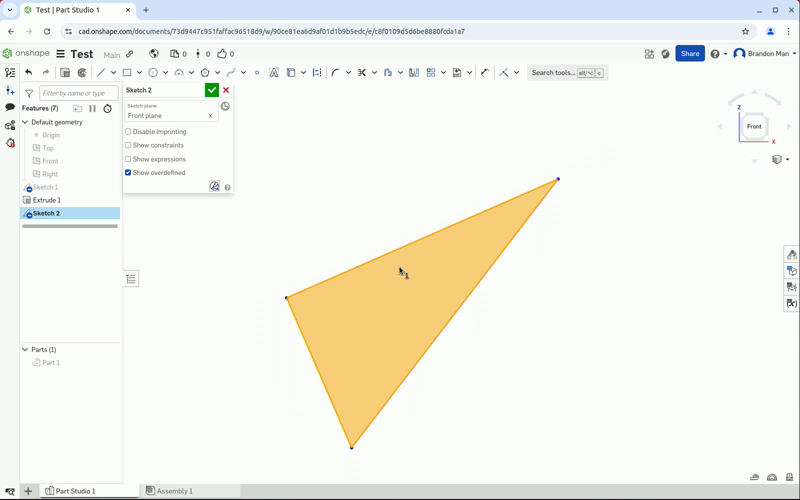
scroll(-6)
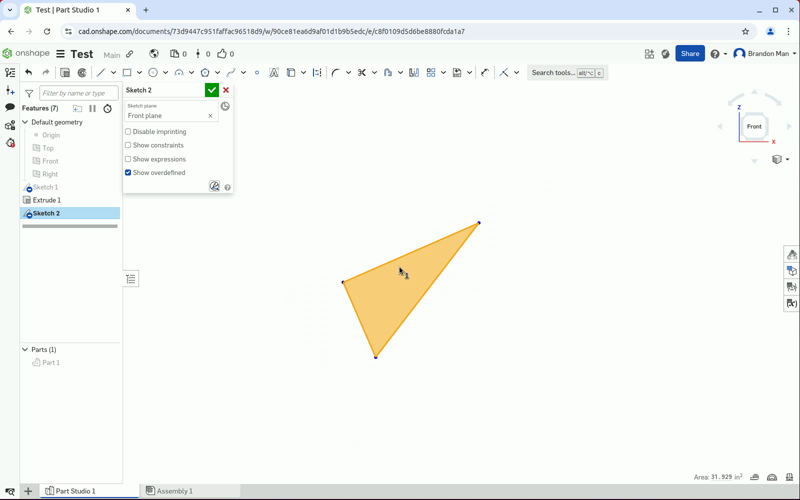
scroll(-6)
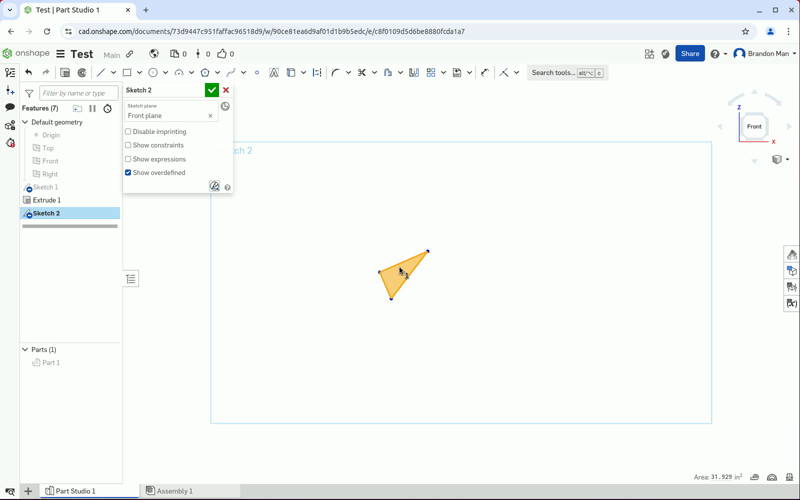
mouse_move(73, 352)
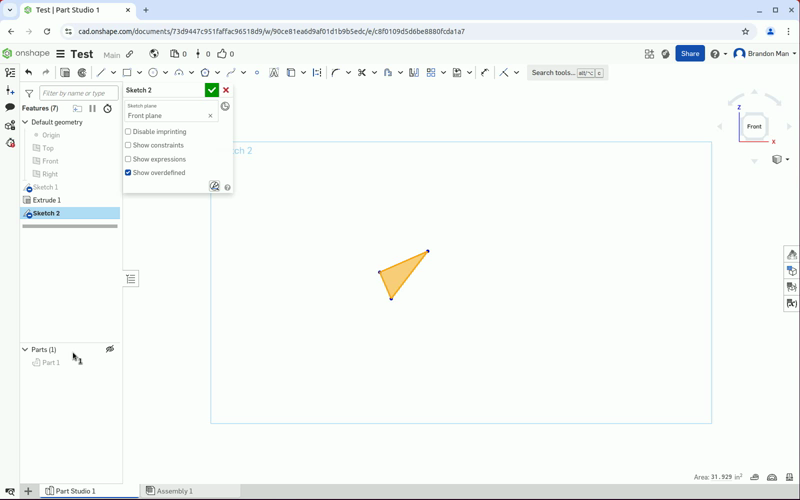
key(shift+y)
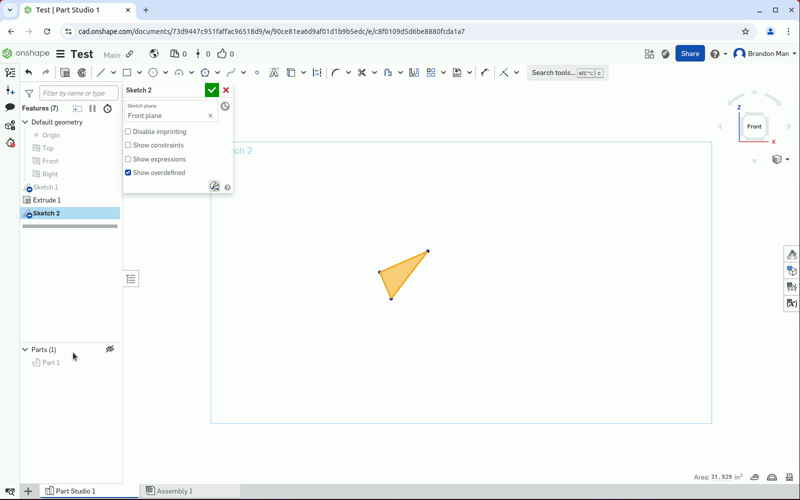
key(shift+e)
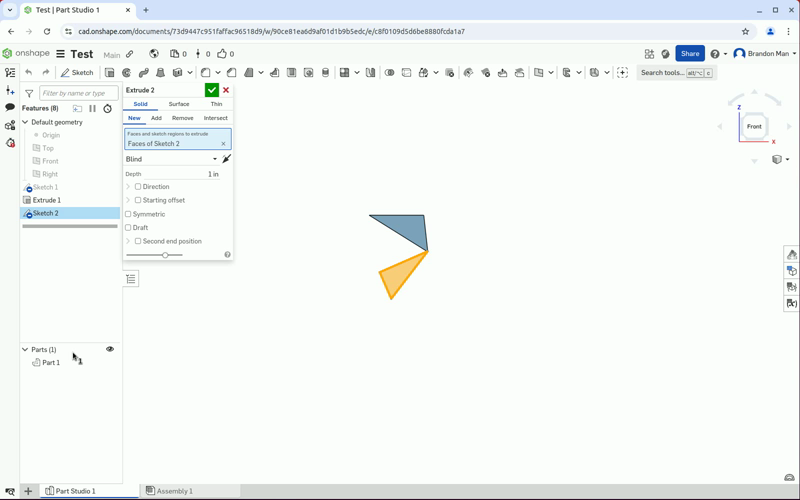
mouse_move(143, 106)
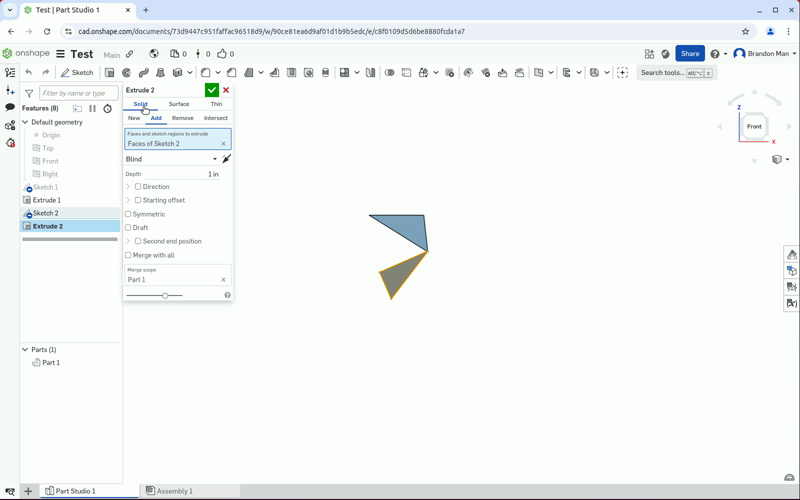
click(143, 106)
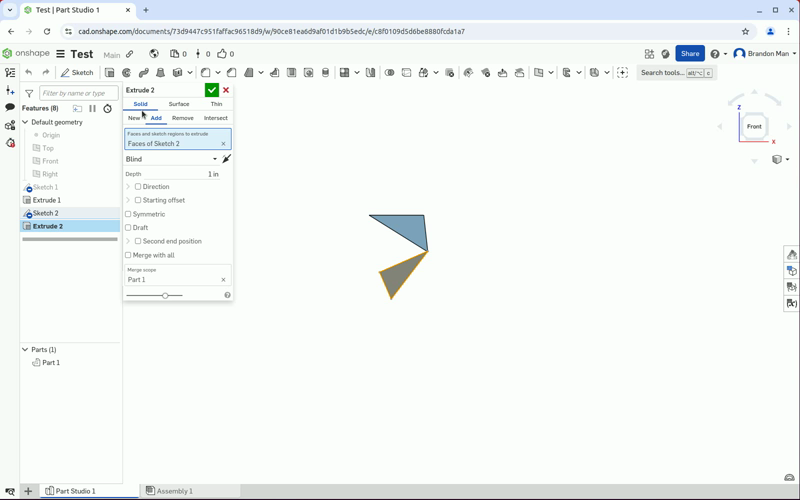
mouse_move(137, 120)
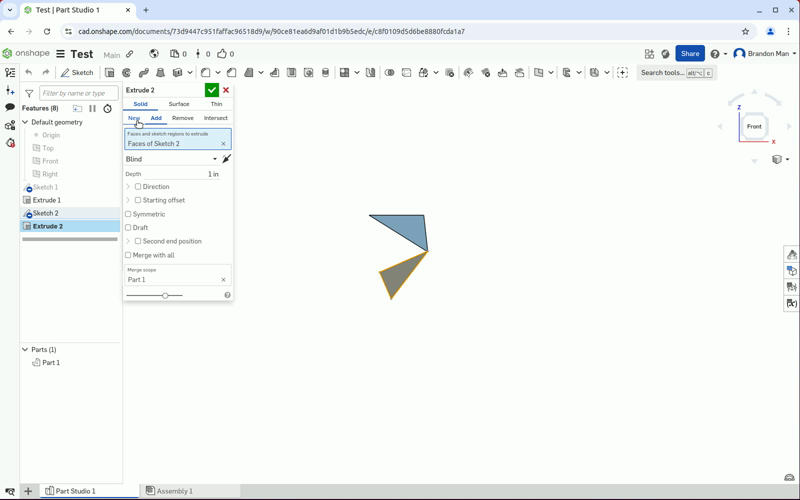
click(137, 120)
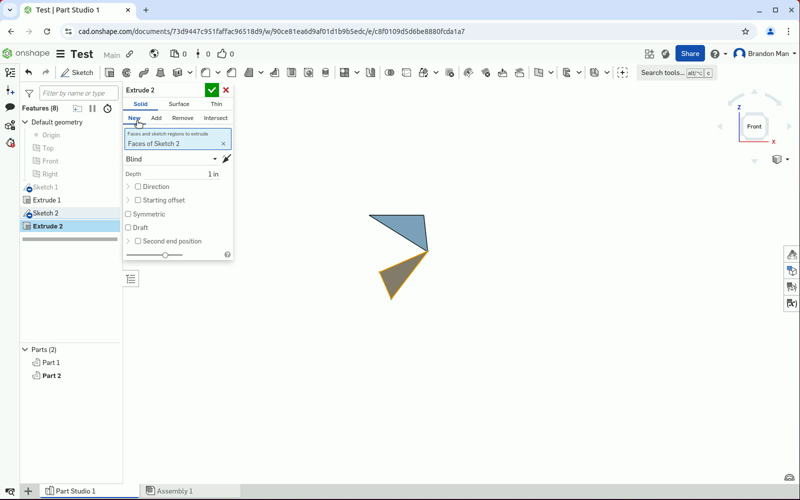
key(tab, 4)
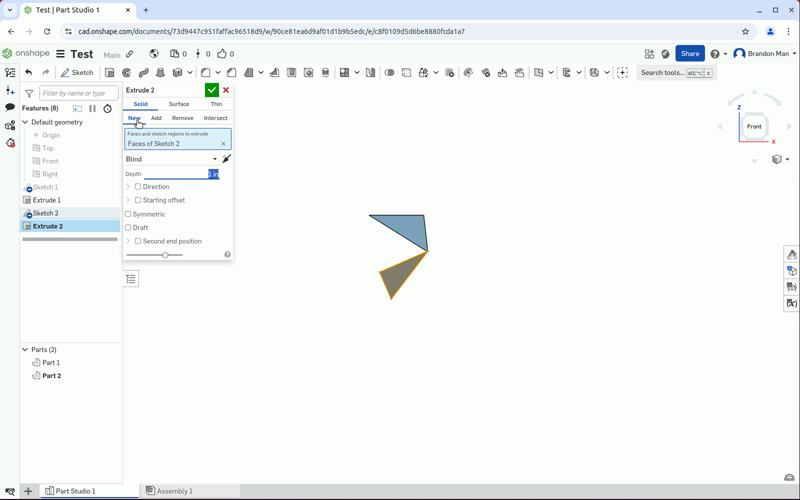
text(23.108)
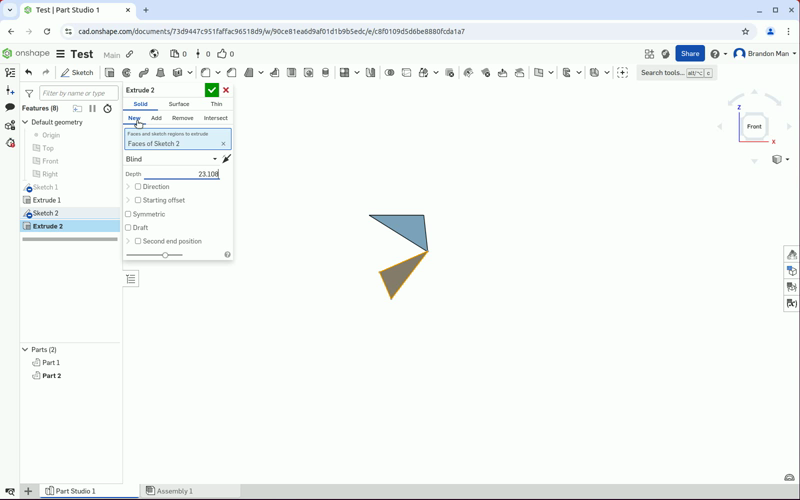
key(enter)
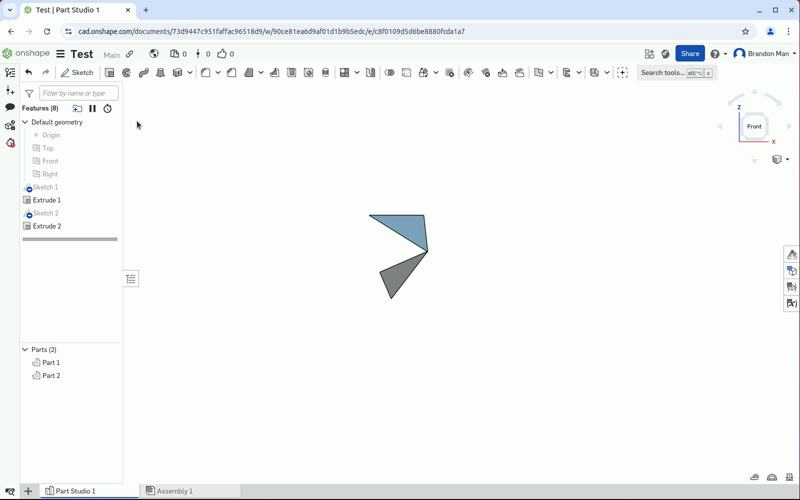
key(shift+h)
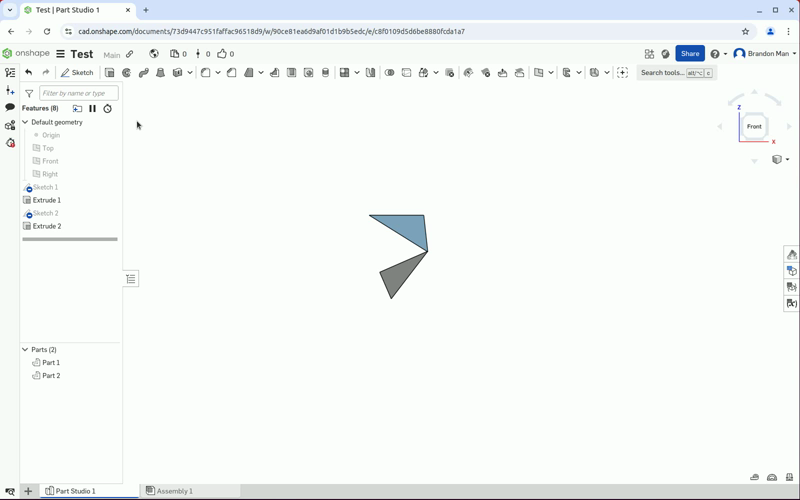
key(shift+h)
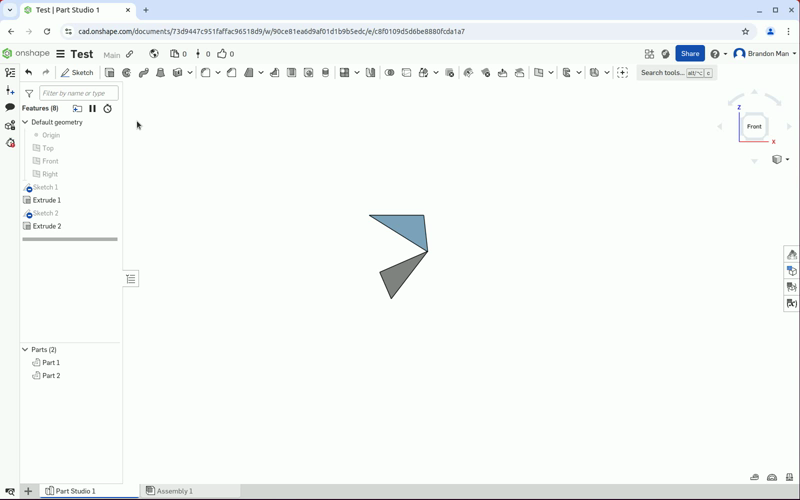
mouse_move(73, 189)
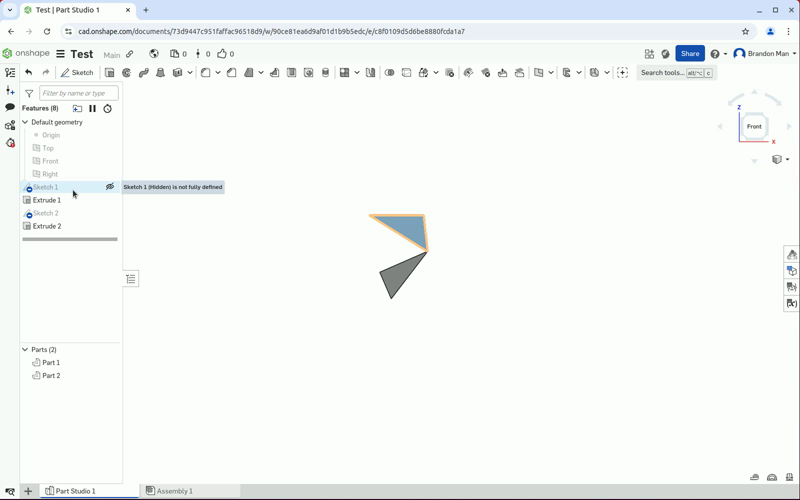
click(73, 189)
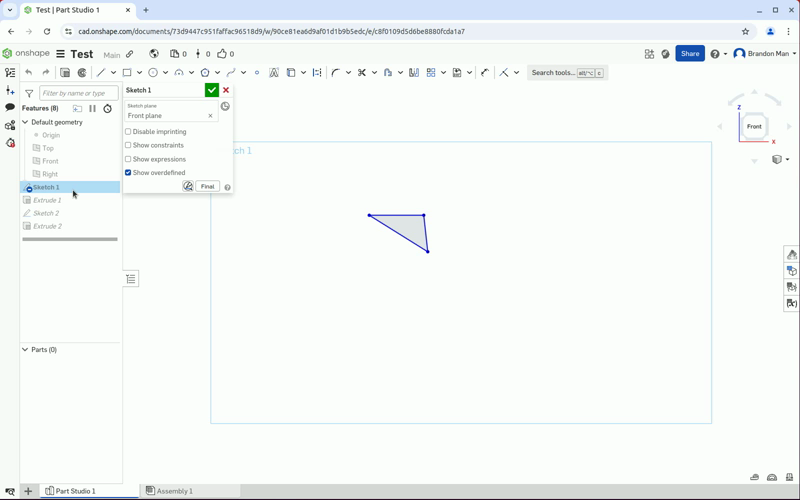
mouse_move(229, 92)
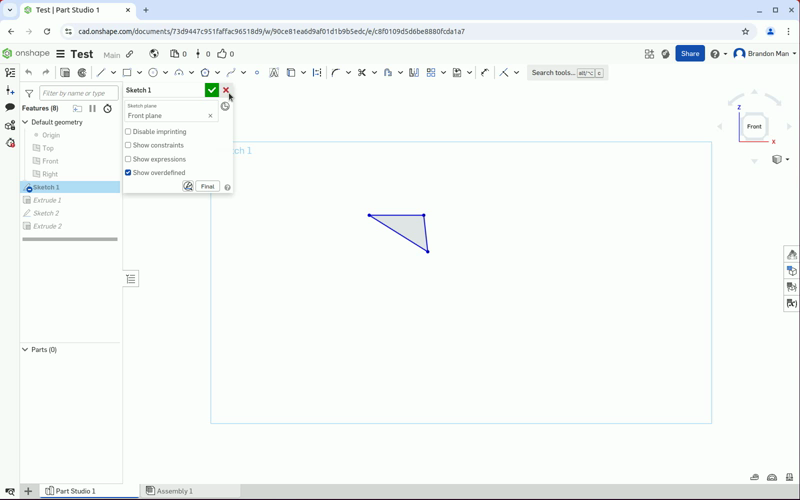
click(229, 92)
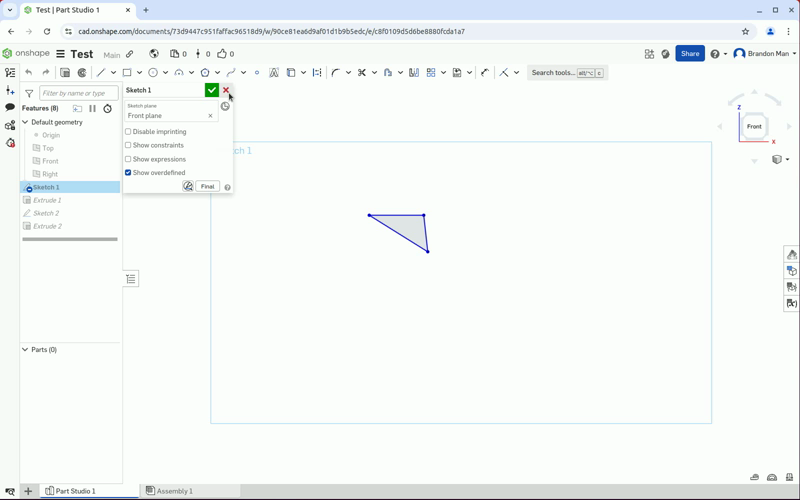
key(shift+s)
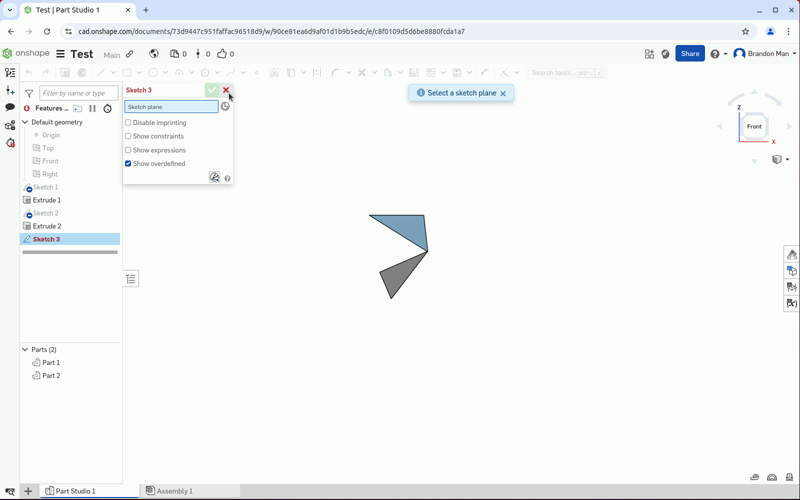
mouse_move(73, 163)
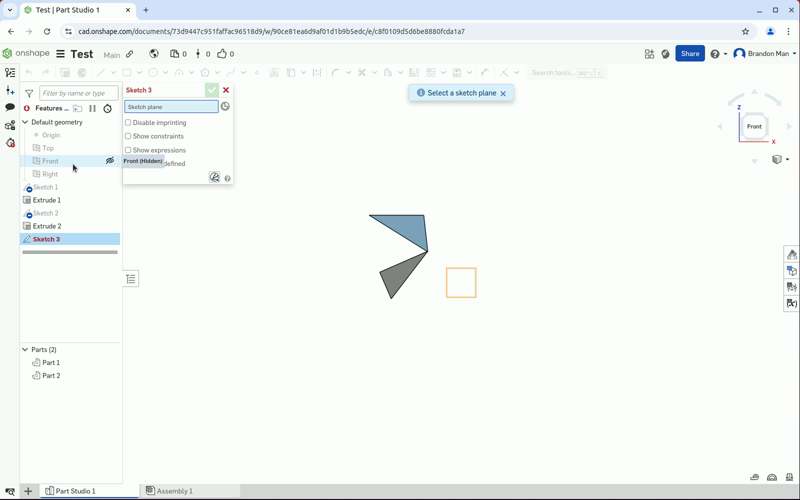
click(73, 163)
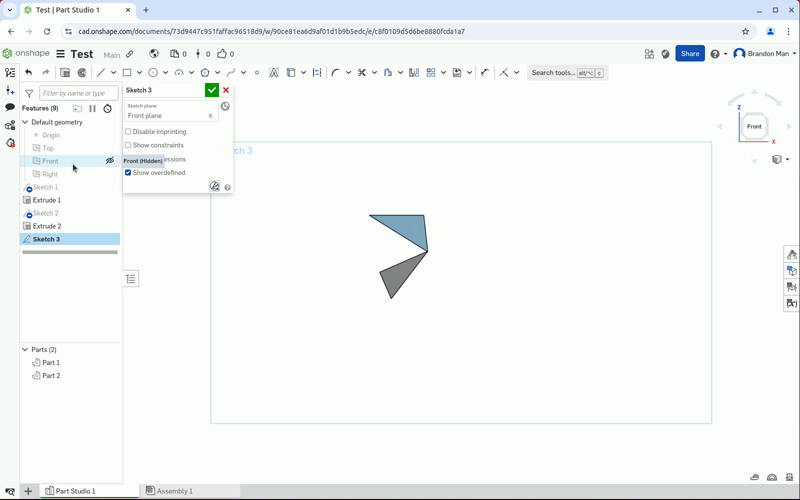
mouse_move(73, 352)
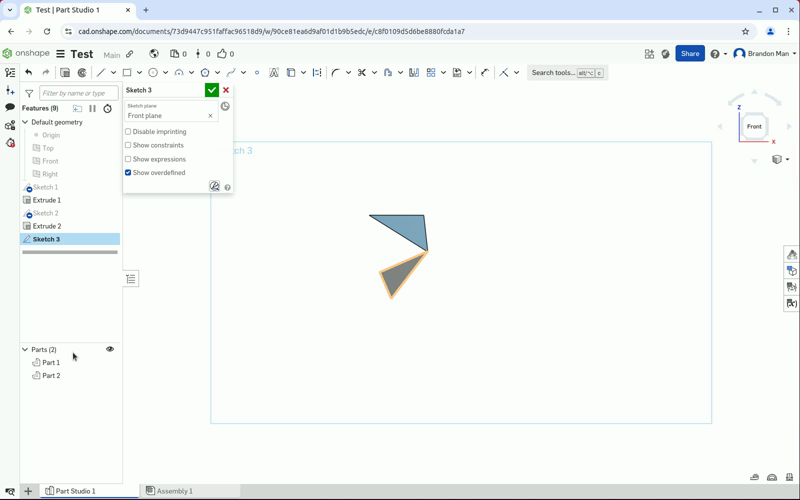
key(y)
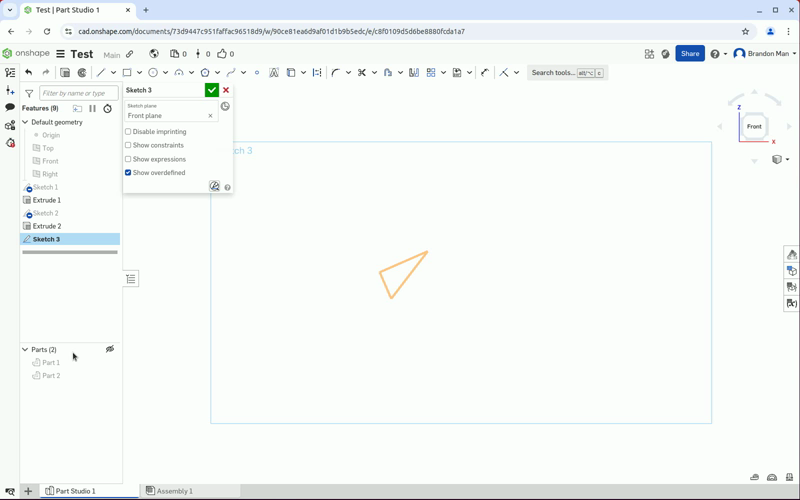
key(l)
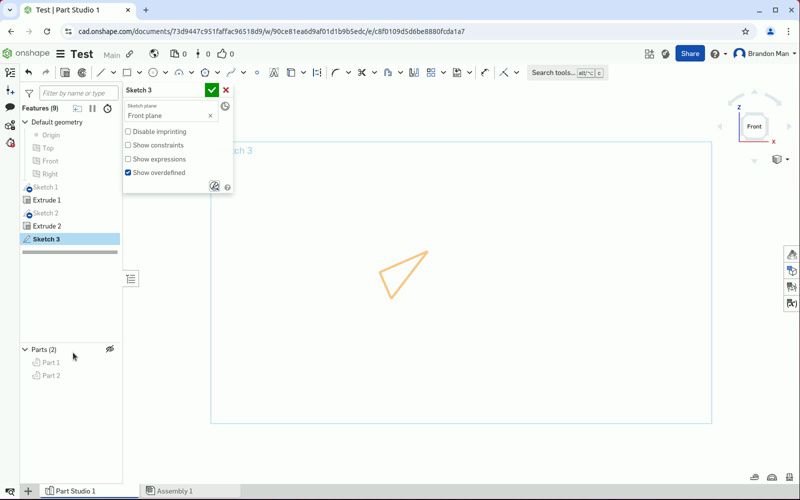
key_down(shift)
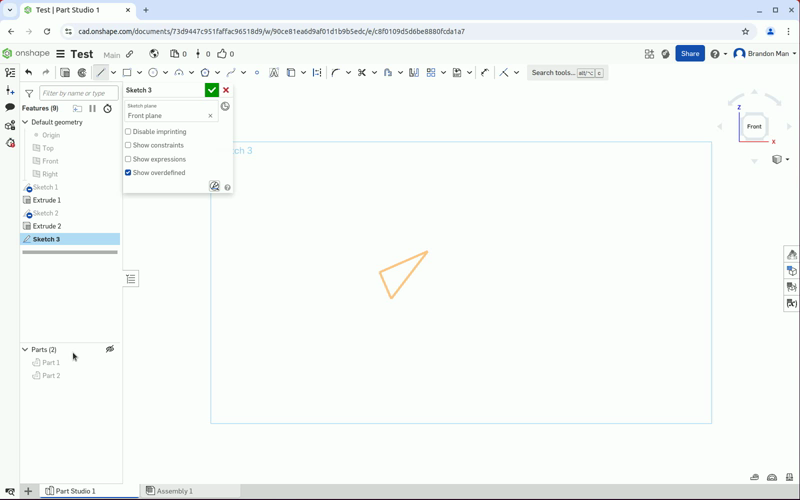
mouse_move(368, 246)
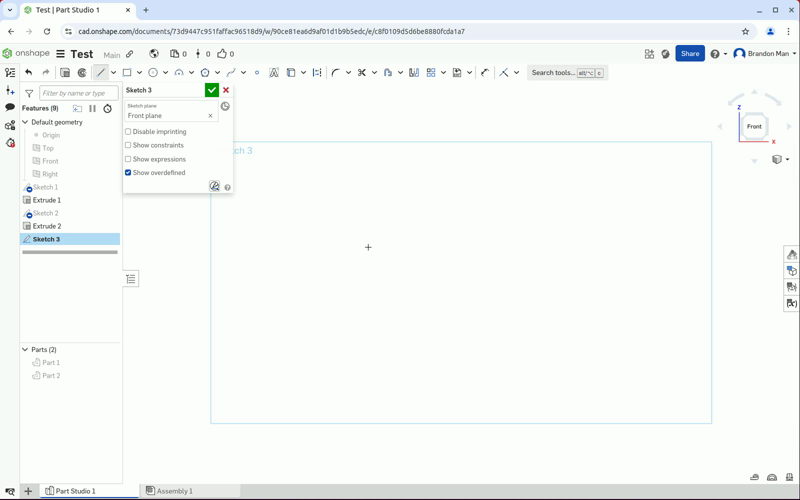
click(368, 246)
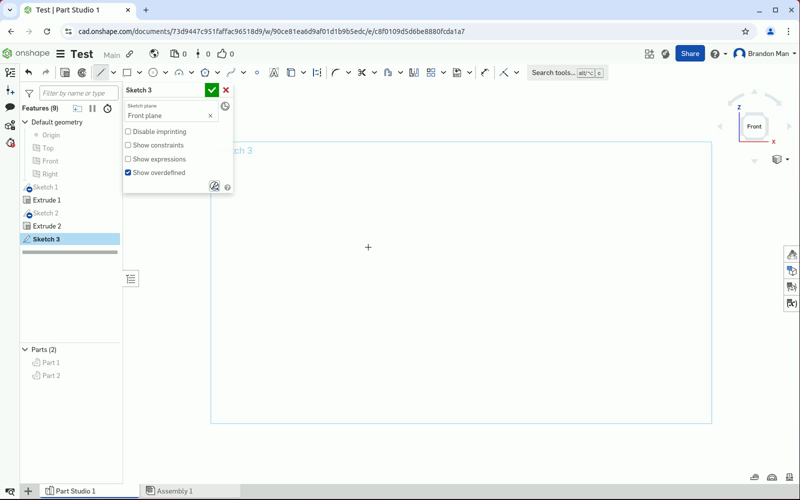
key_up(shift)
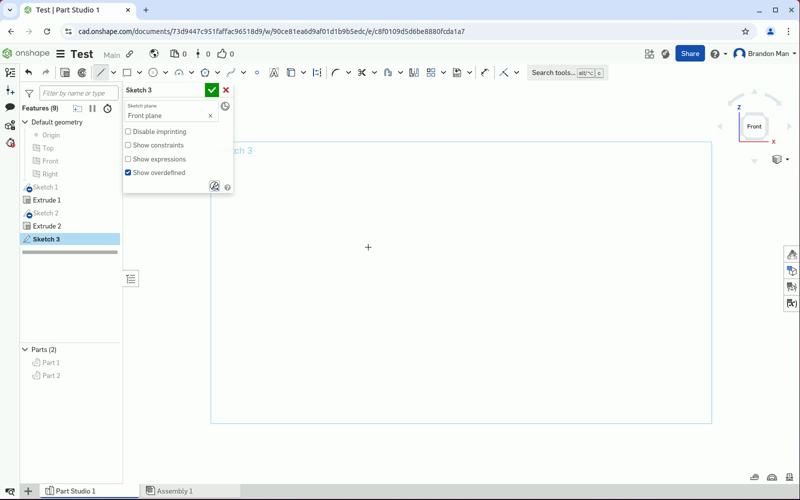
key_down(shift)
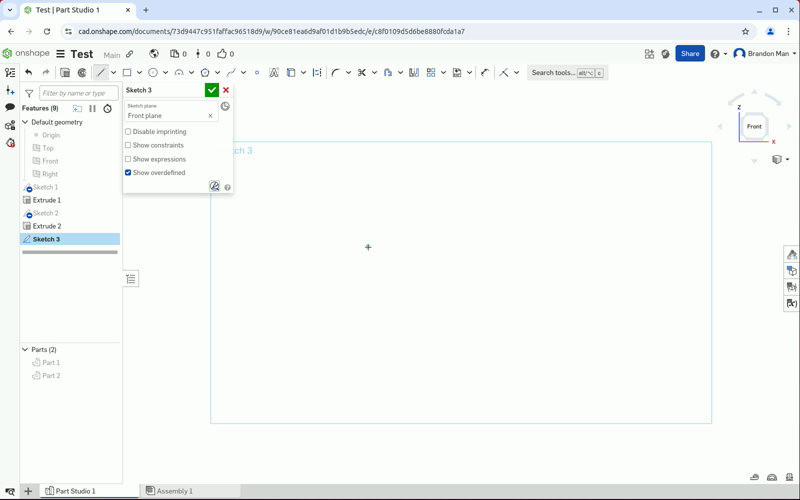
mouse_move(398, 246)
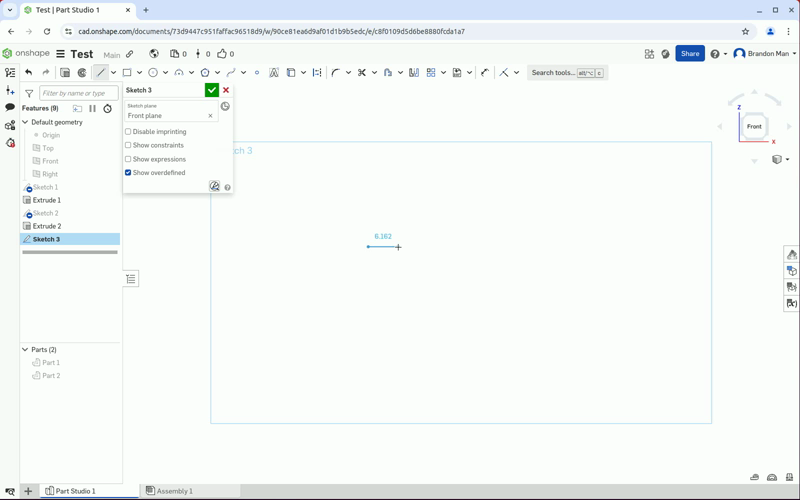
mouse_move(427, 252)
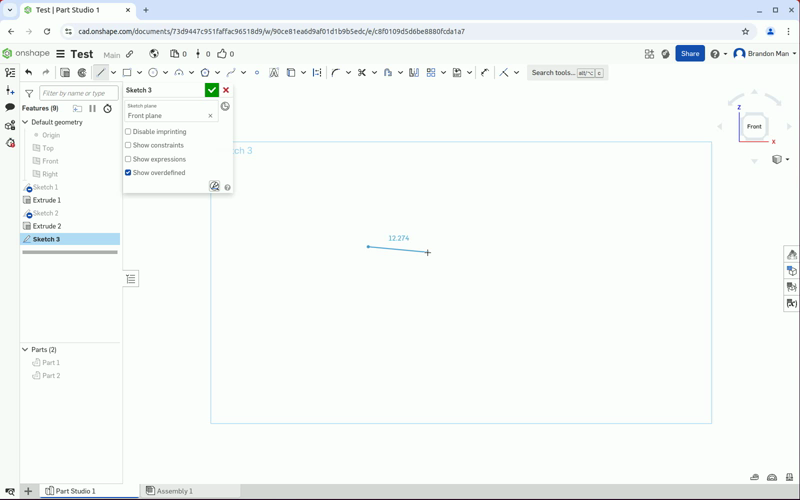
click(427, 252)
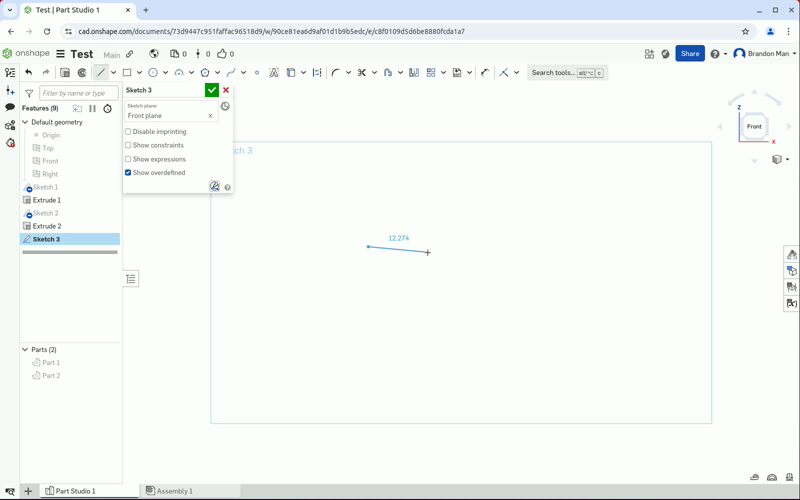
key_up(shift)
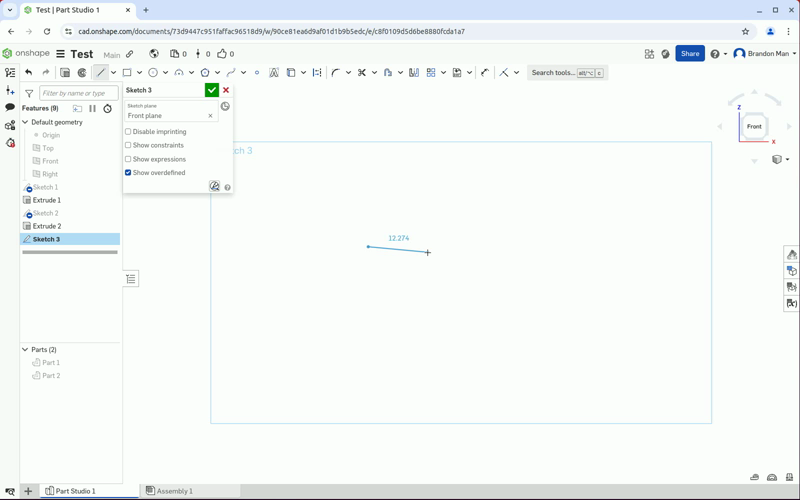
key_down(shift)
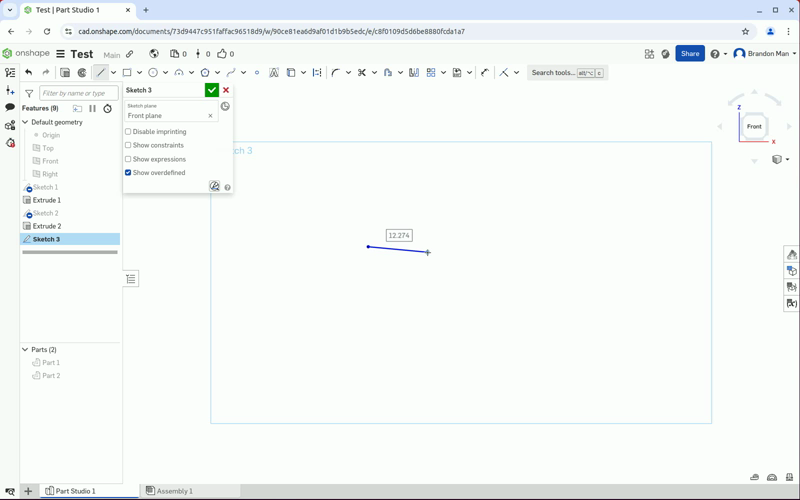
mouse_move(369, 215)
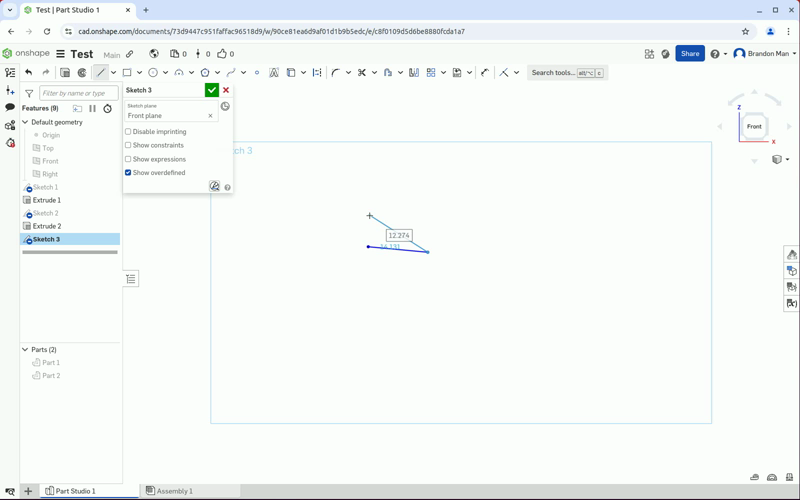
click(369, 215)
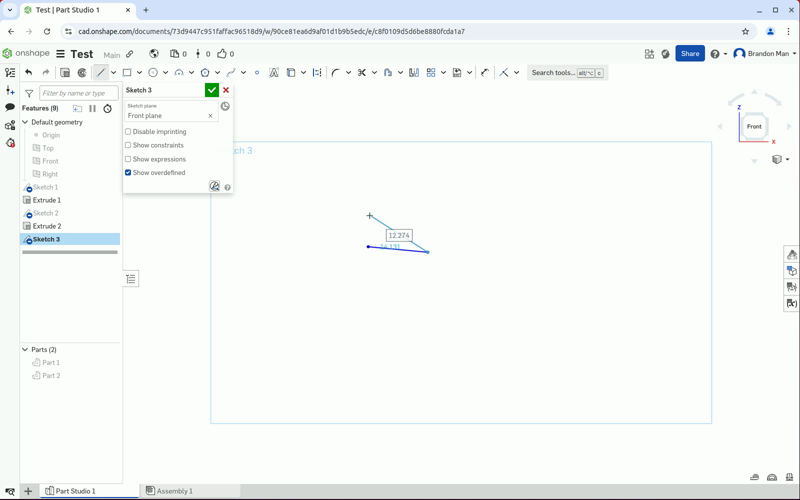
key_up(shift)
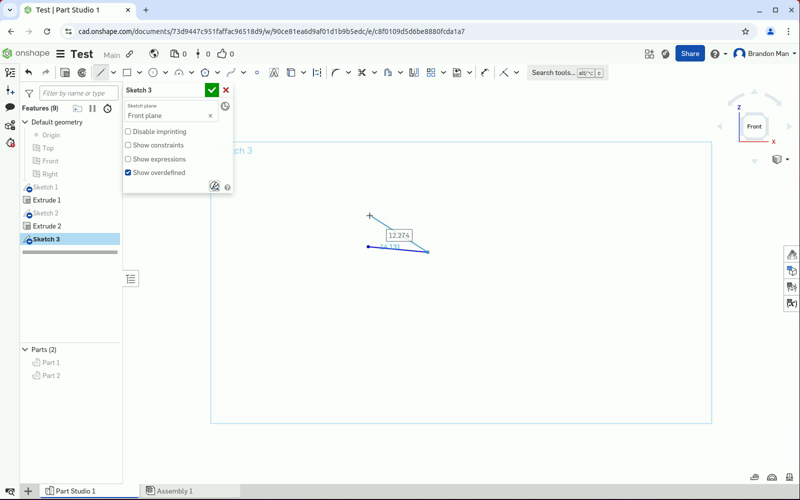
mouse_move(399, 215)
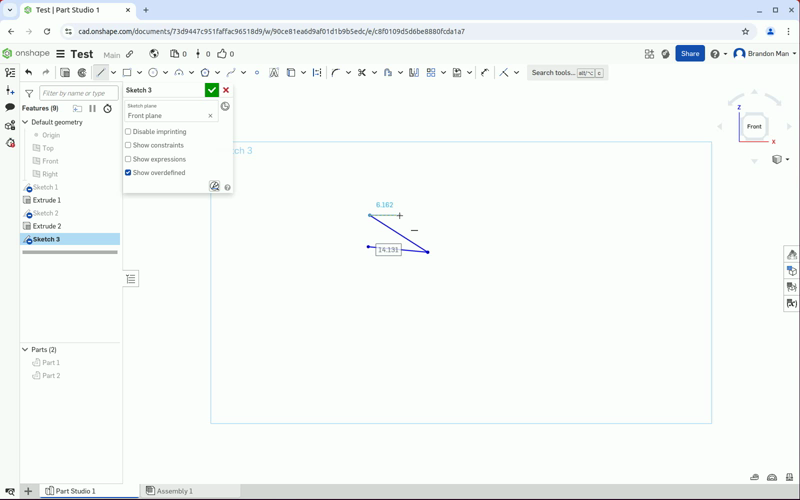
key_down(shift)
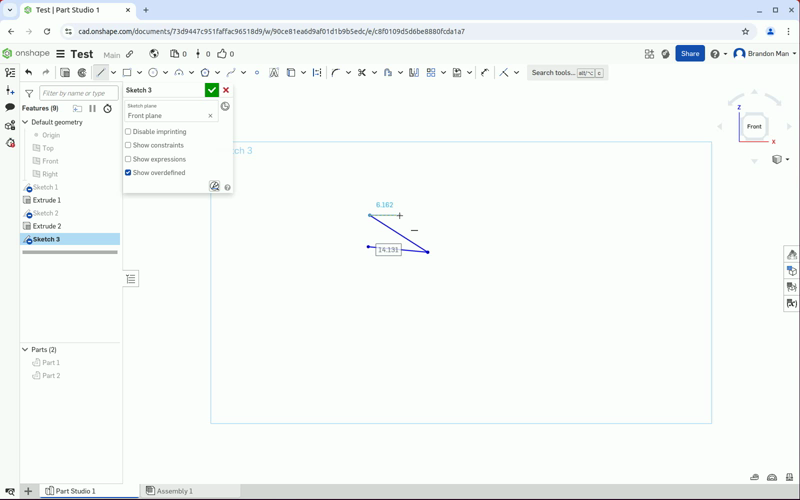
mouse_move(368, 246)
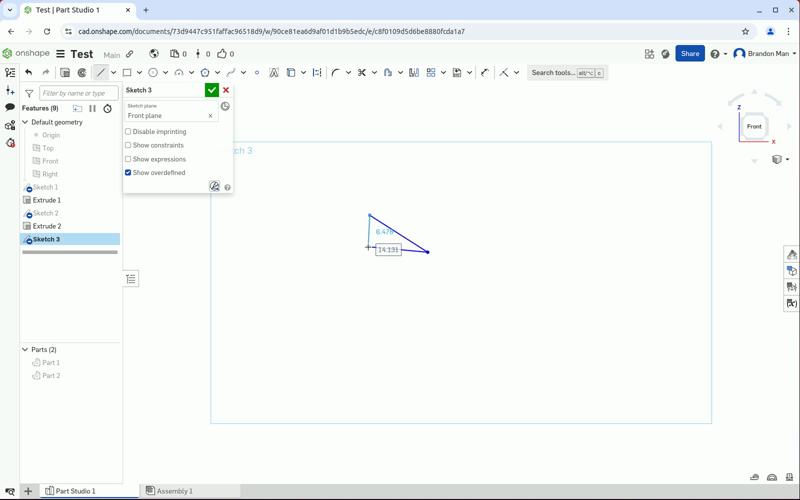
key_up(shift)
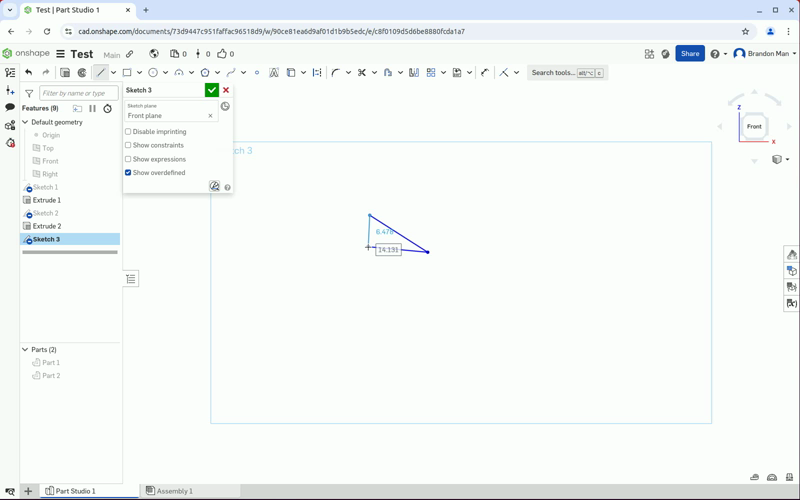
click(368, 246)
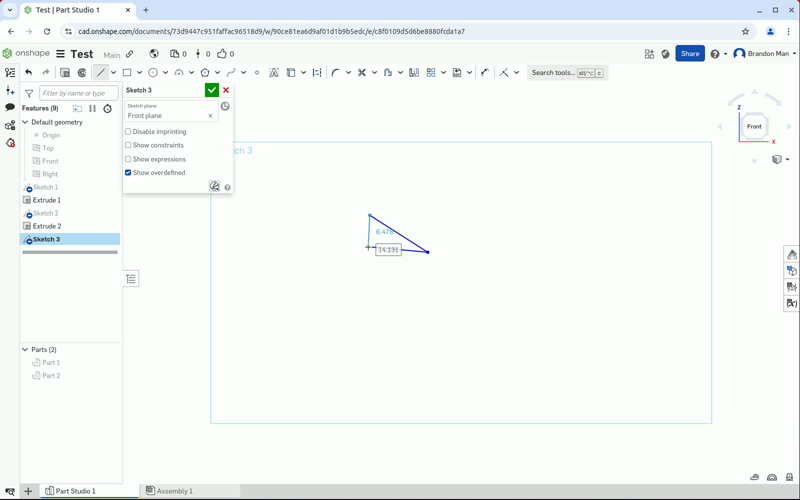
key(esc)
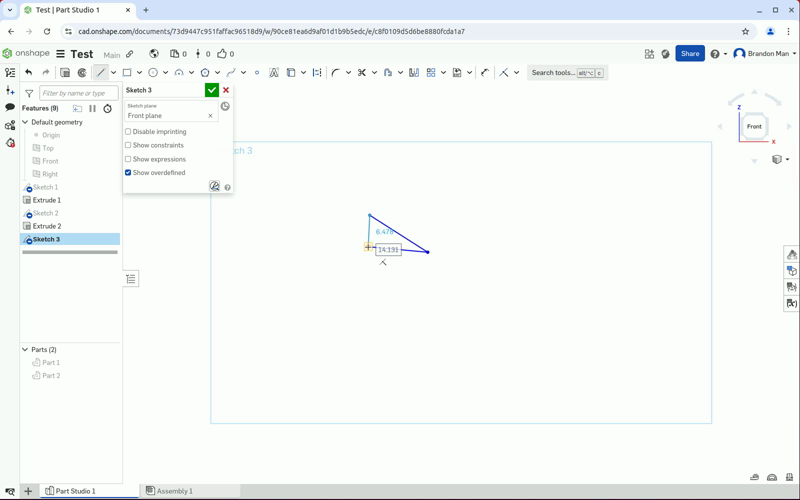
mouse_move(369, 243)
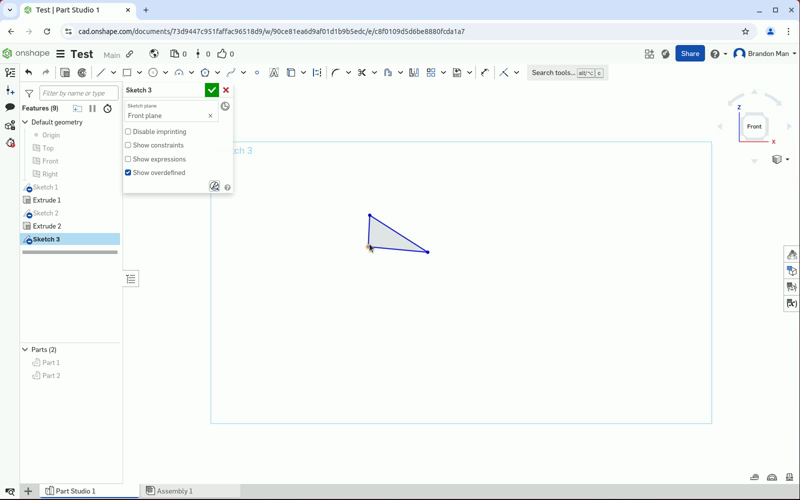
scroll(6)
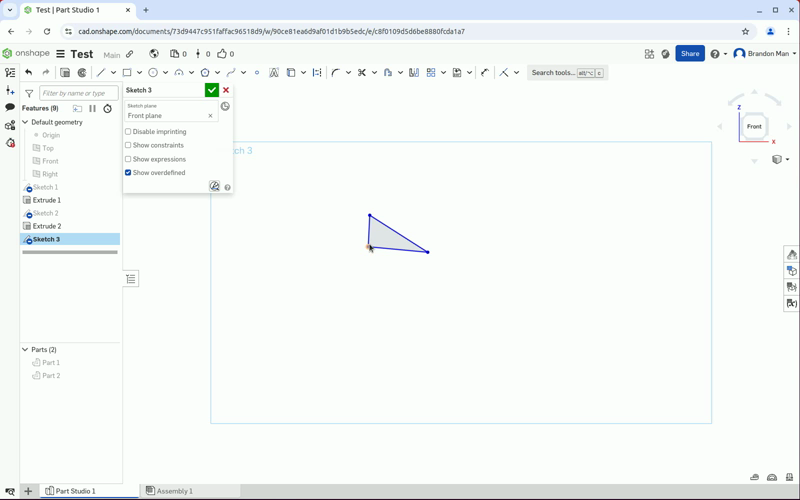
scroll(6)
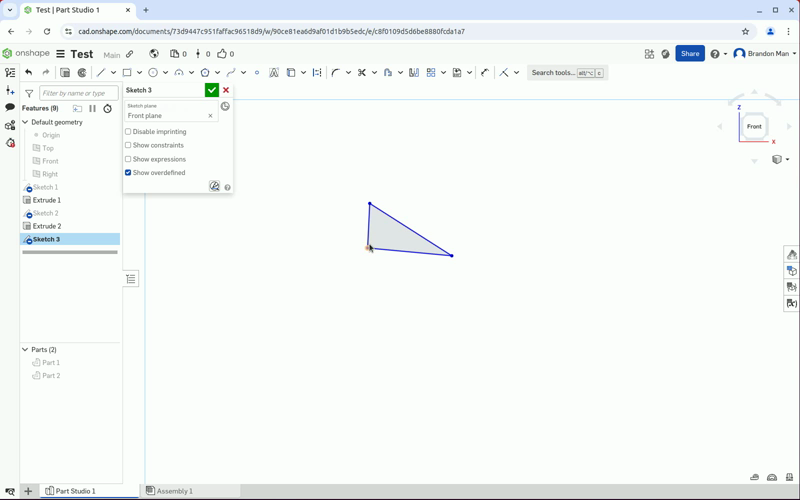
scroll(6)
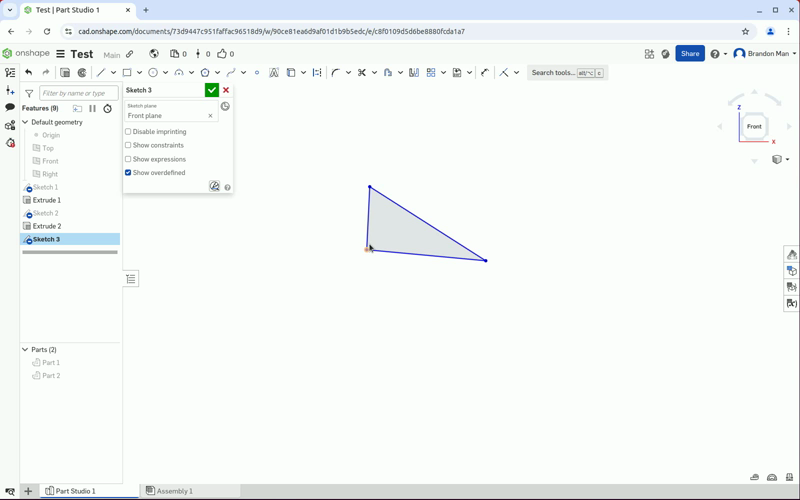
scroll(6)
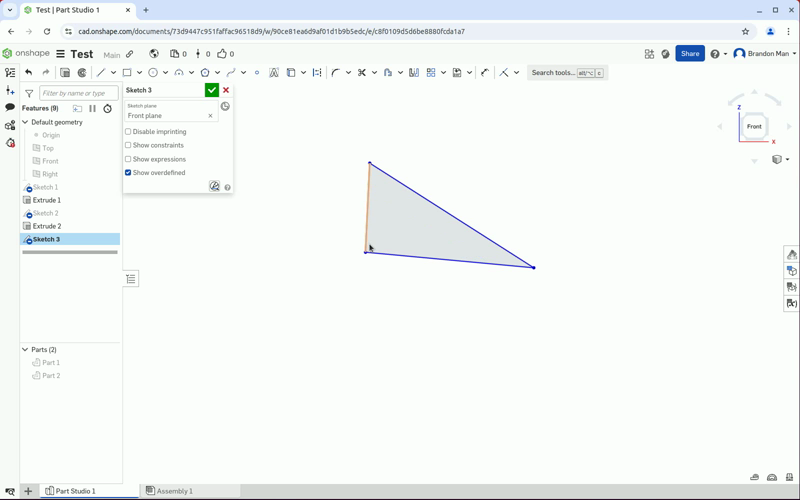
scroll(6)
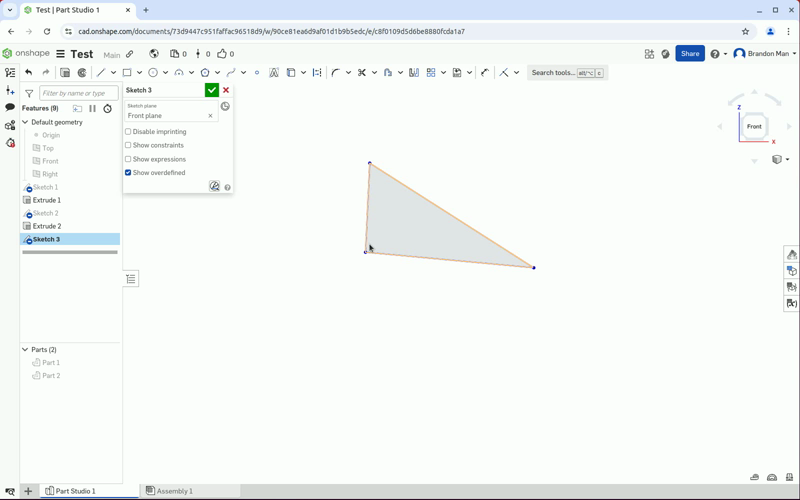
scroll(6)
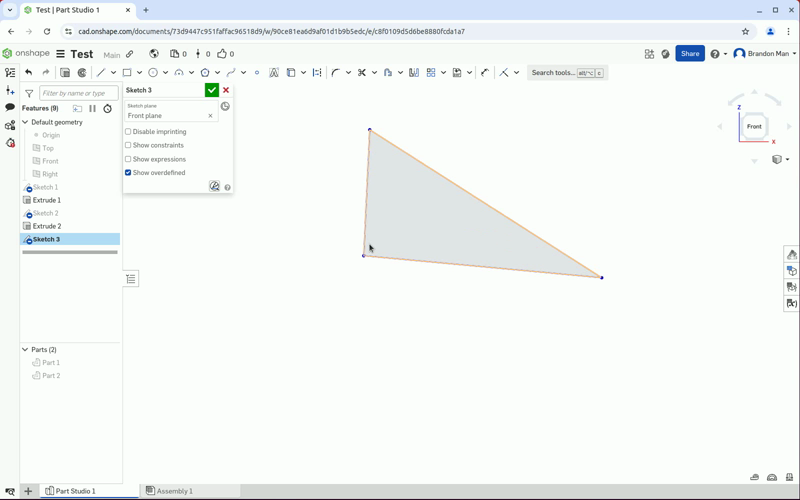
scroll(6)
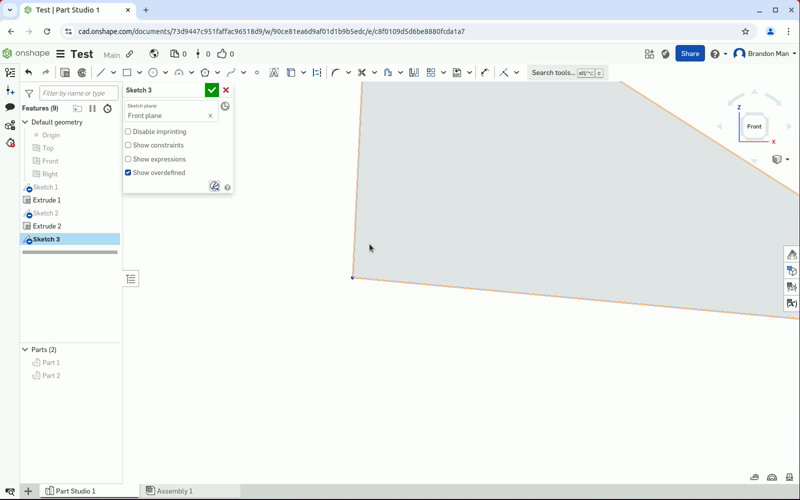
click(369, 243)
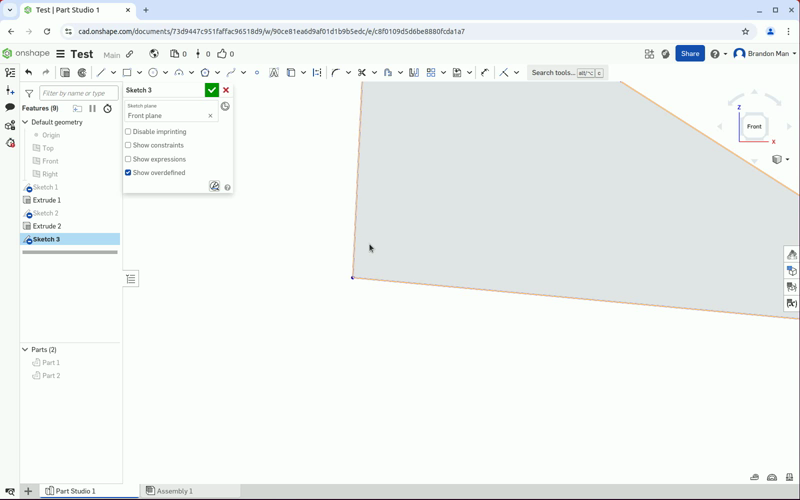
scroll(-6)
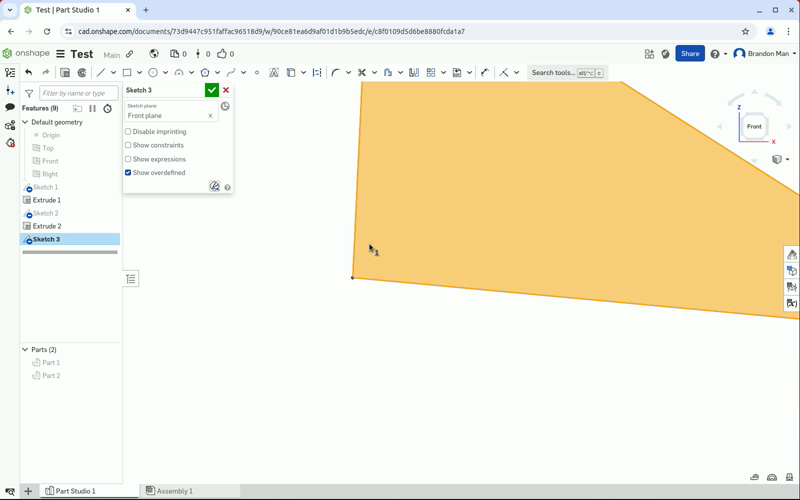
scroll(-6)
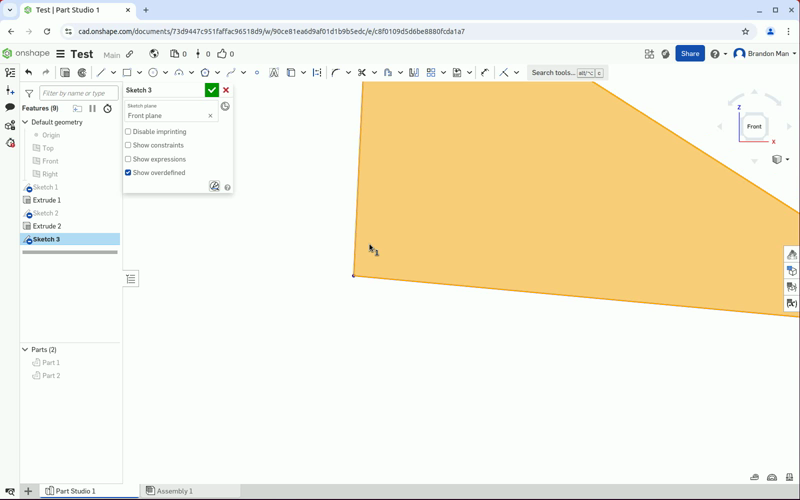
scroll(-6)
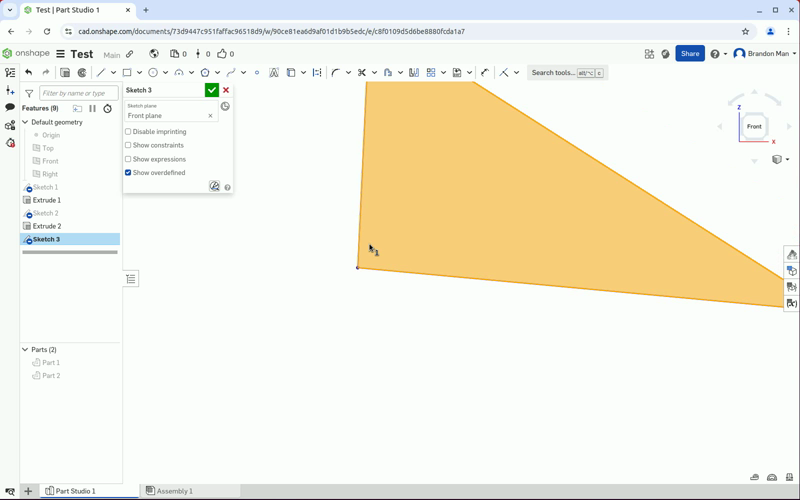
scroll(-6)
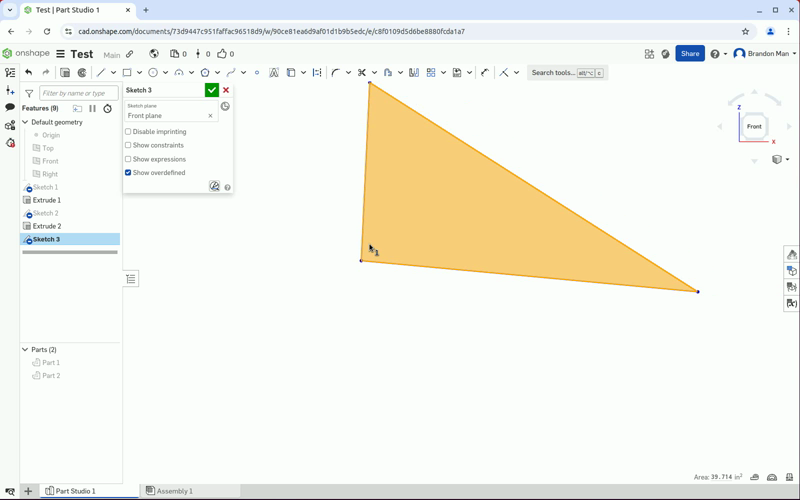
scroll(-6)
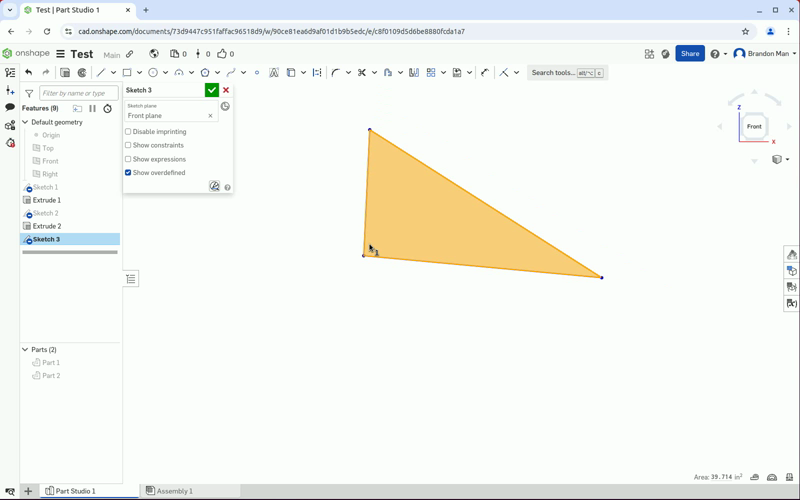
scroll(-6)
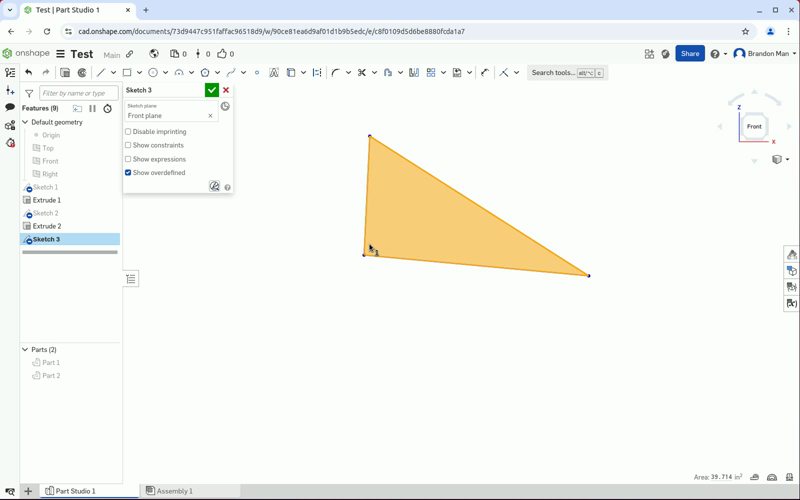
scroll(-6)
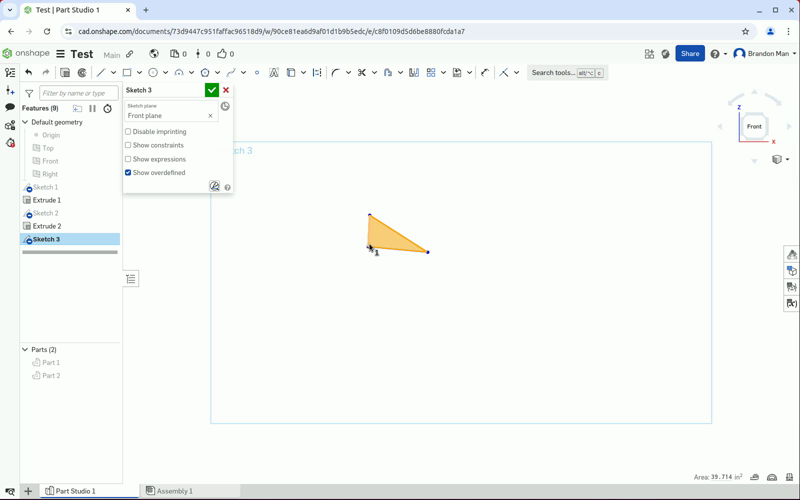
mouse_move(73, 352)
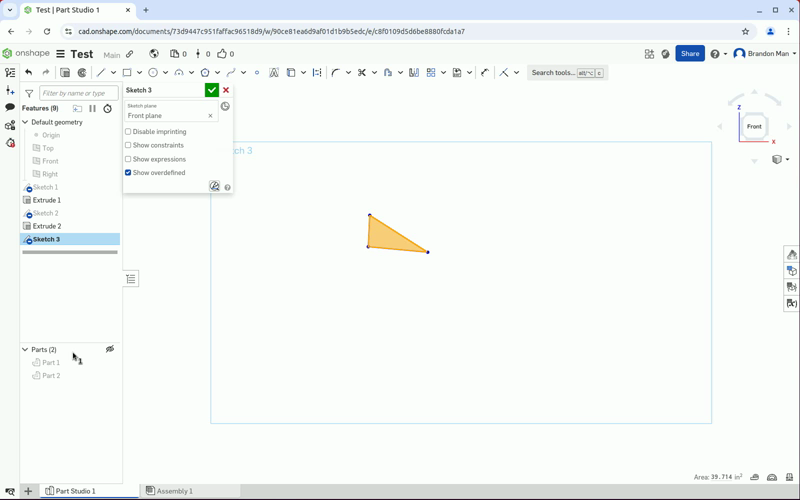
key(shift+y)
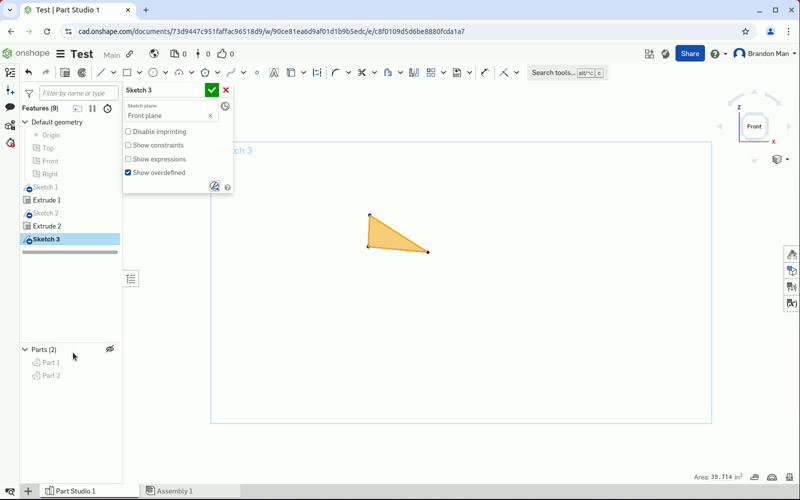
key(shift+e)
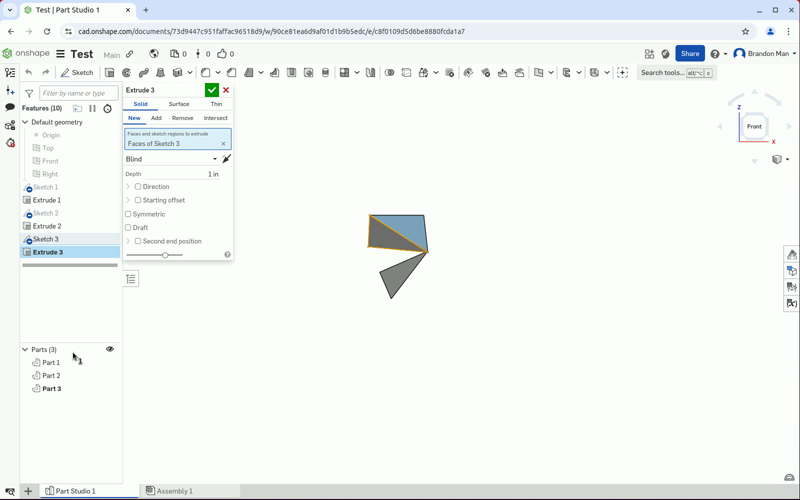
mouse_move(143, 106)
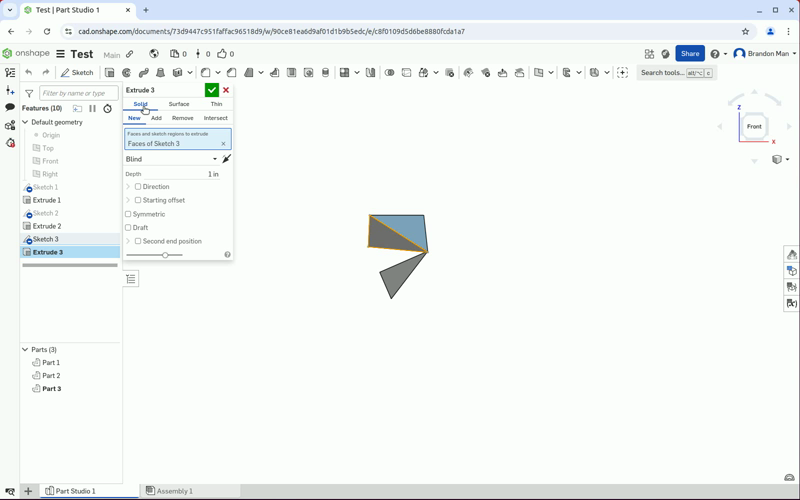
click(143, 106)
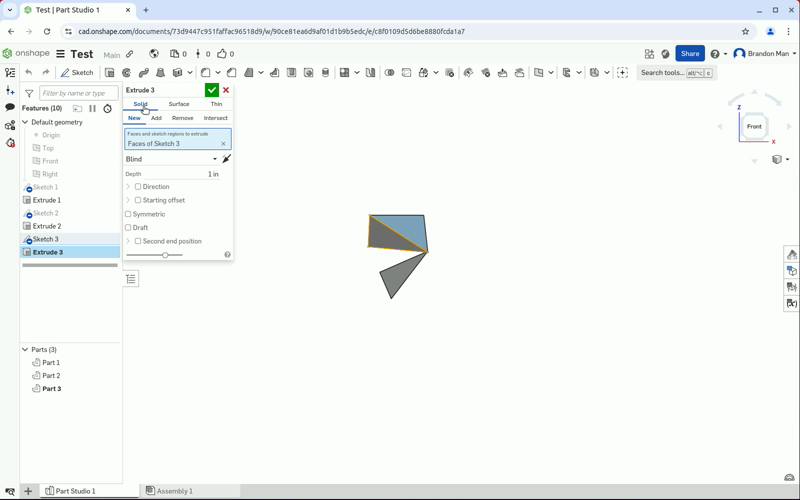
mouse_move(137, 120)
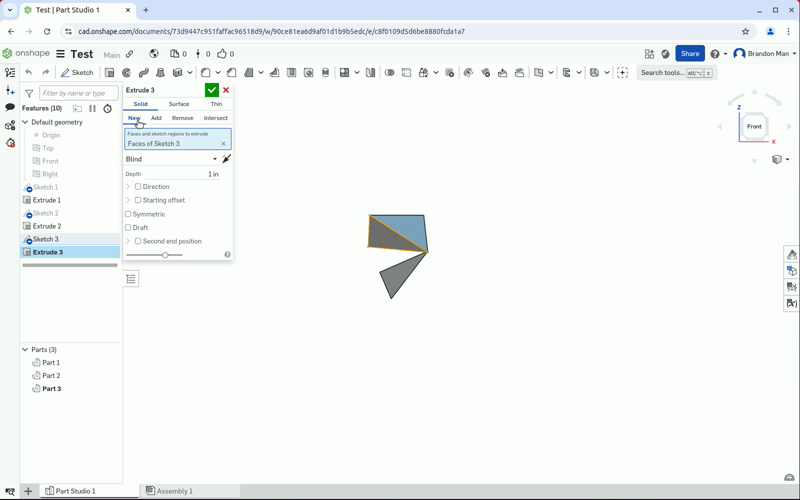
click(137, 120)
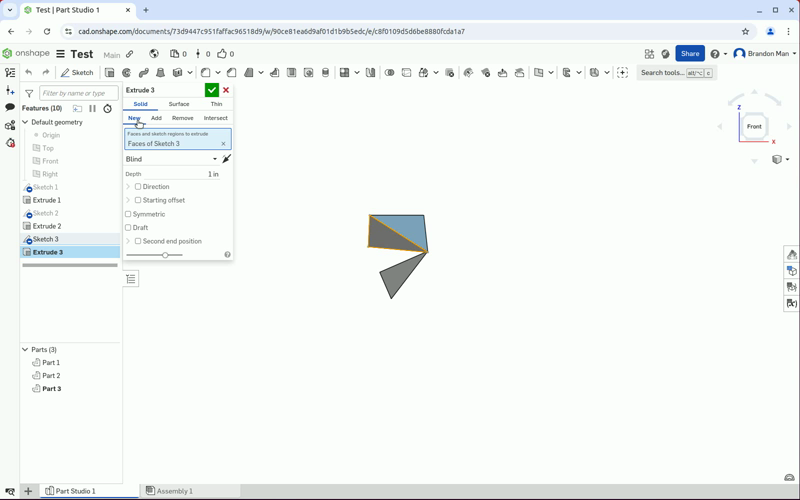
key(tab, 4)
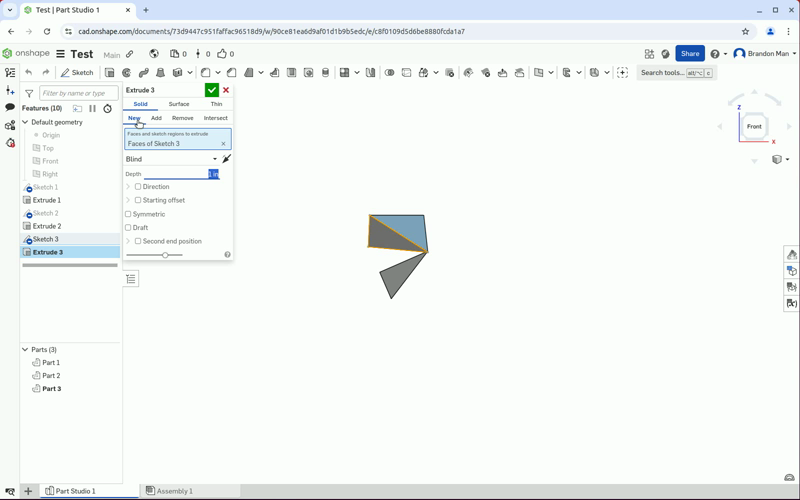
text(23.108)
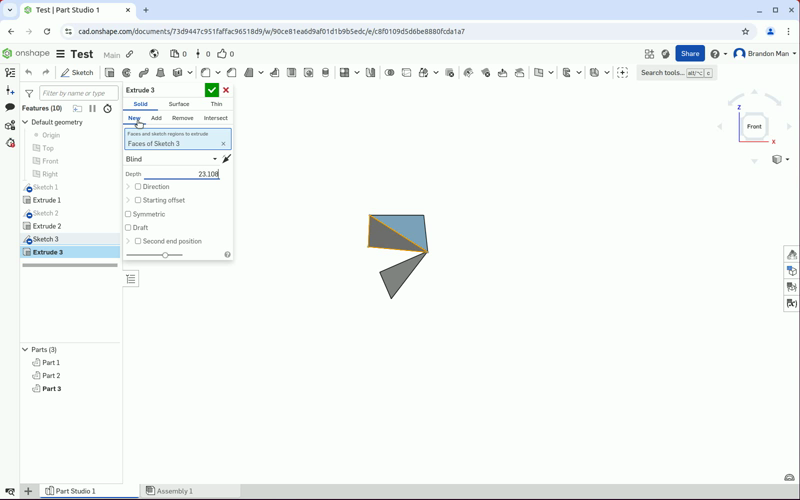
key(enter)
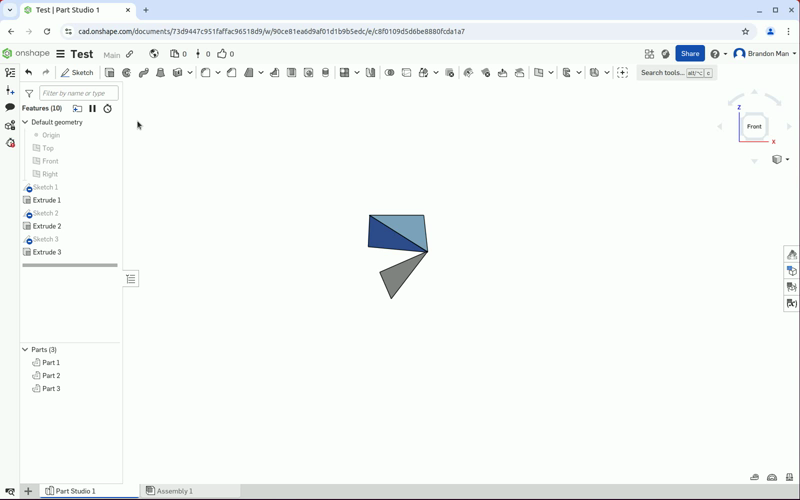
key(shift+h)
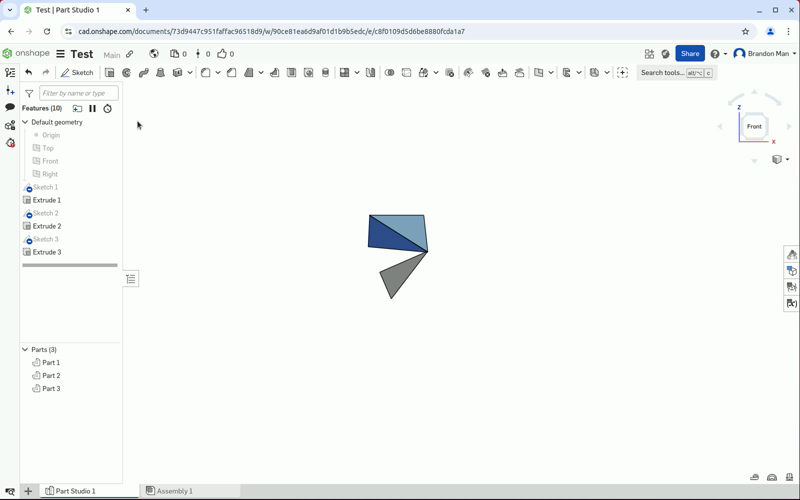
key(shift+h)
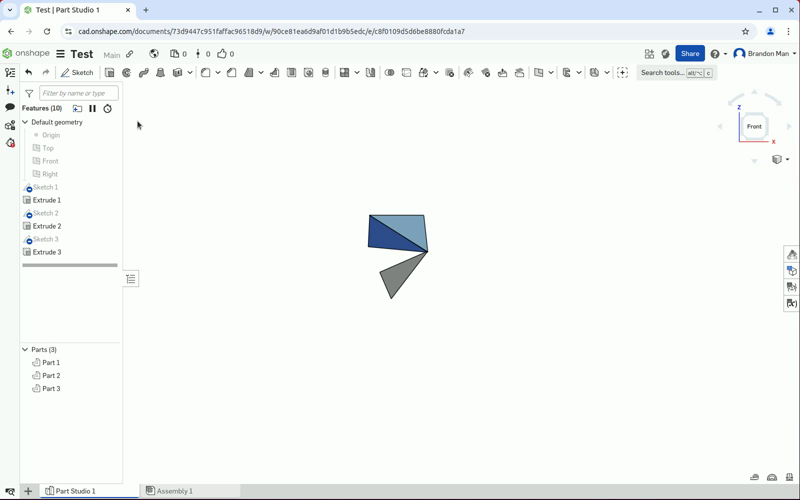
mouse_move(73, 189)
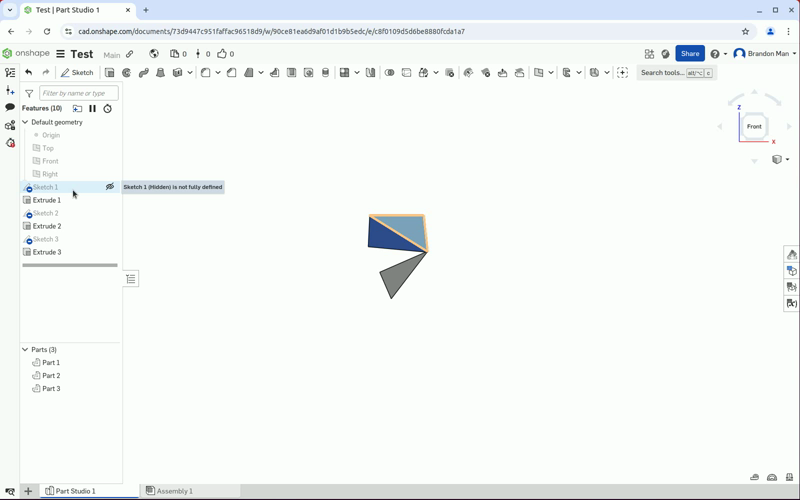
click(73, 189)
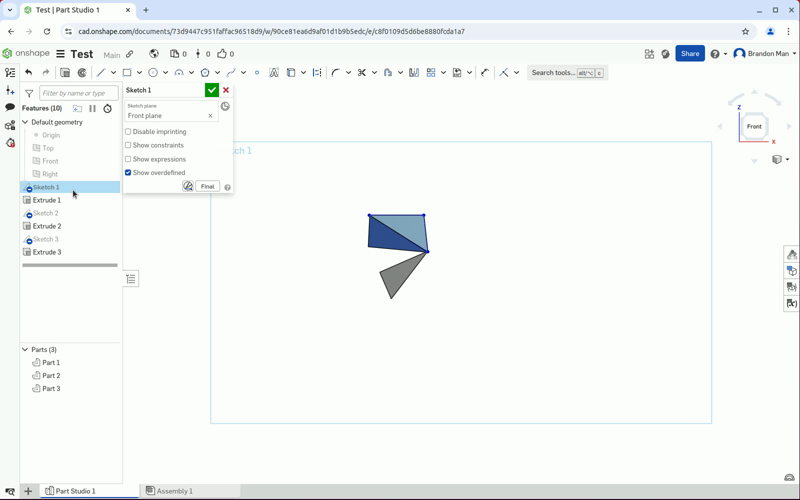
mouse_move(229, 92)
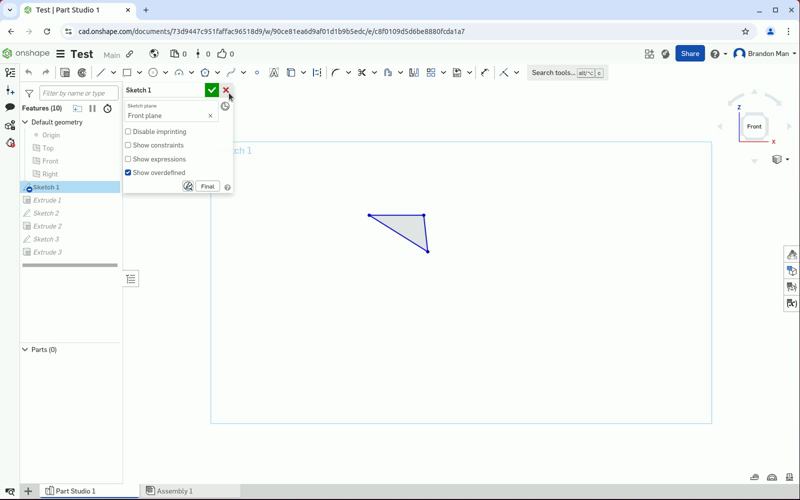
click(229, 92)
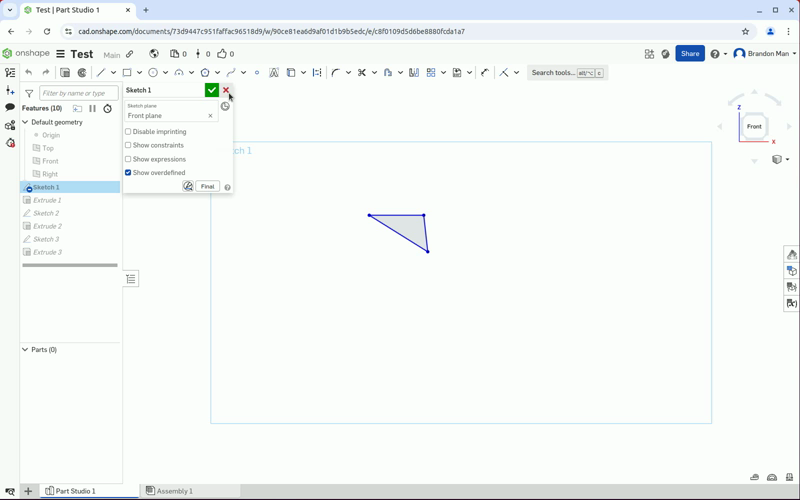
key(shift+s)
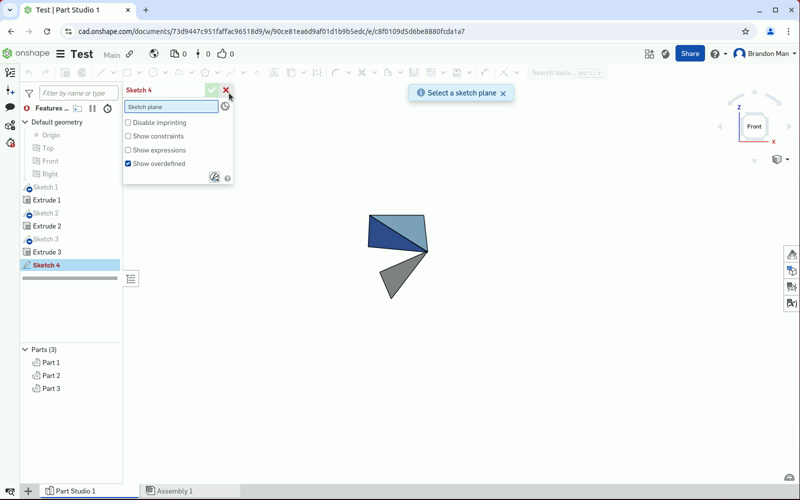
mouse_move(73, 163)
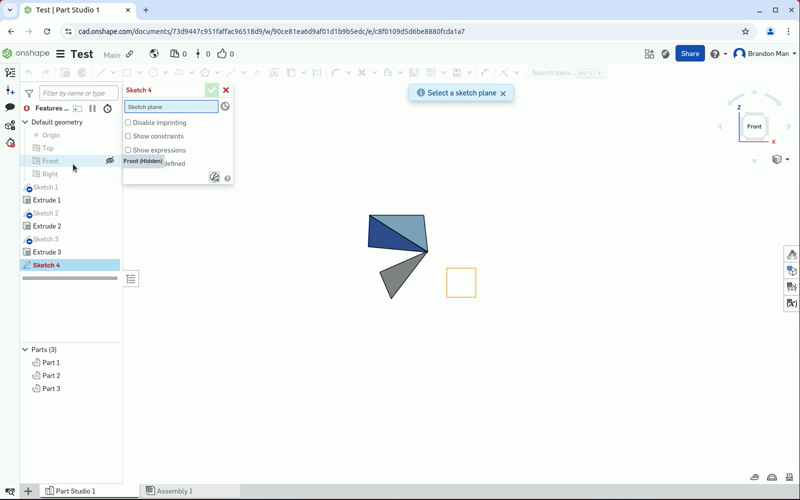
click(73, 163)
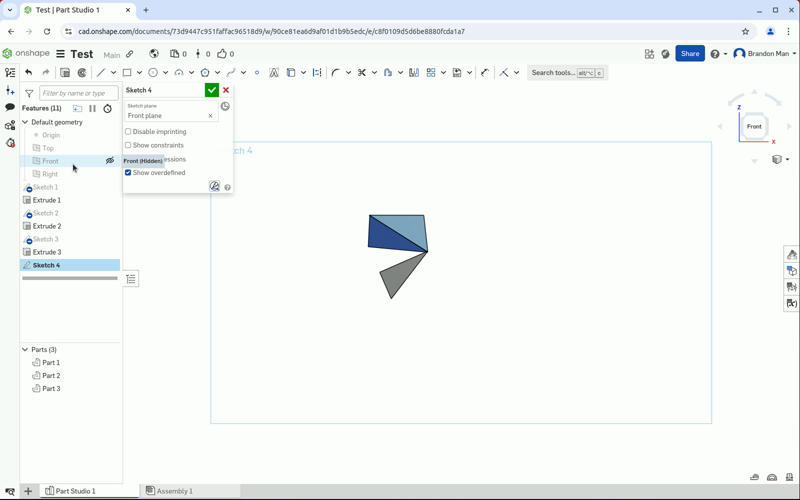
mouse_move(73, 352)
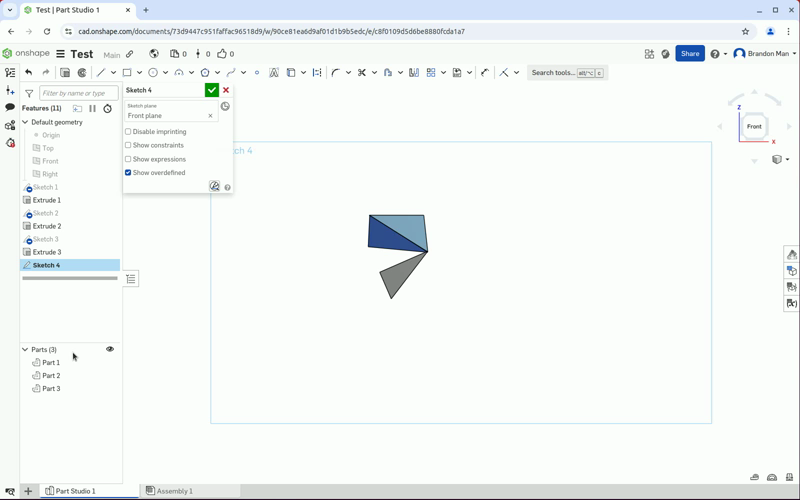
key(y)
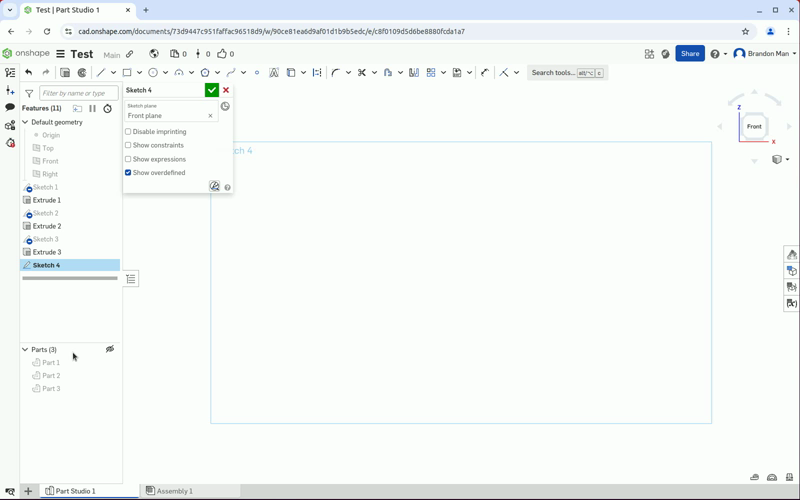
key(l)
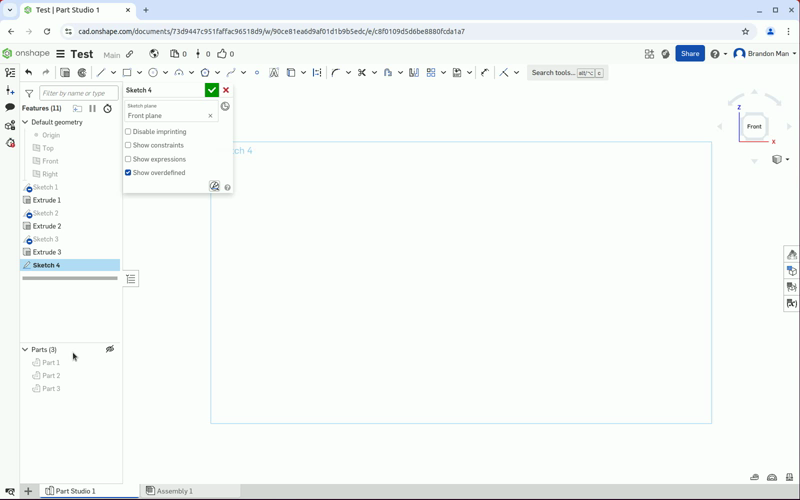
key_down(shift)
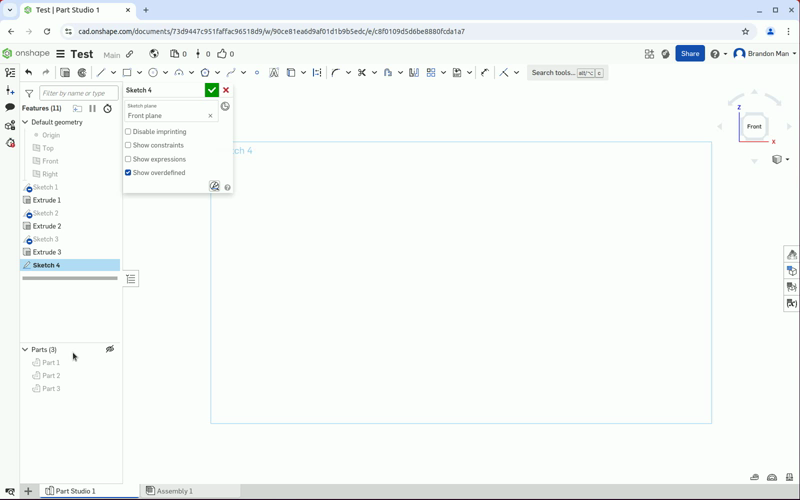
mouse_move(368, 246)
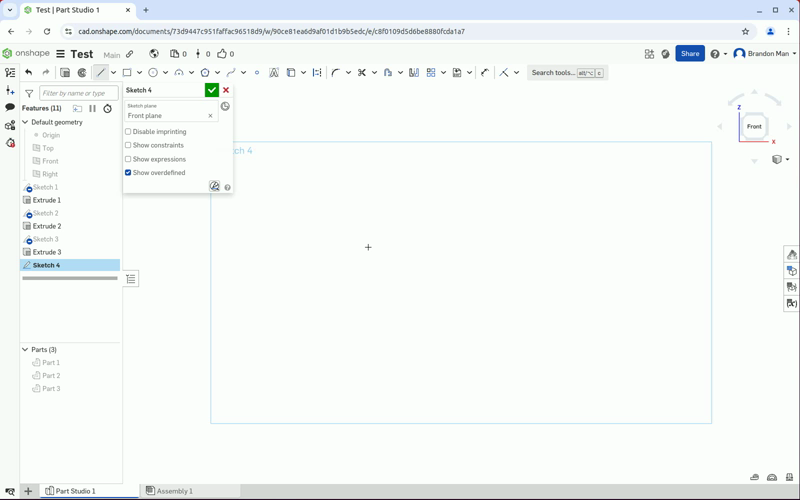
click(368, 246)
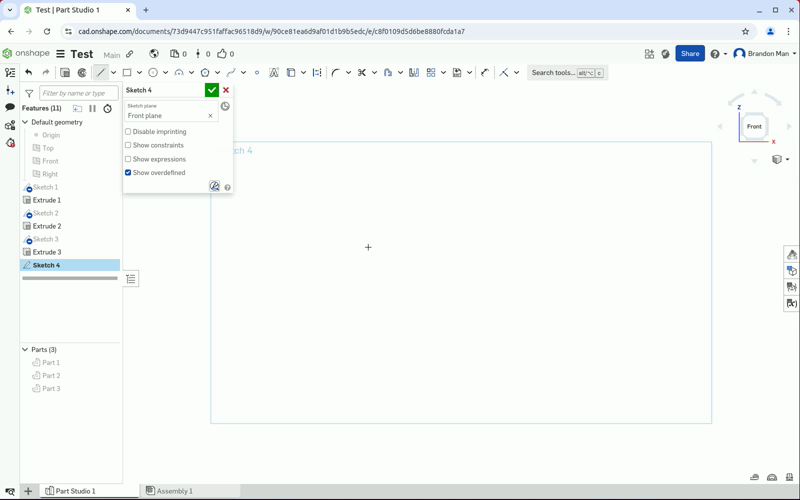
key_up(shift)
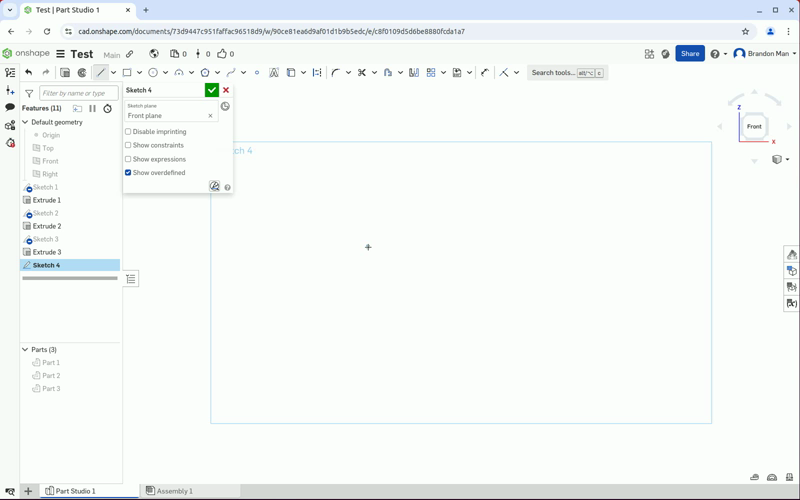
key_down(shift)
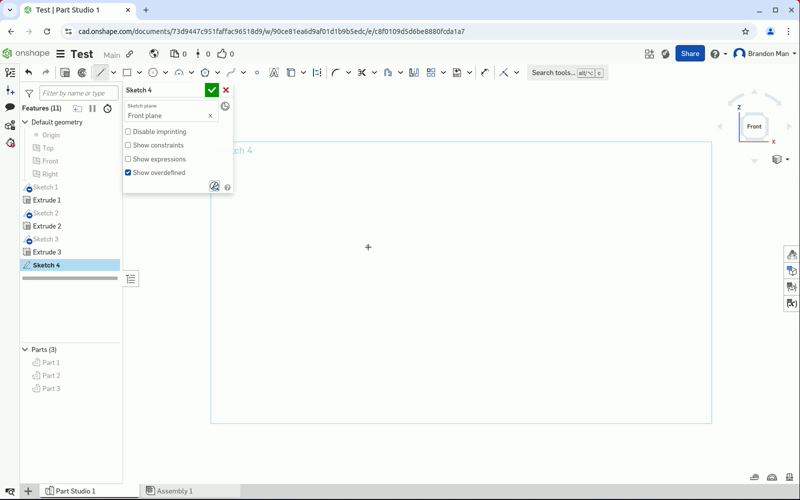
mouse_move(398, 246)
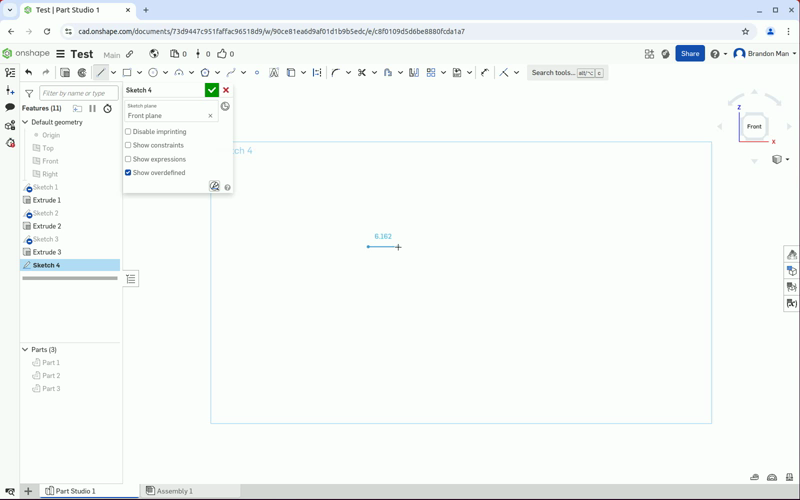
mouse_move(380, 272)
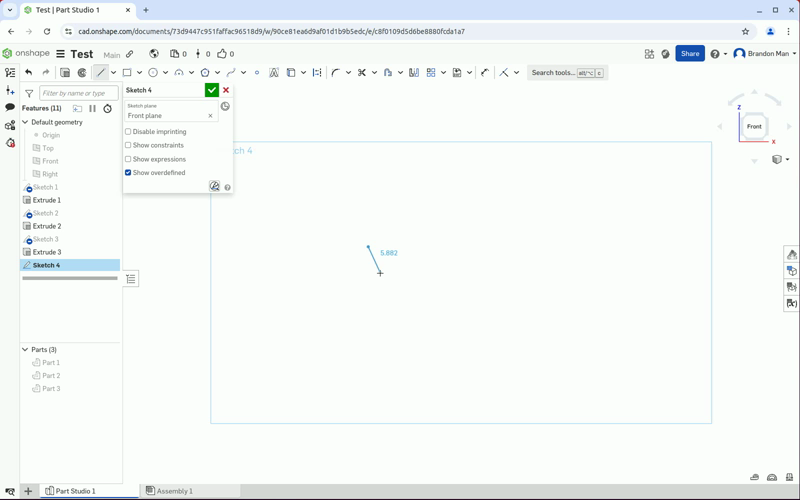
click(380, 272)
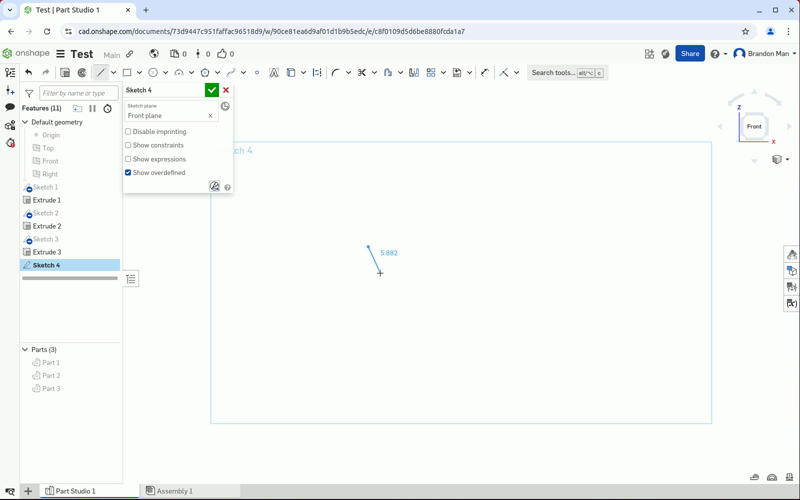
key_up(shift)
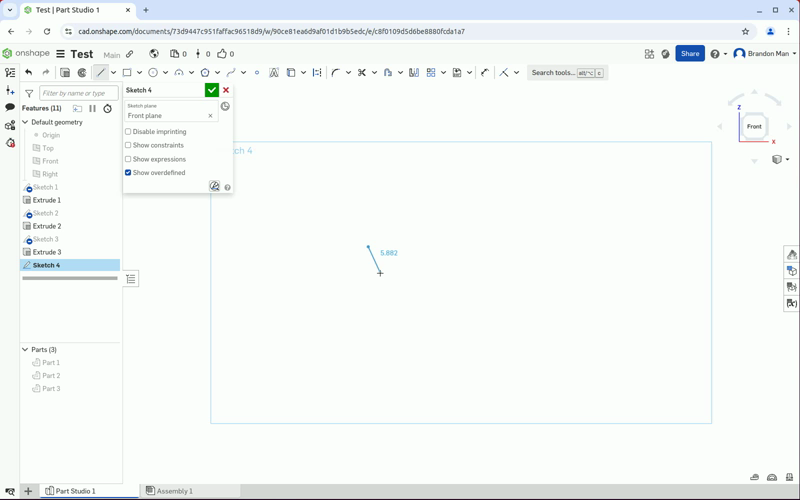
key_down(shift)
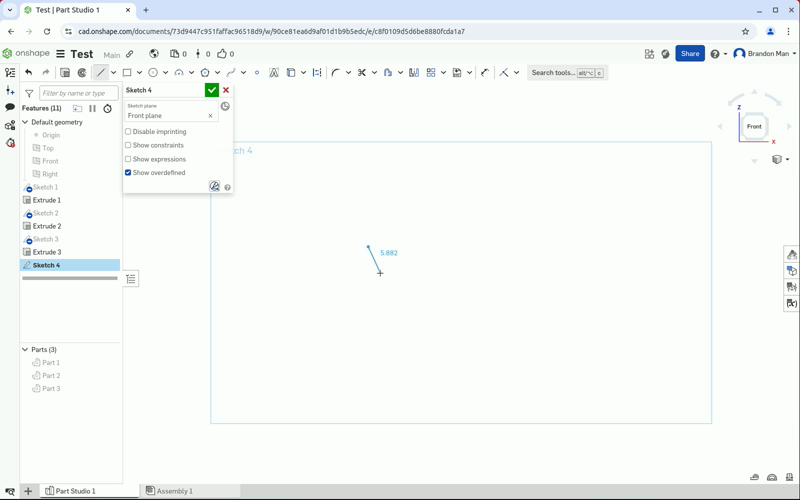
mouse_move(410, 272)
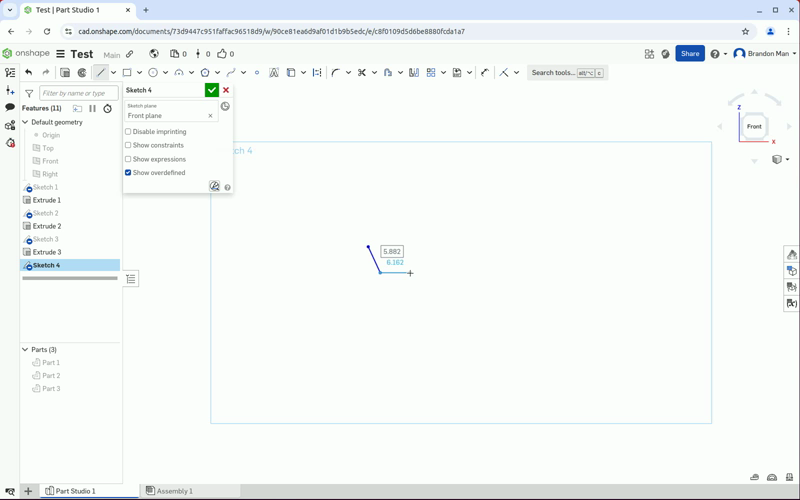
mouse_move(427, 252)
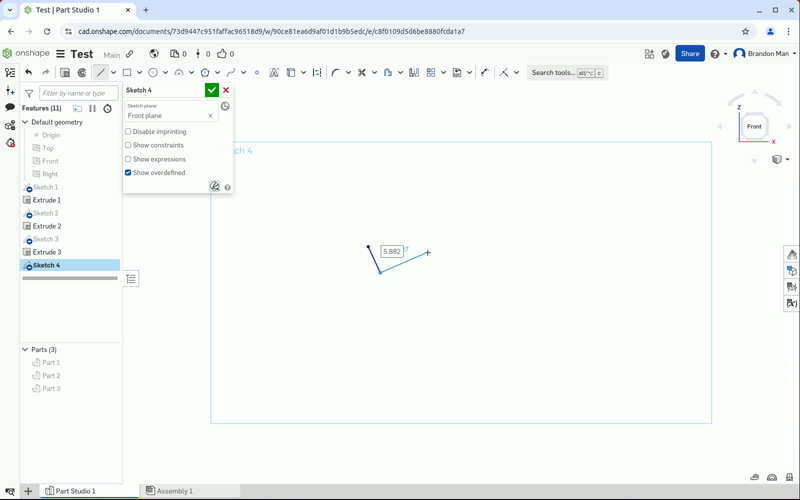
click(427, 252)
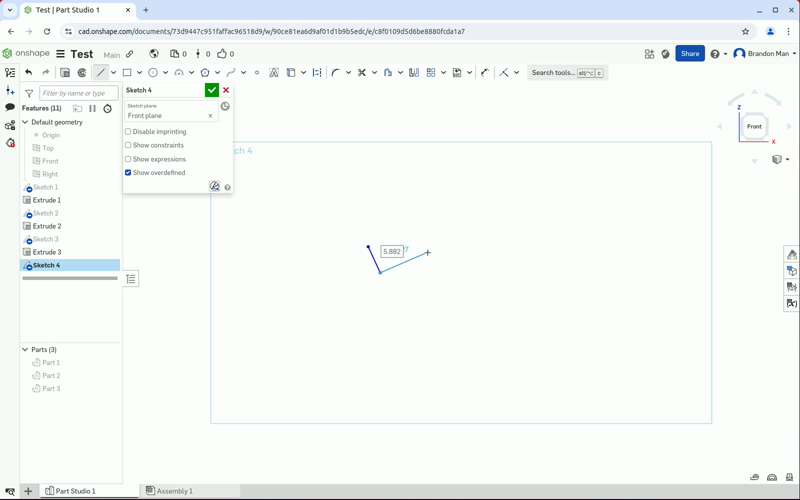
key_up(shift)
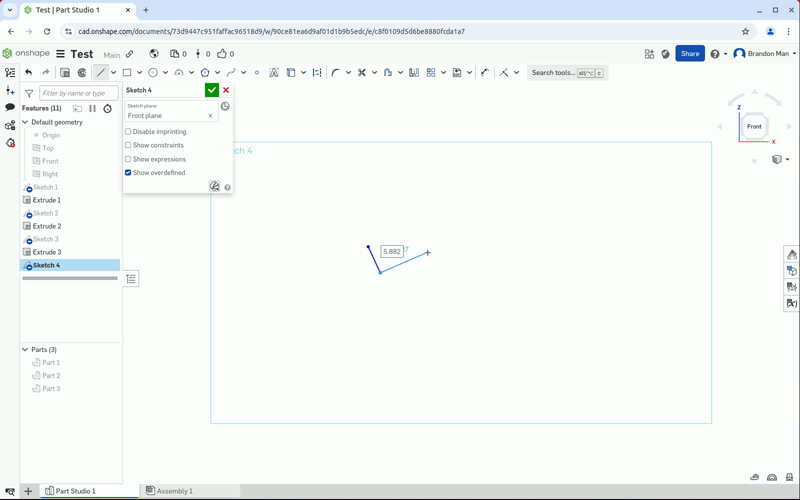
mouse_move(457, 252)
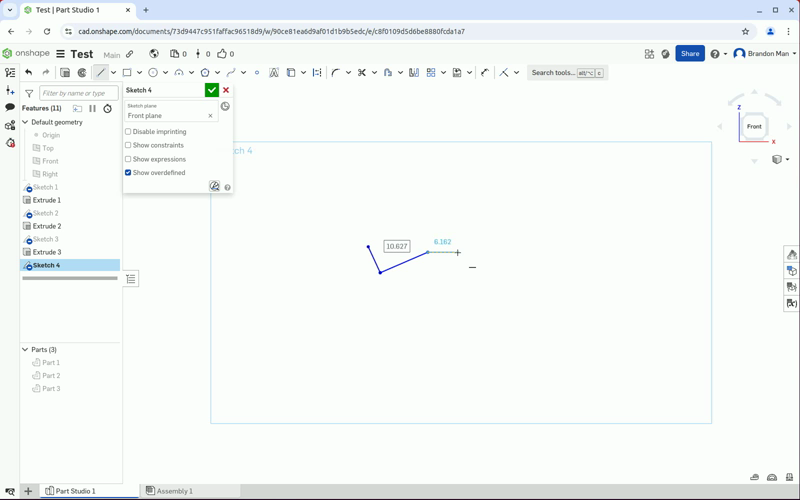
key_down(shift)
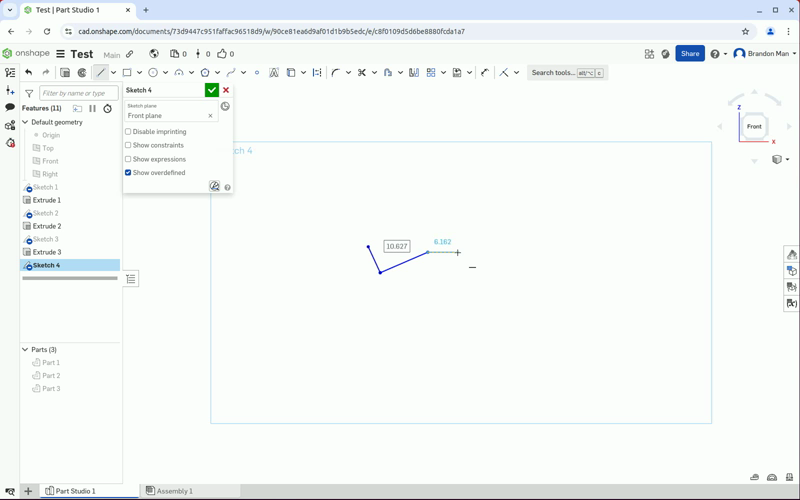
mouse_move(368, 246)
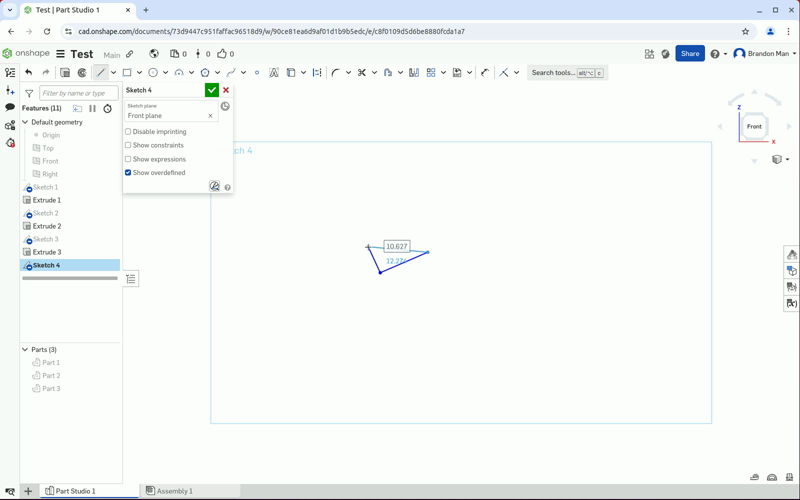
key_up(shift)
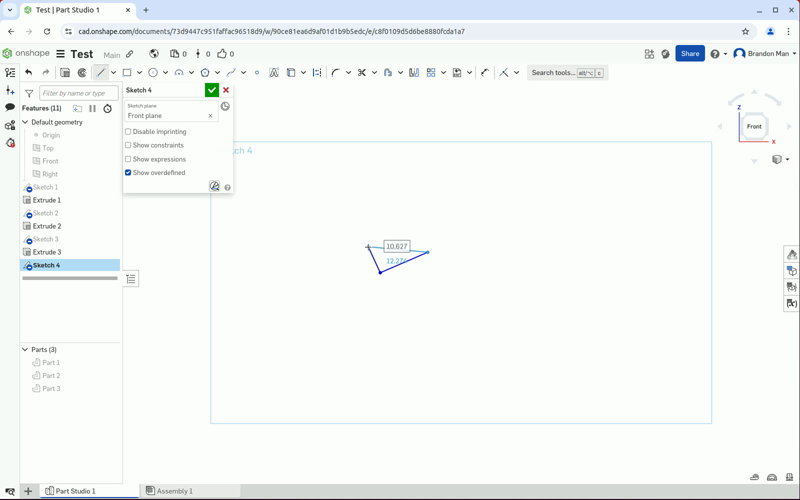
click(368, 246)
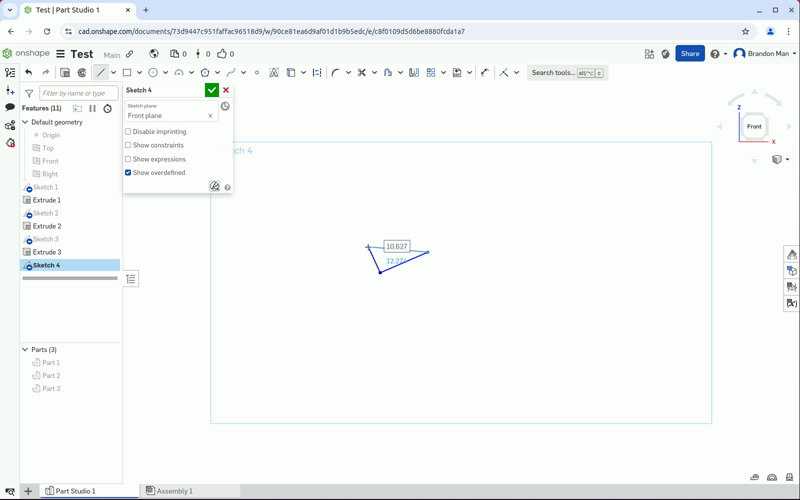
key(esc)
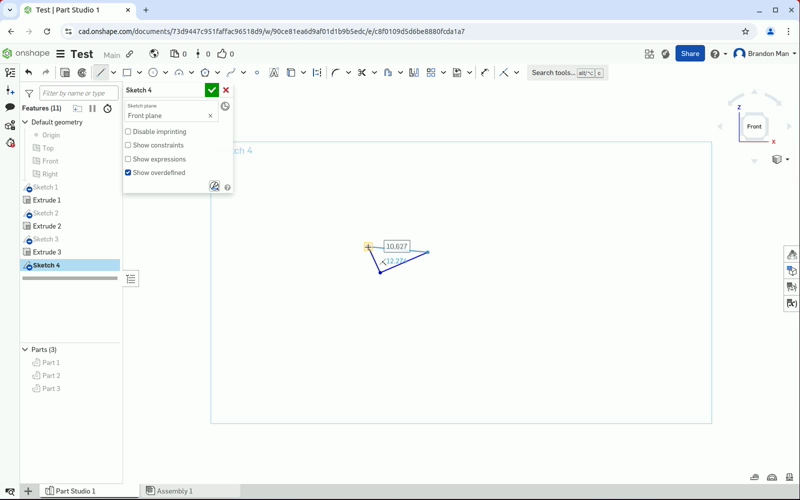
mouse_move(395, 253)
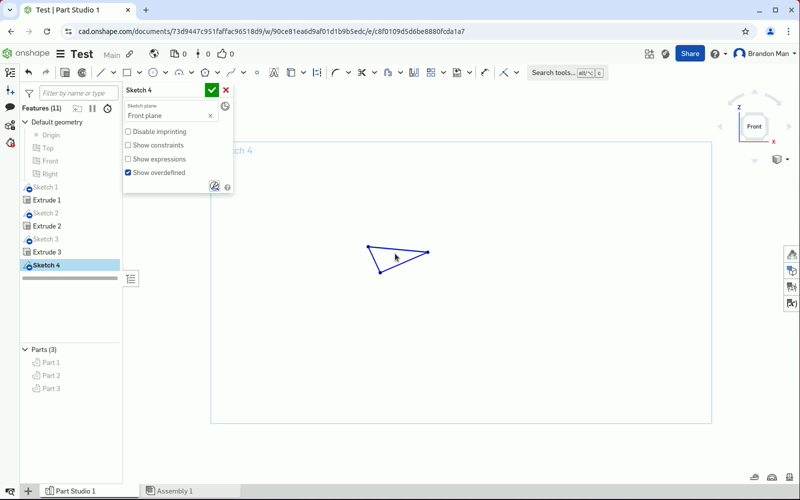
scroll(6)
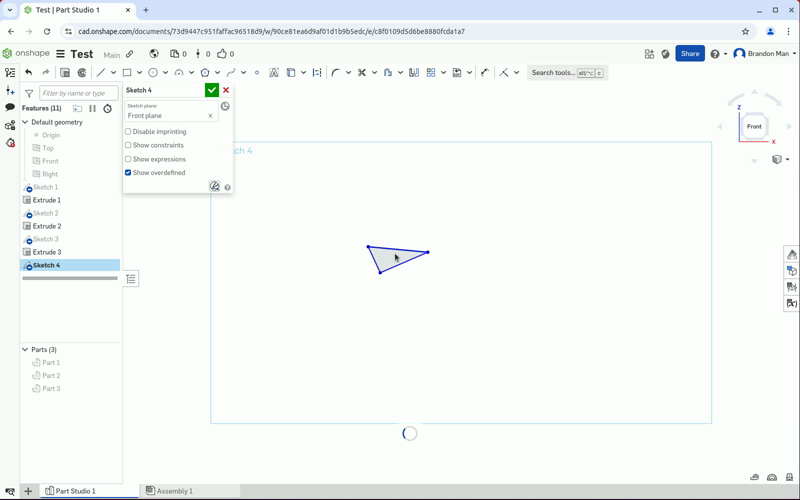
scroll(6)
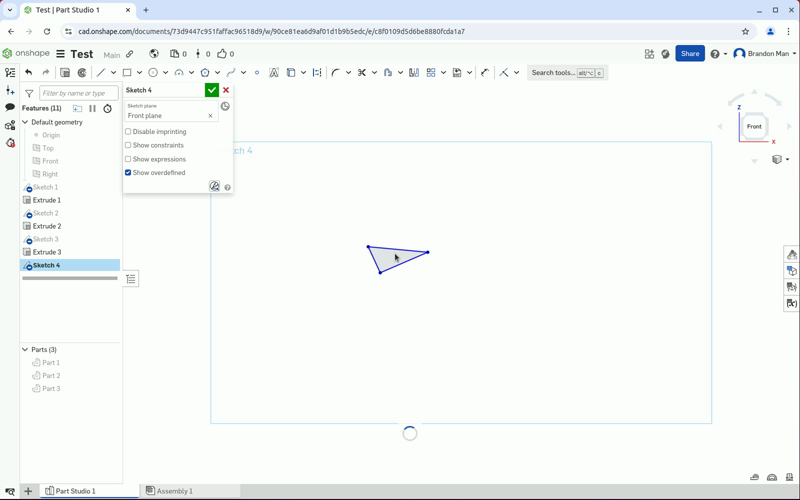
scroll(6)
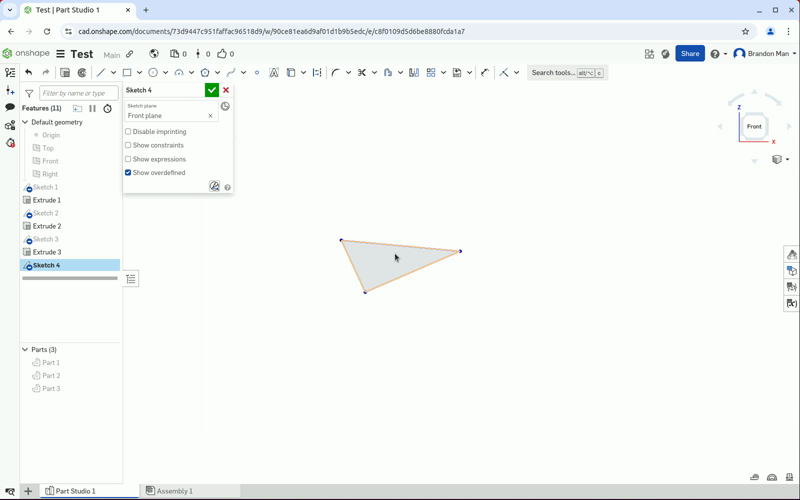
scroll(6)
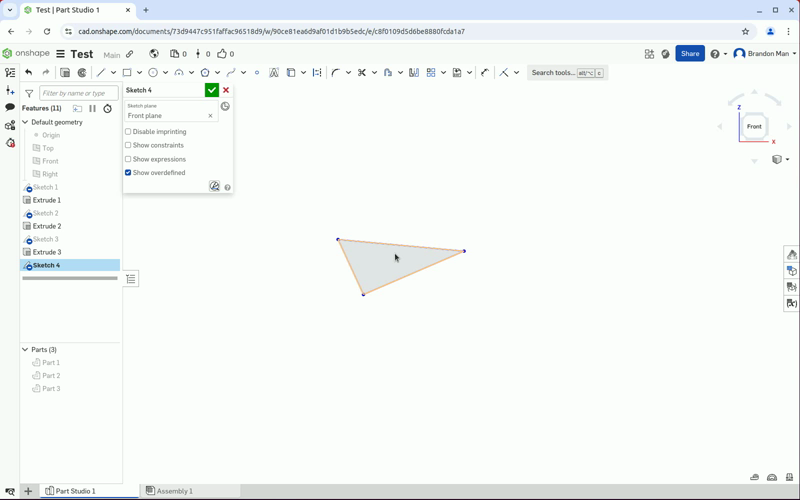
scroll(6)
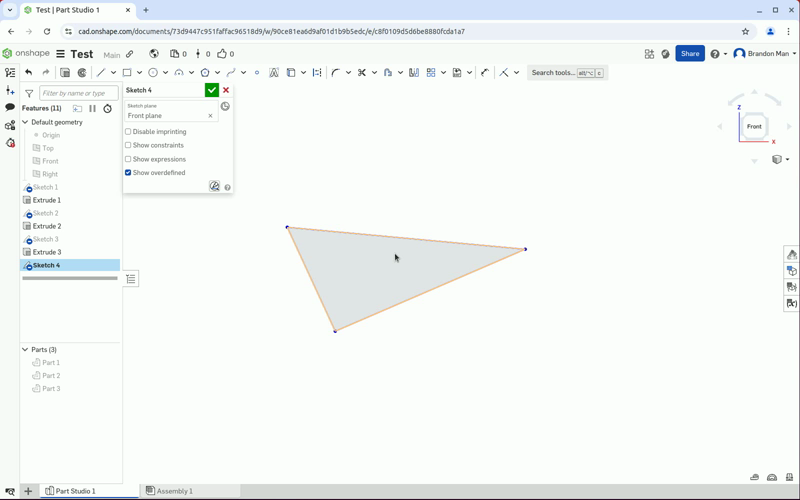
scroll(6)
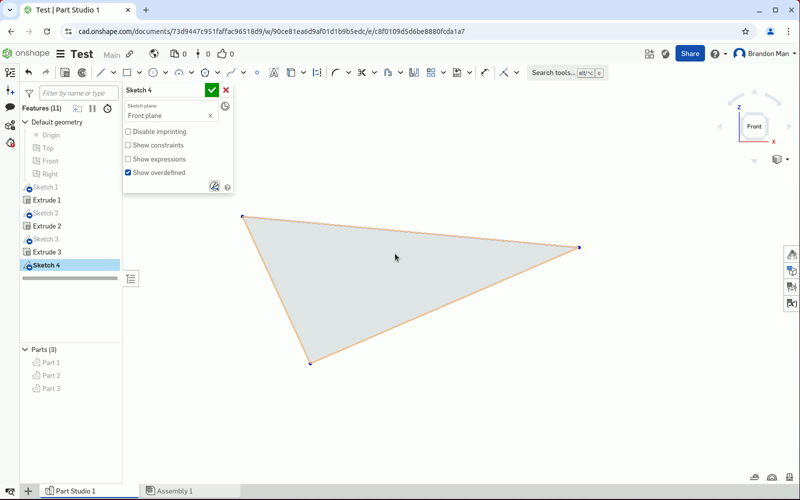
scroll(6)
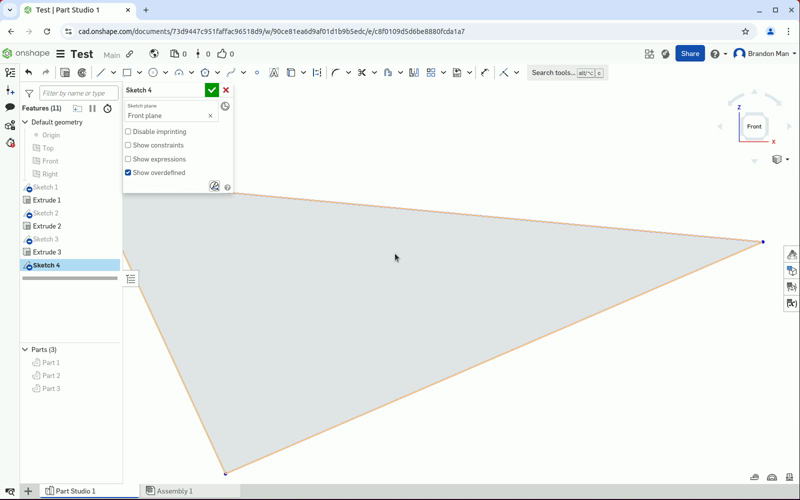
click(395, 253)
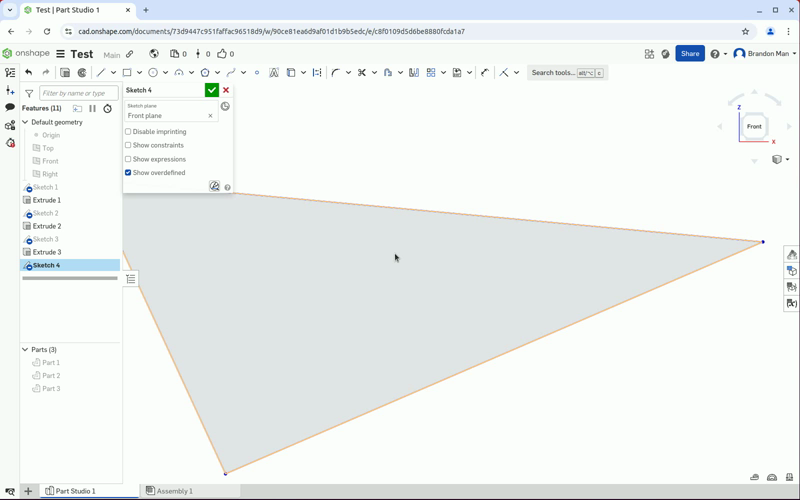
scroll(-6)
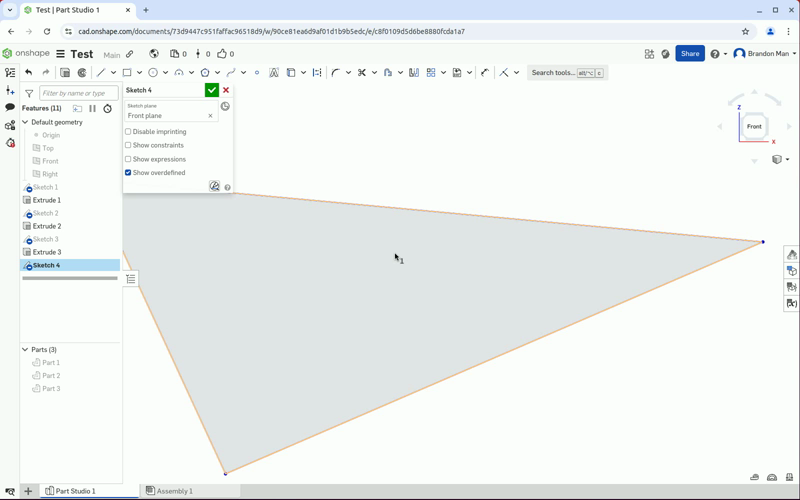
scroll(-6)
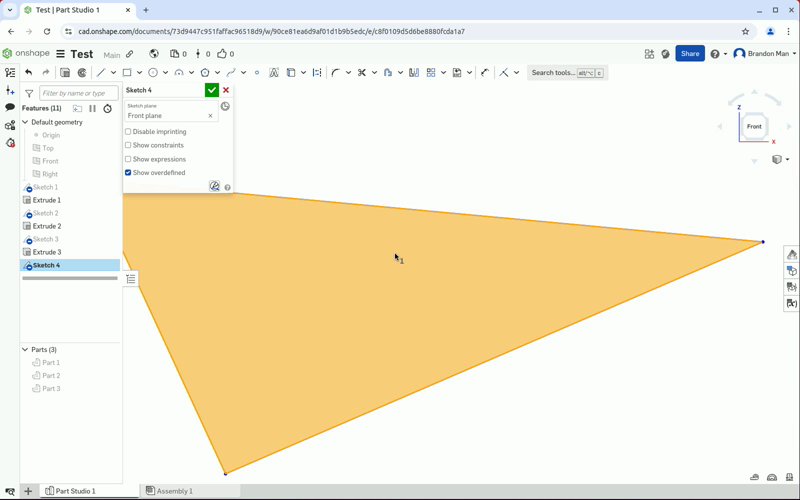
scroll(-6)
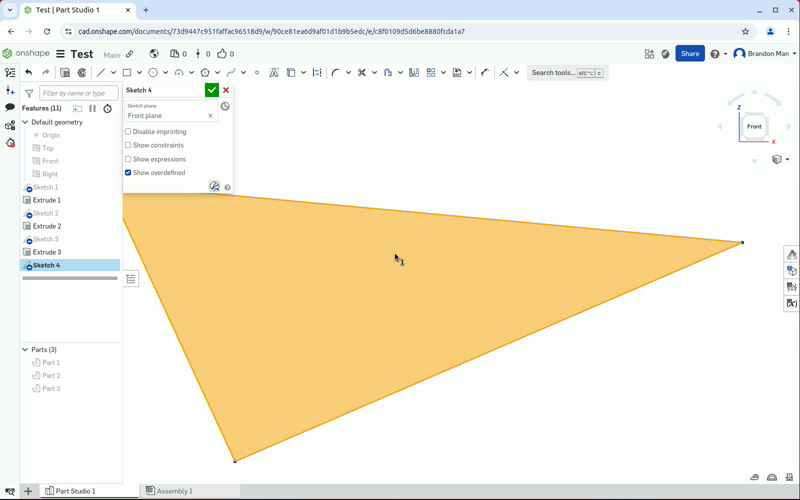
scroll(-6)
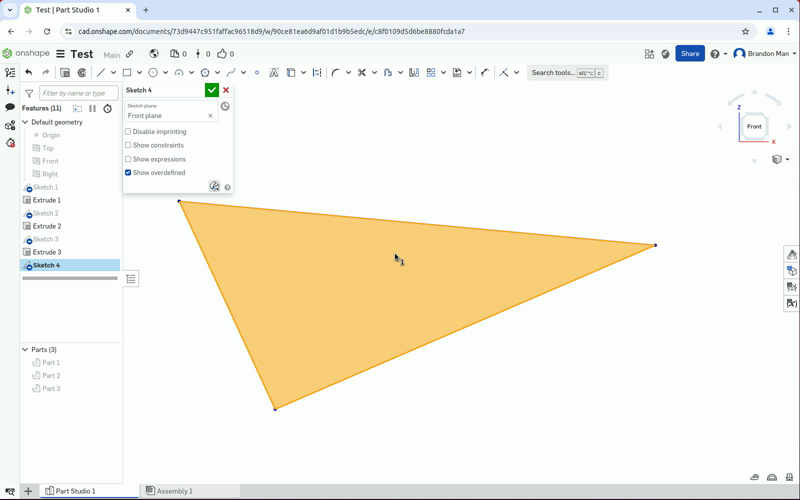
scroll(-6)
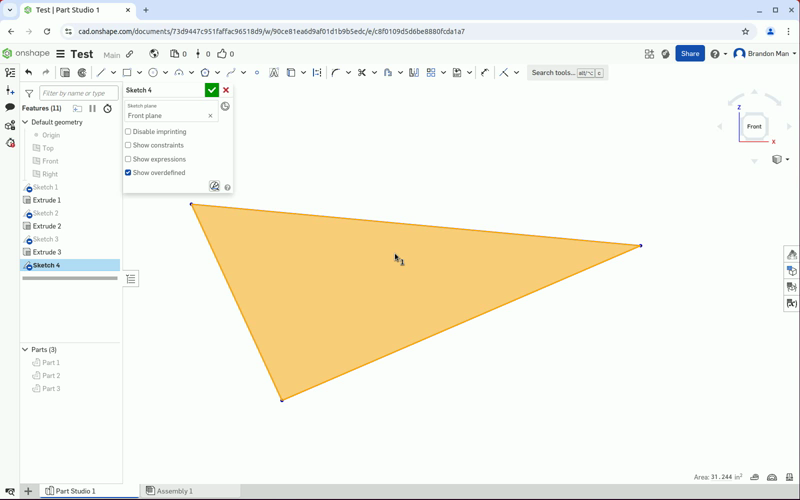
scroll(-6)
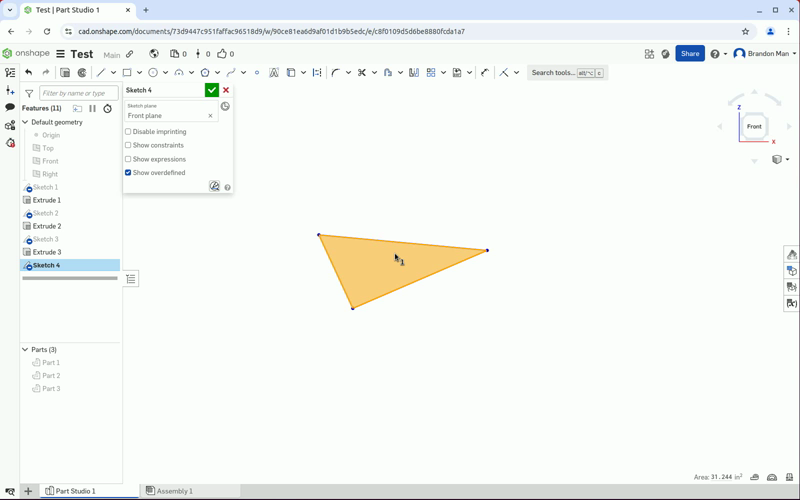
scroll(-6)
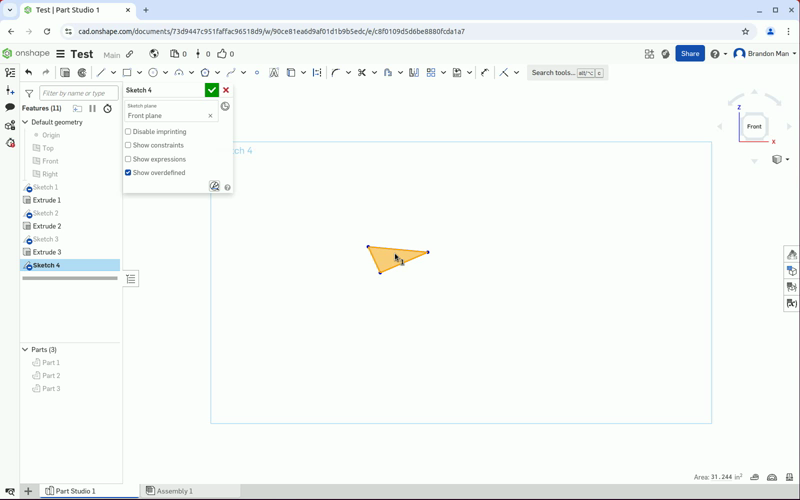
mouse_move(73, 352)
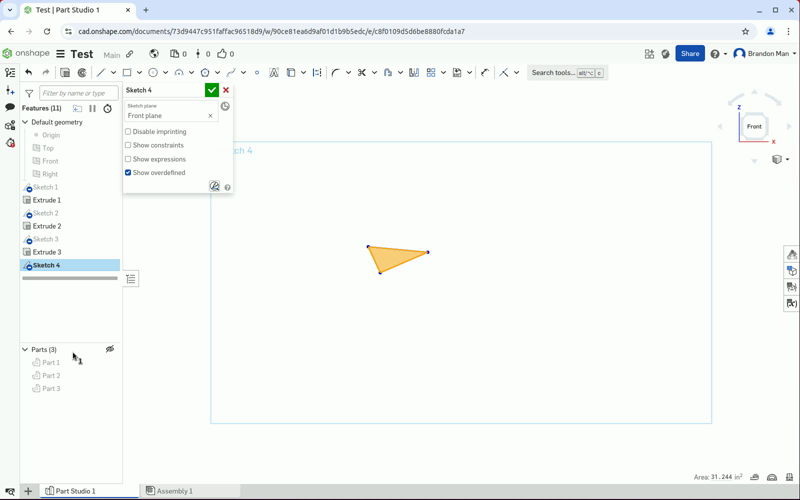
key(shift+y)
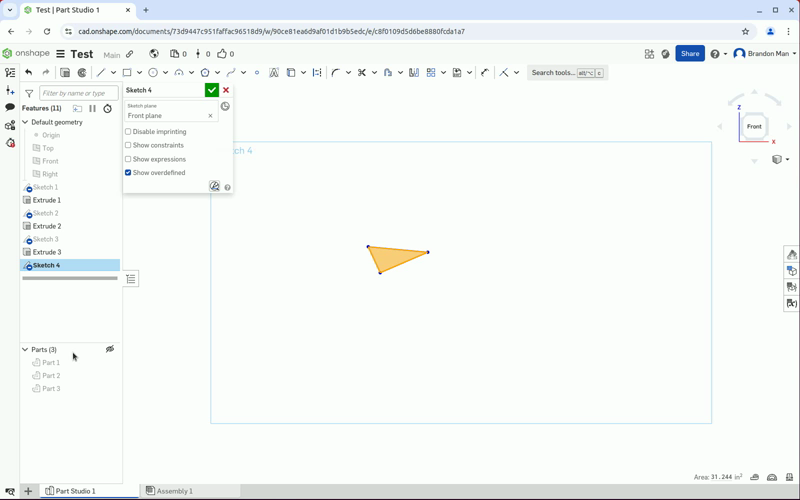
key(shift+e)
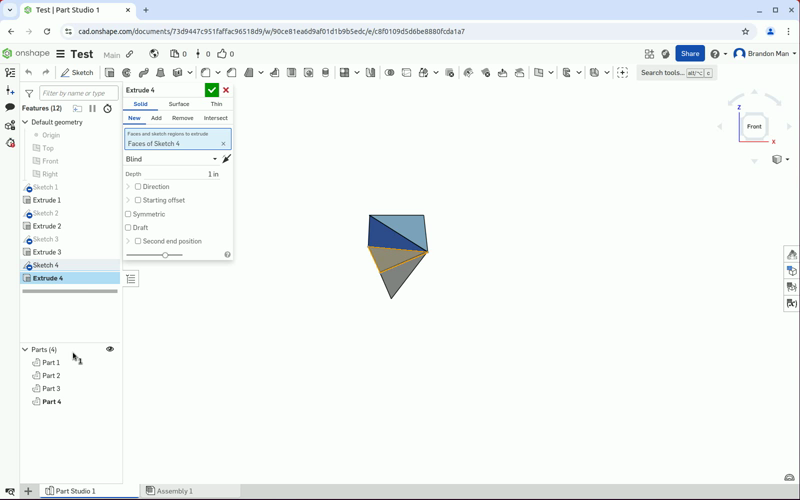
mouse_move(143, 106)
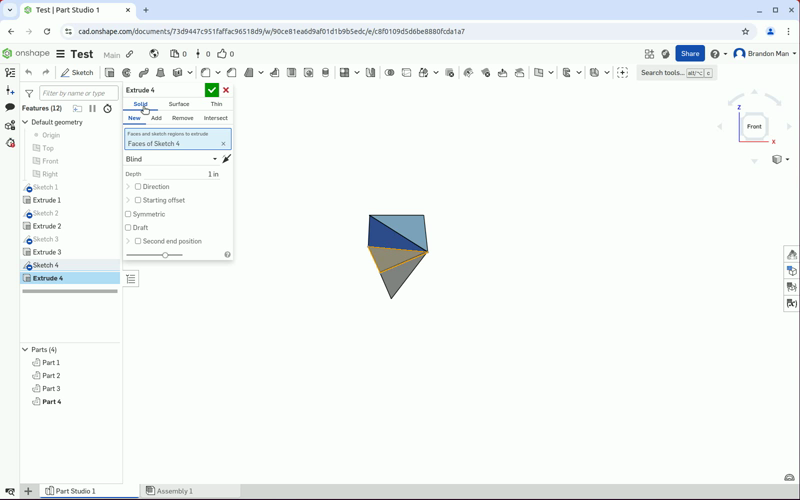
click(143, 106)
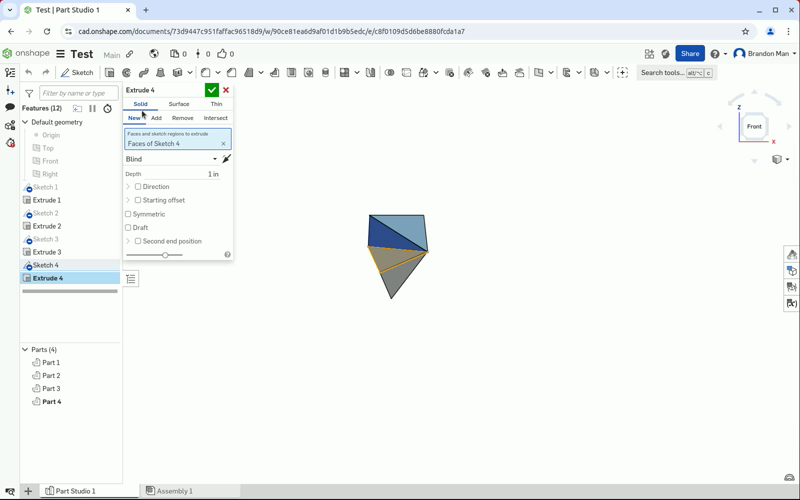
mouse_move(137, 120)
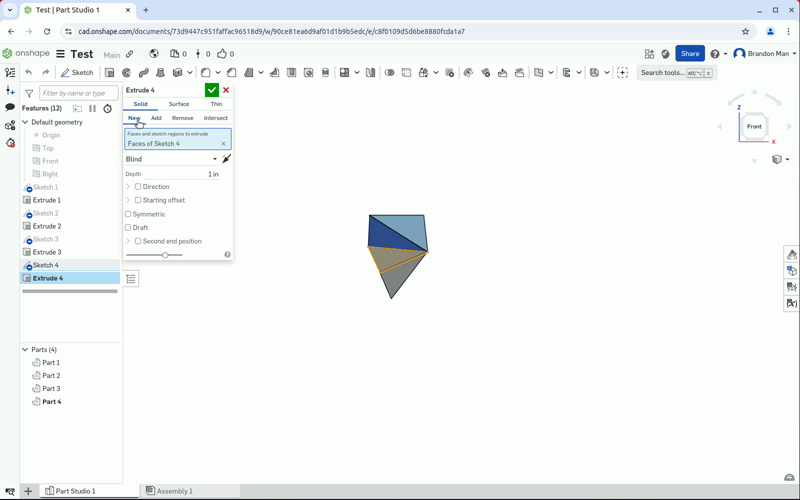
click(137, 120)
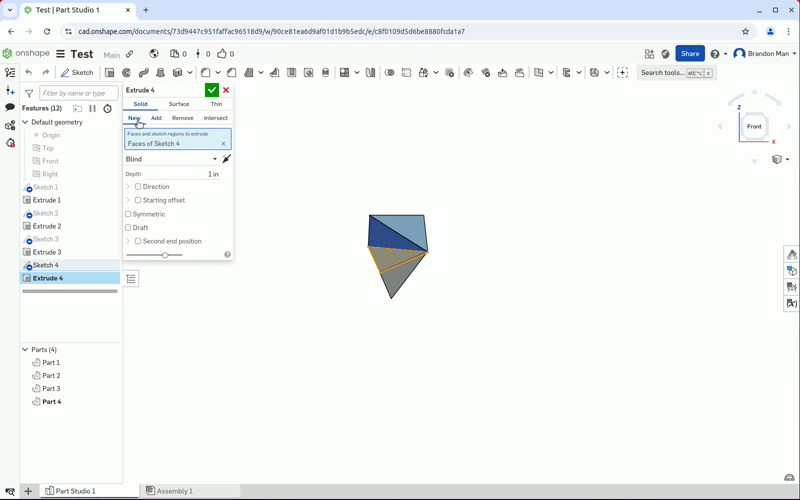
key(tab, 4)
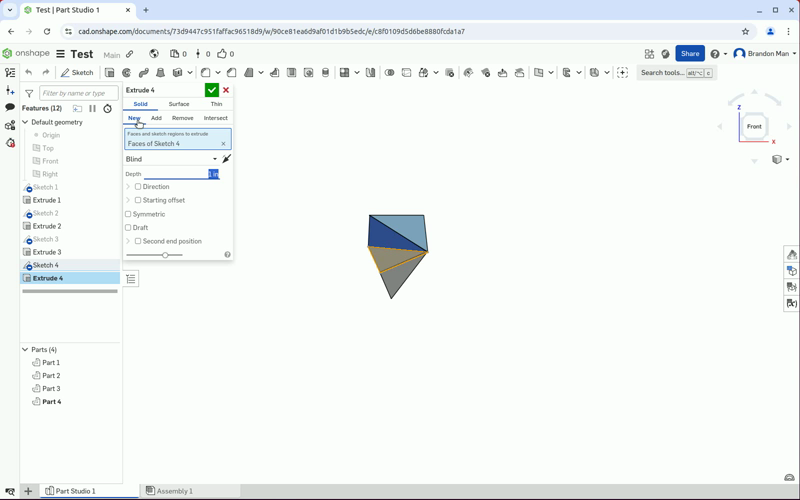
text(23.108)
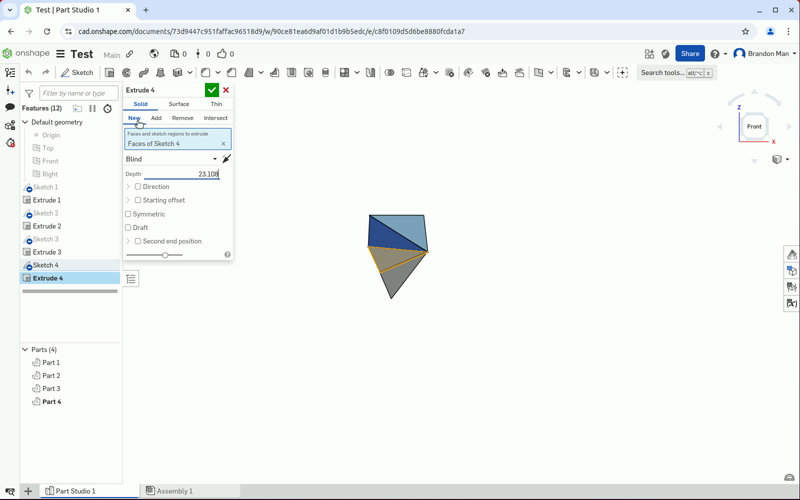
key(enter)
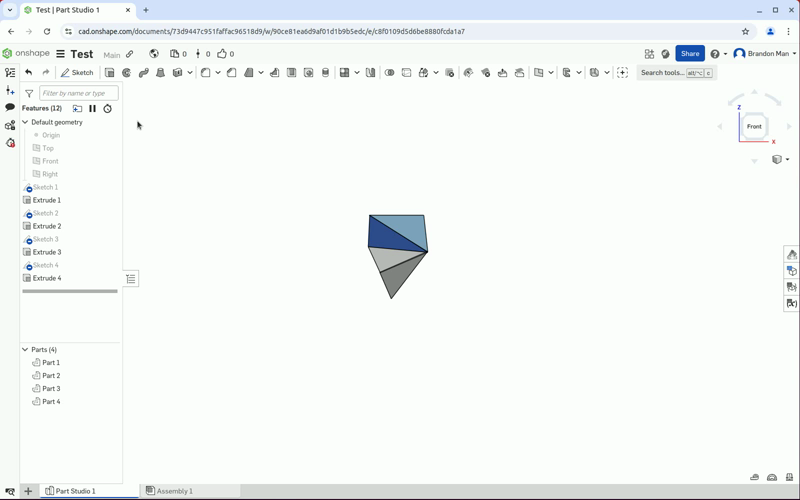
key(shift+h)
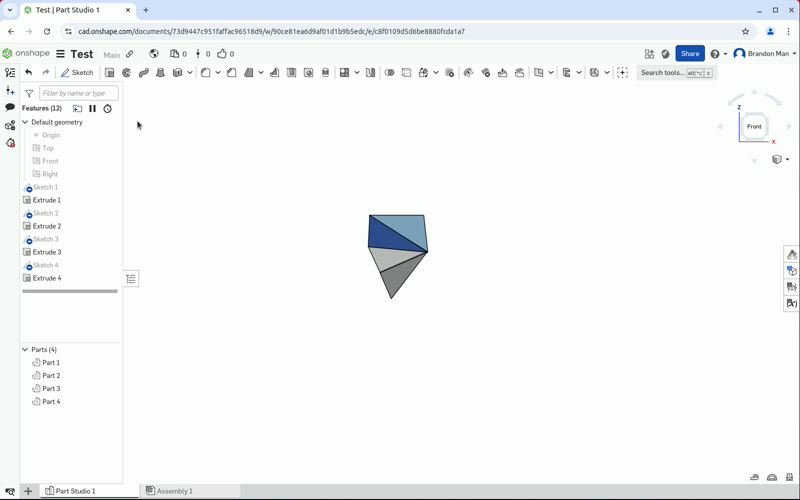
key(shift+h)
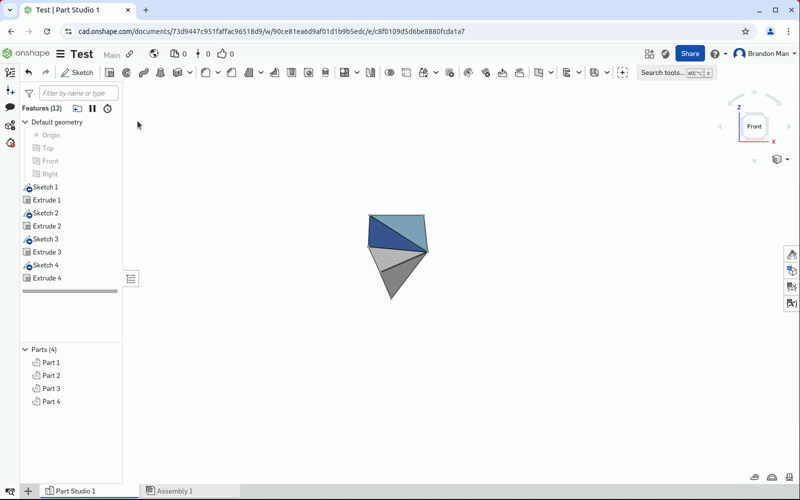
key(shift+7)
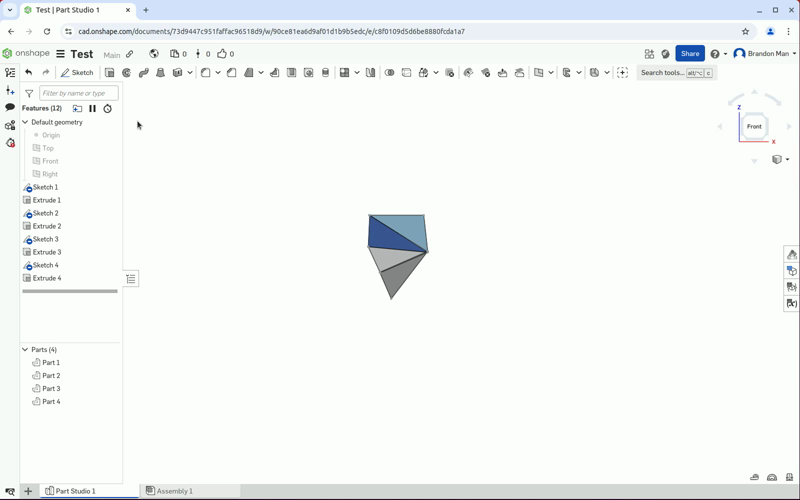
key(left, 2)
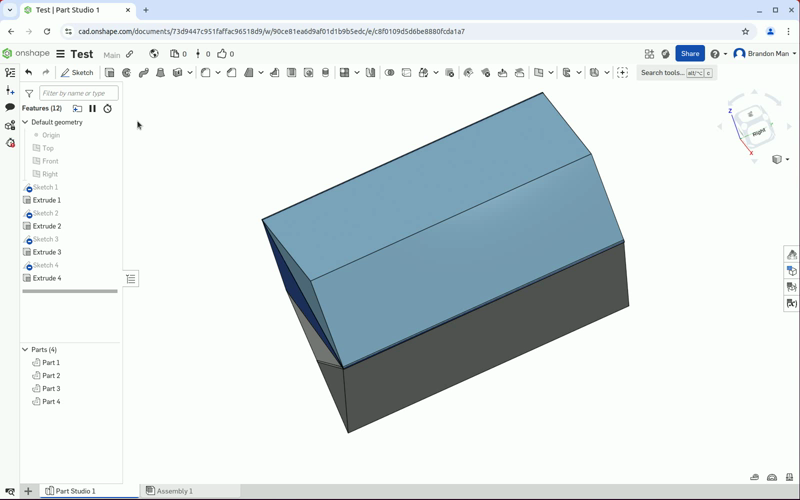
key(down, 2)
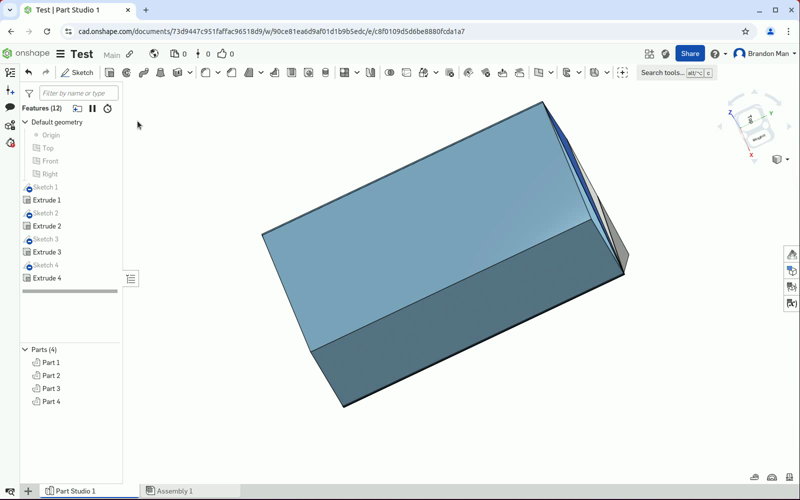
key(up, 2)
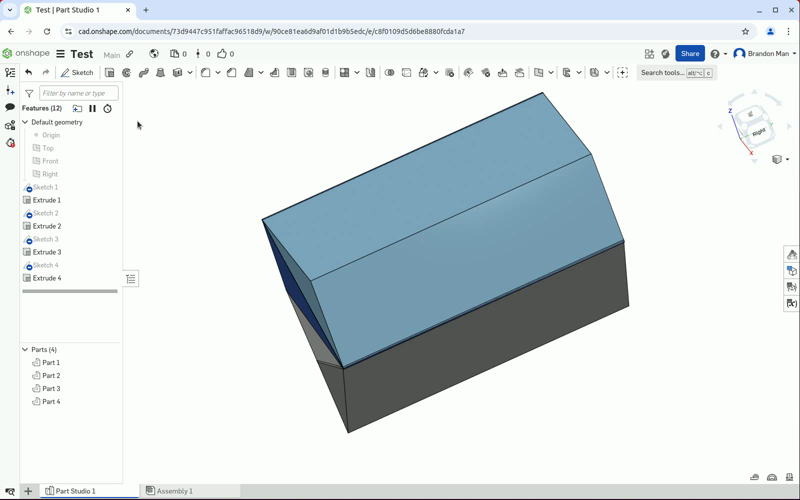
key(right, 2)
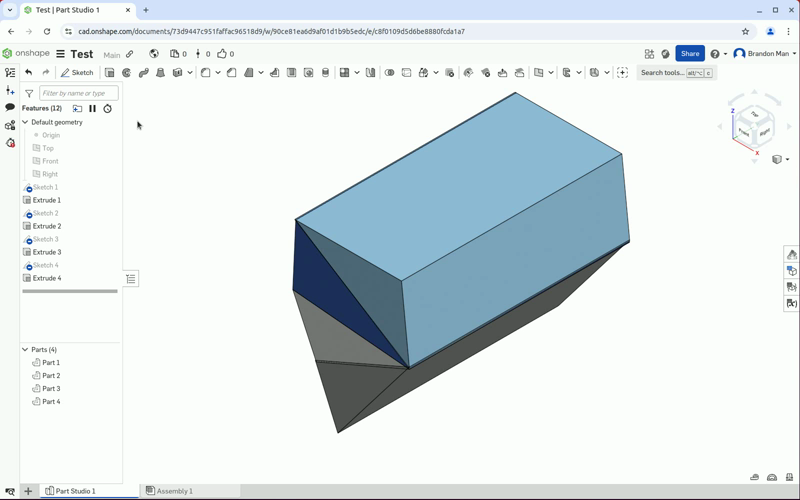
mouse_move(73, 189)
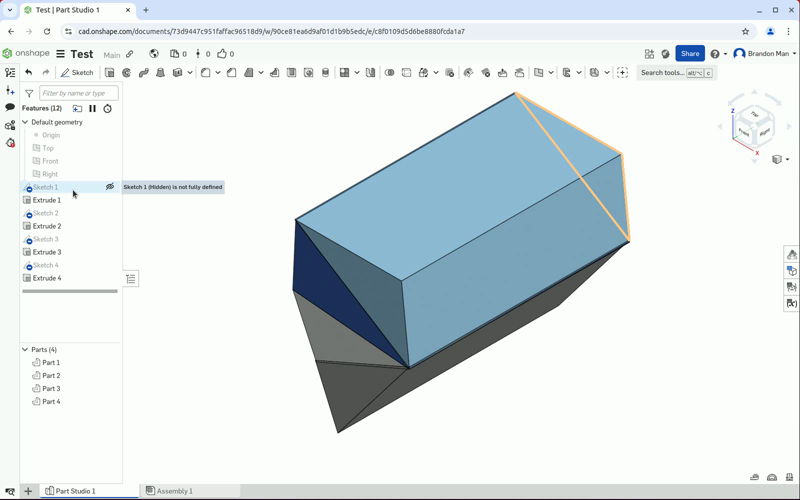
click(73, 189)